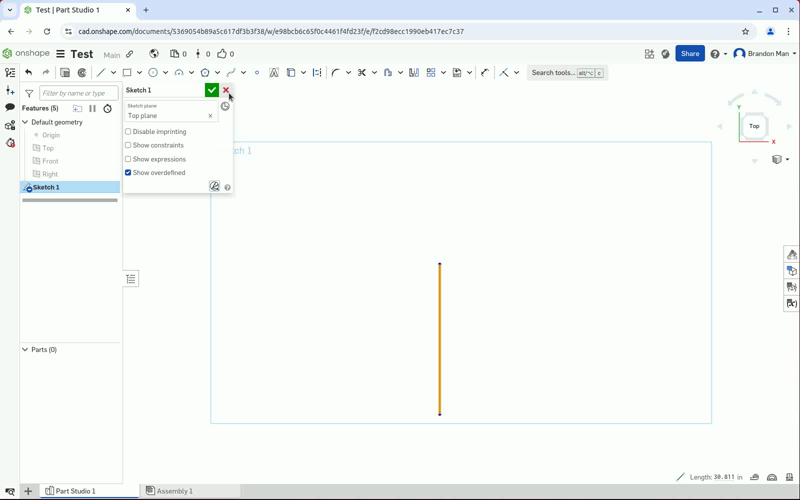
key(shift+h)
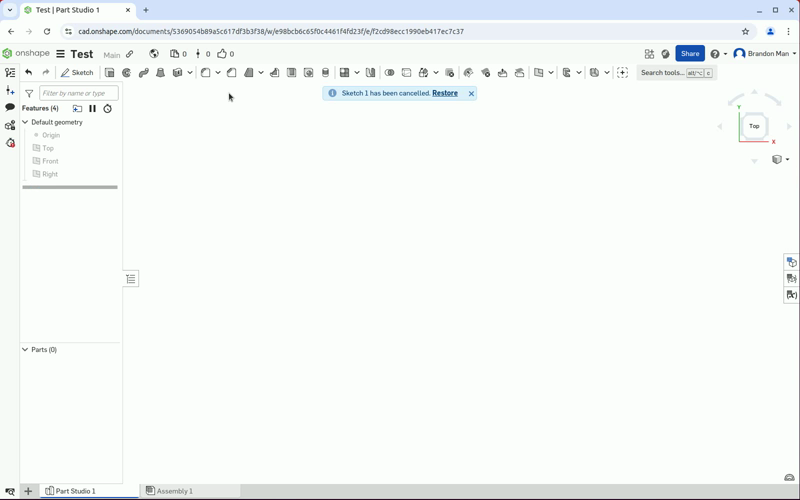
mouse_move(73, 352)
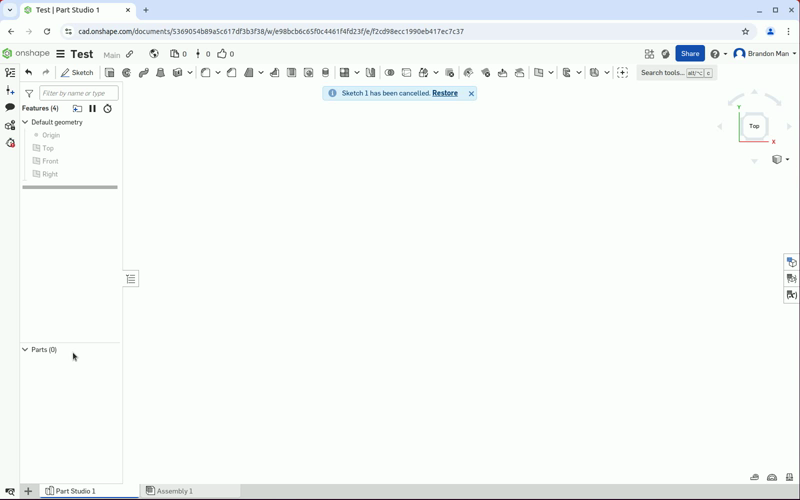
key(y)
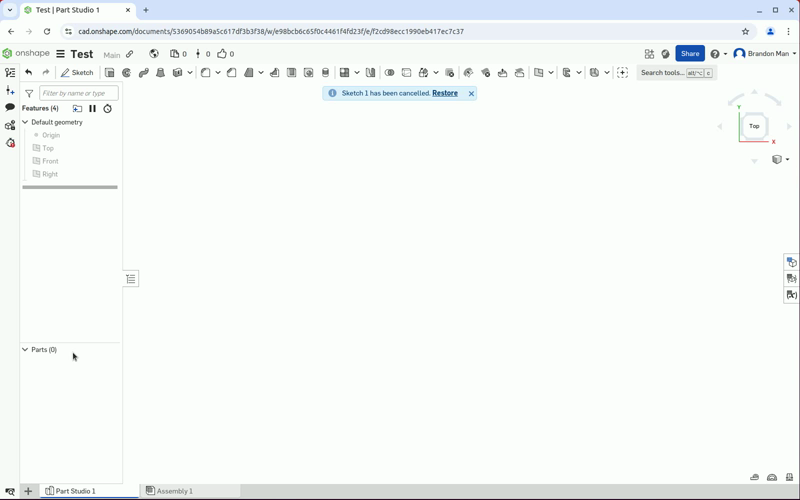
key(shift+p)
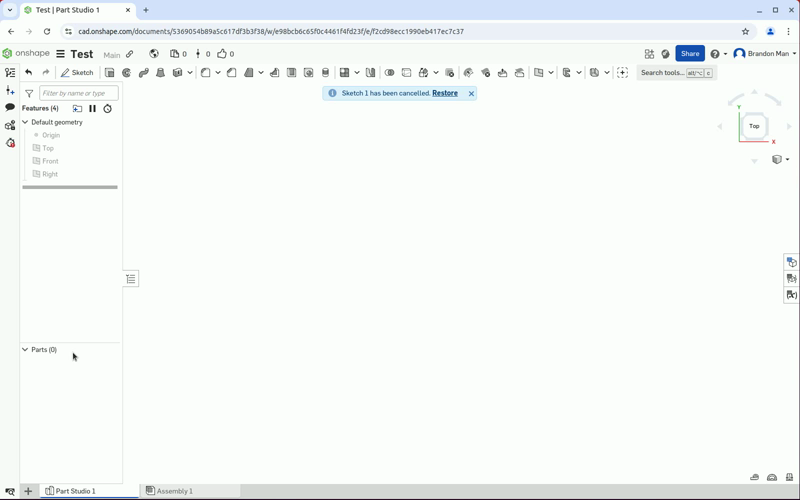
key(space)
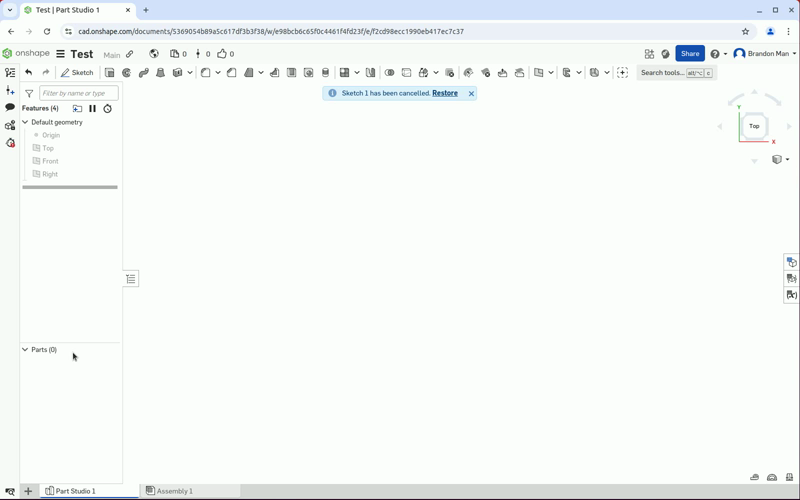
key_down(shift)
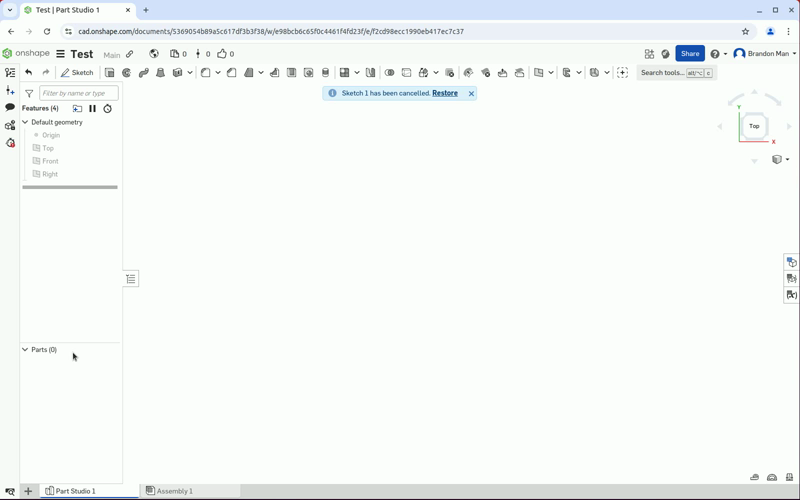
key(up)
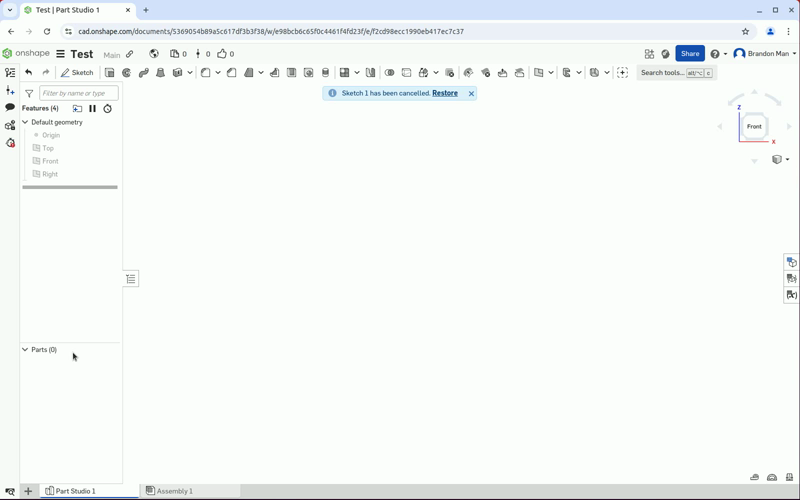
key_up(shift)
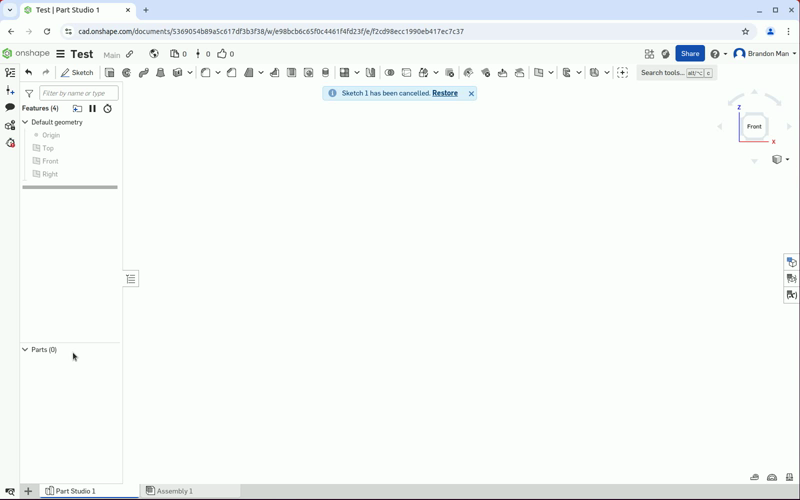
key(space)
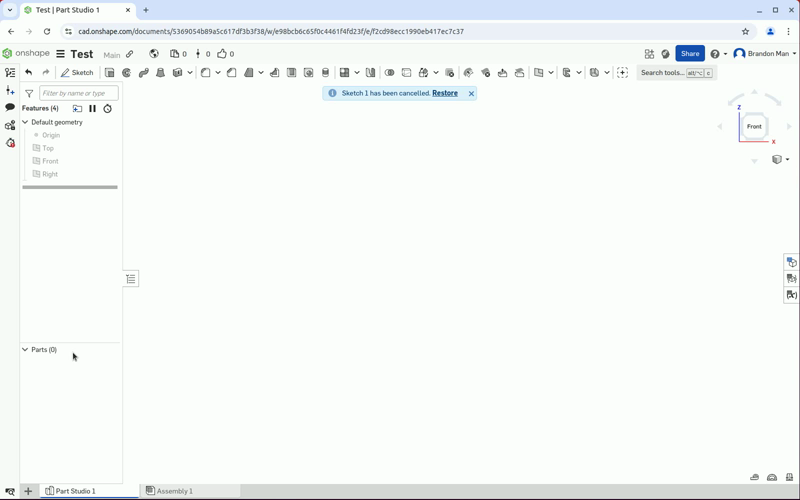
key_down(shift)
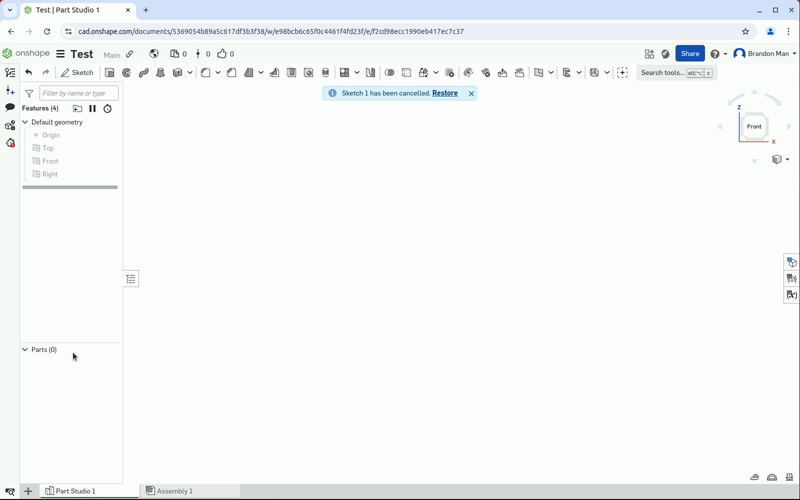
key(left)
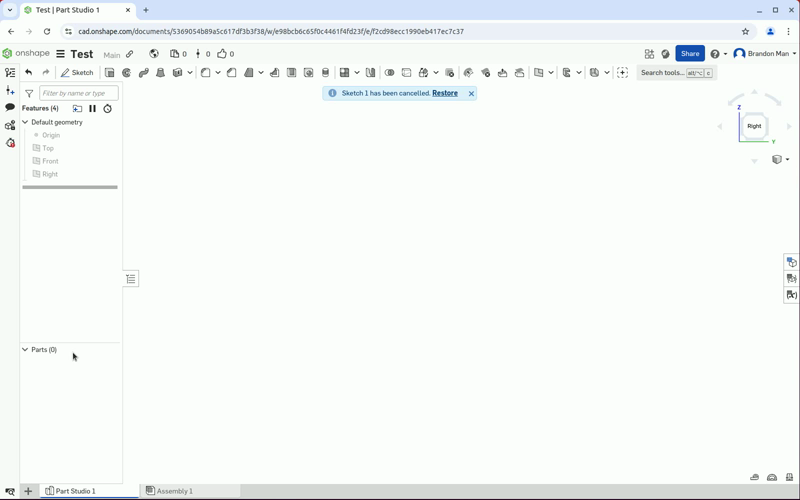
key_up(shift)
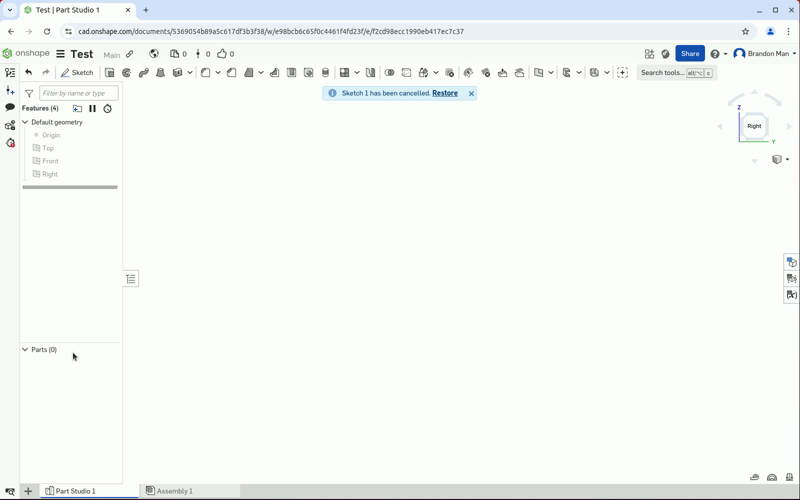
mouse_move(73, 352)
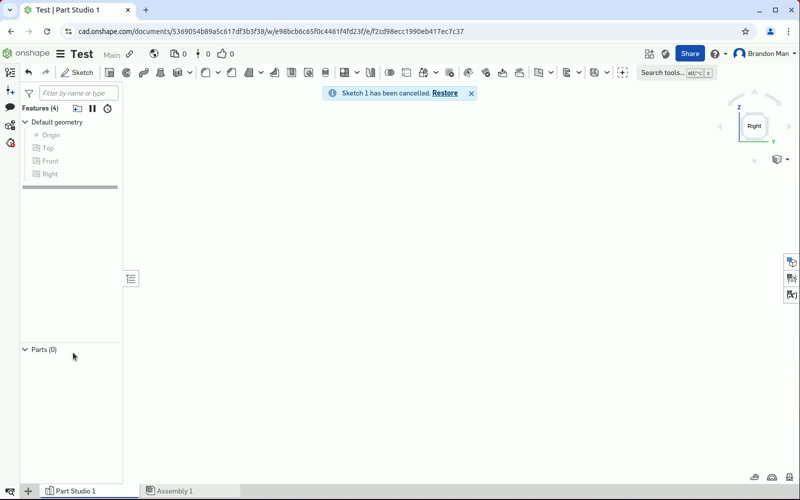
key(shift+y)
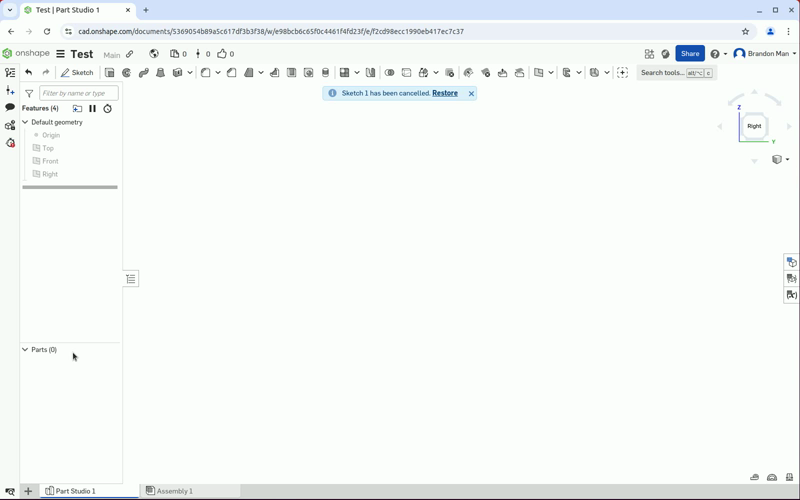
key(shift+s)
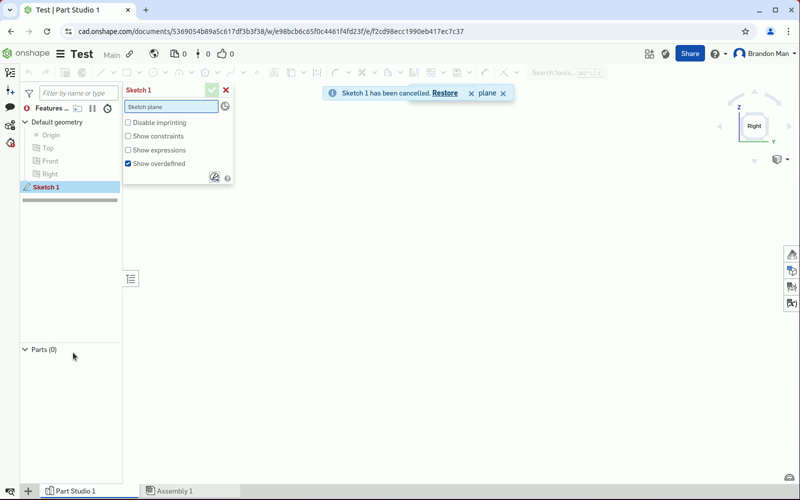
mouse_move(73, 176)
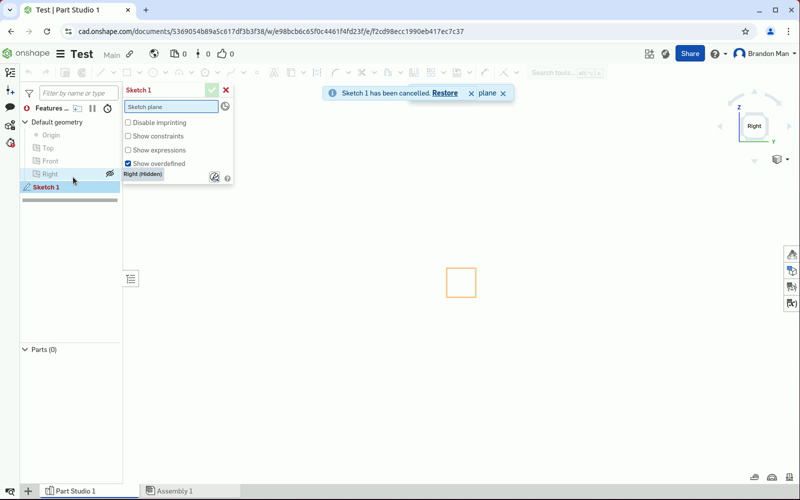
click(73, 176)
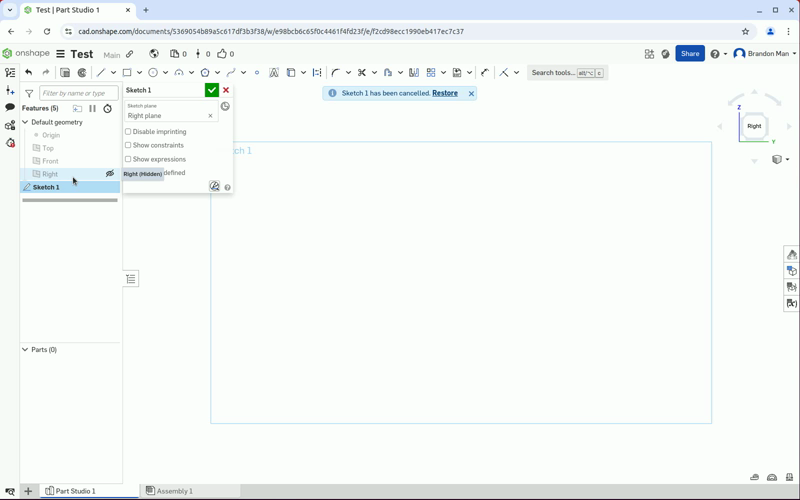
mouse_move(73, 352)
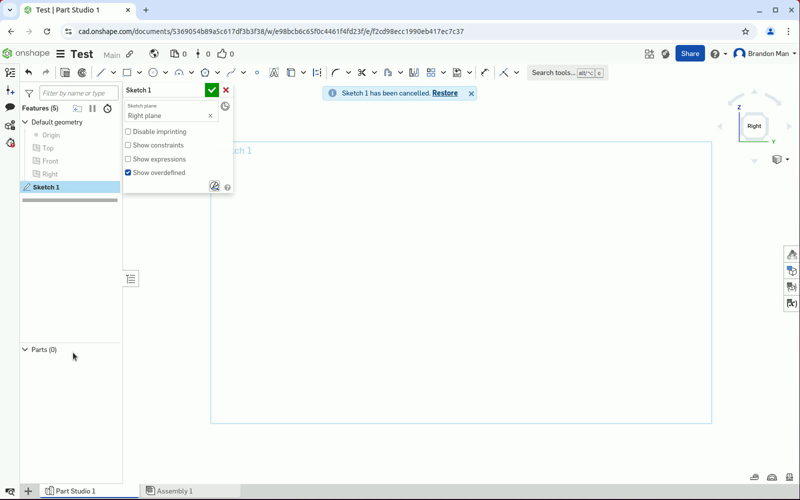
key(y)
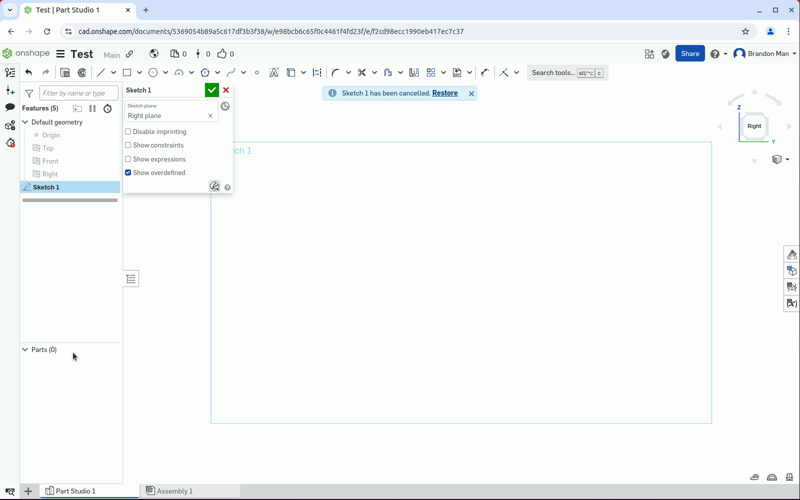
key(c)
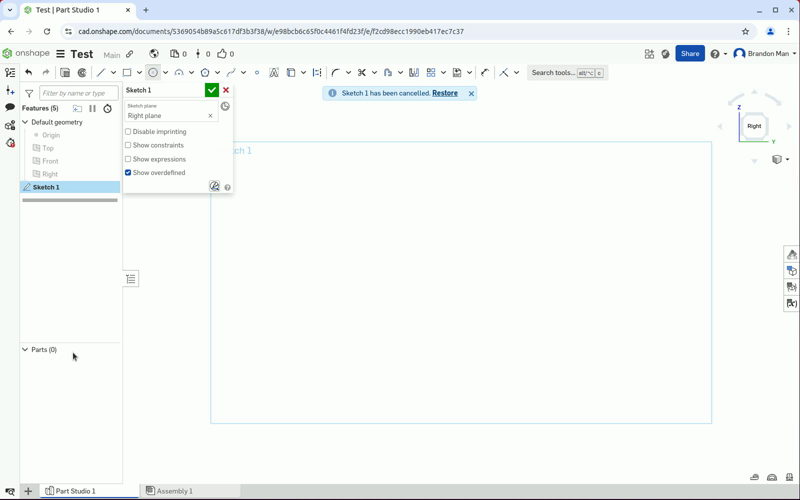
key_down(shift)
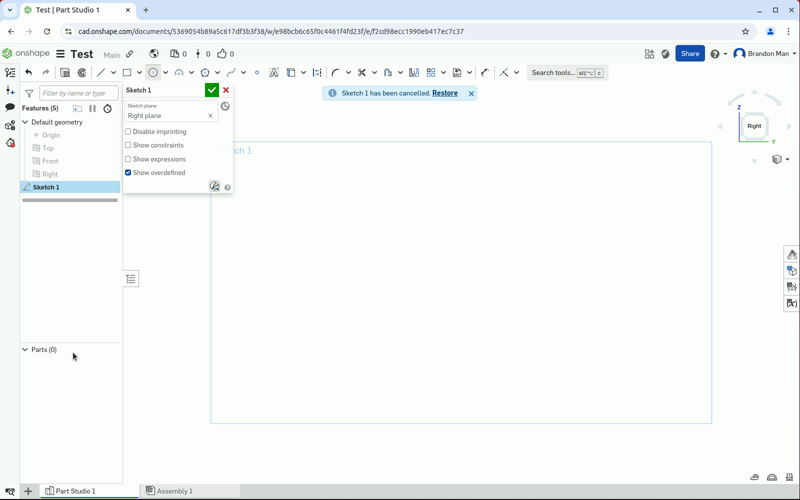
mouse_move(461, 282)
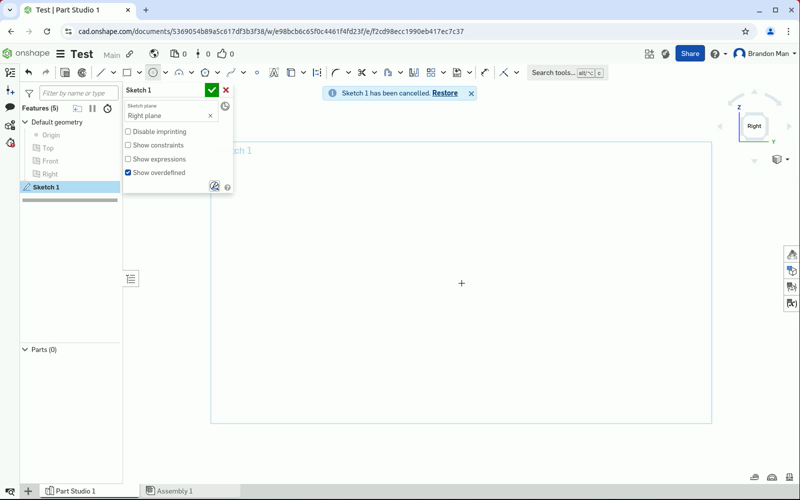
click(461, 282)
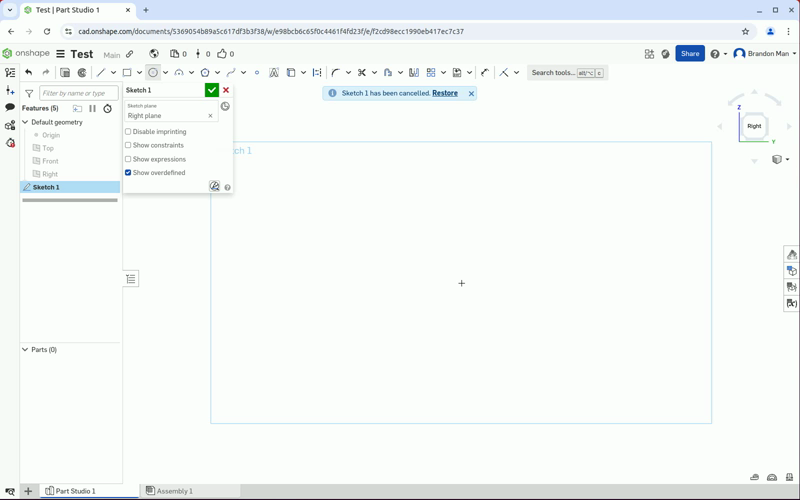
key_up(shift)
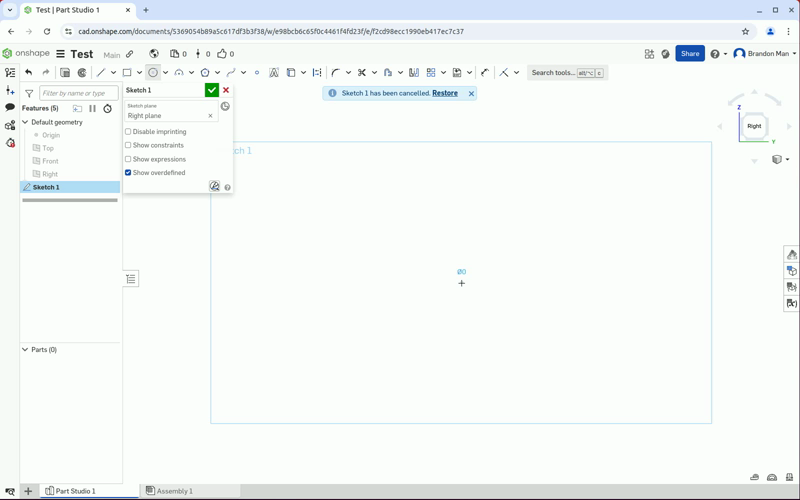
mouse_move(489, 282)
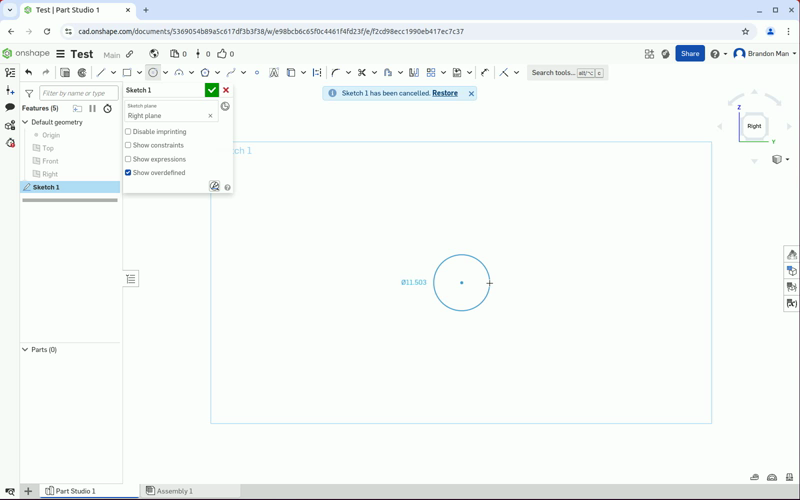
click(489, 282)
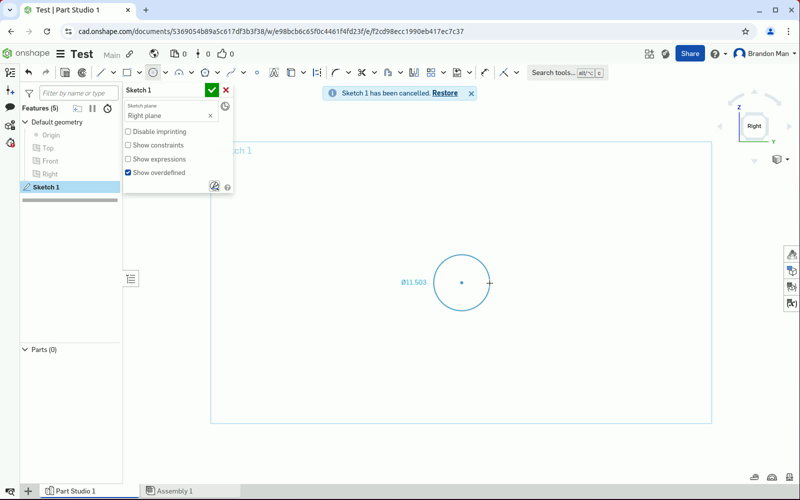
key(esc)
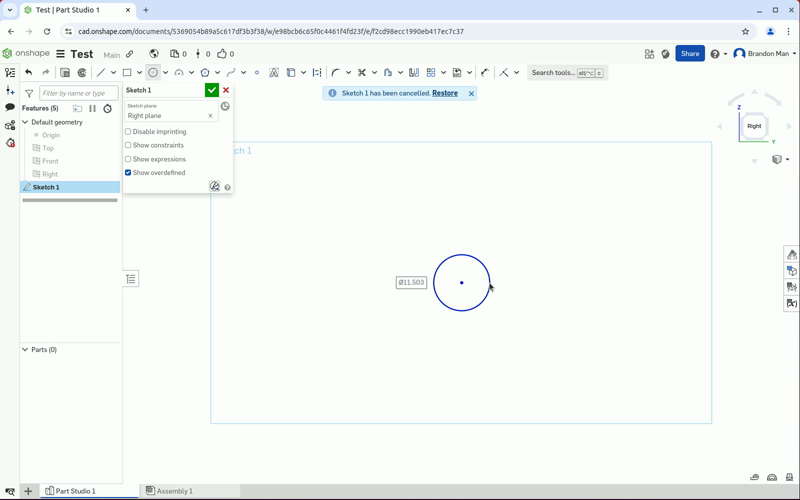
mouse_move(469, 268)
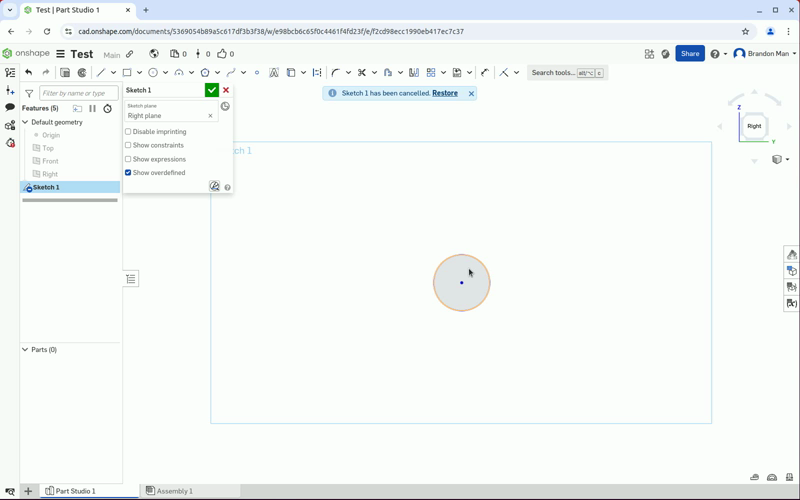
click(469, 268)
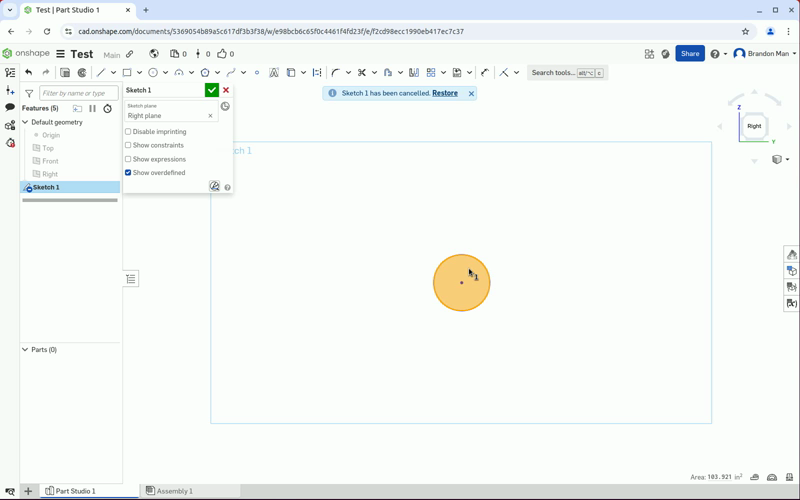
mouse_move(73, 352)
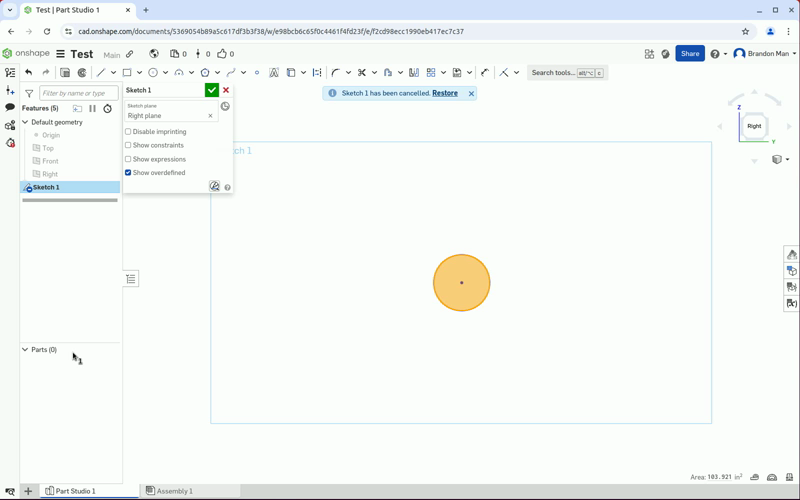
key(shift+y)
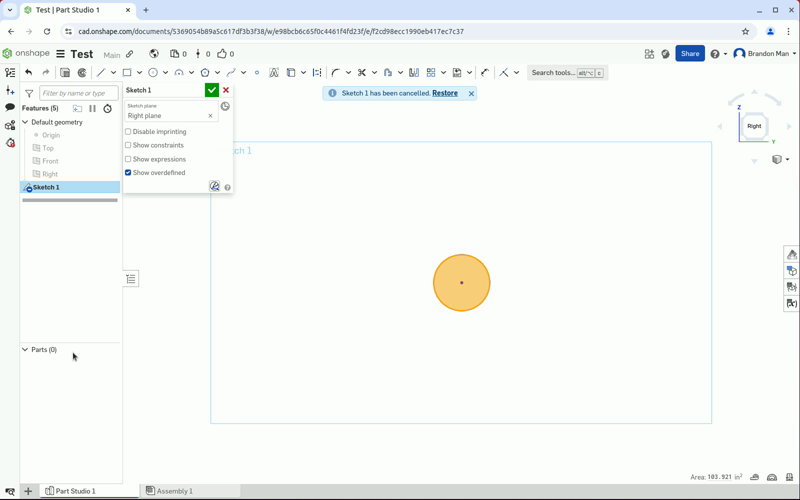
key(shift+e)
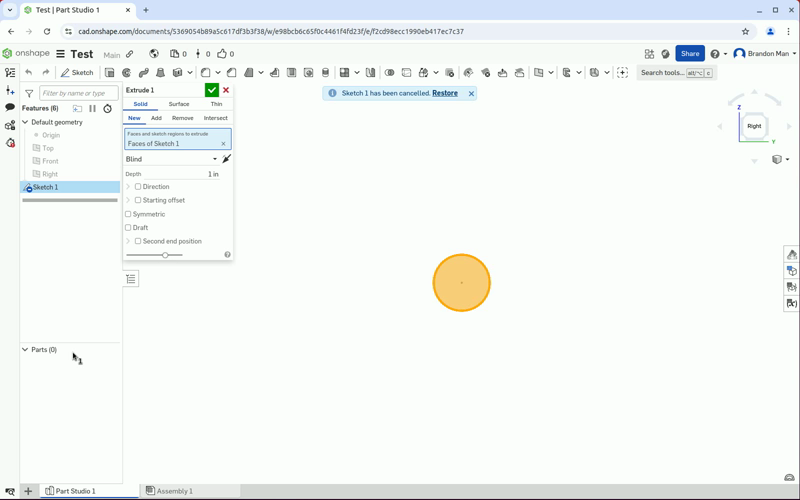
mouse_move(143, 106)
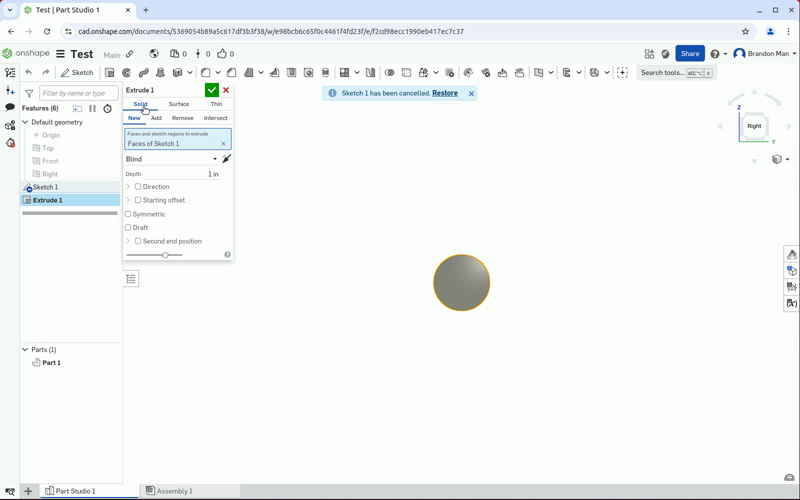
click(143, 106)
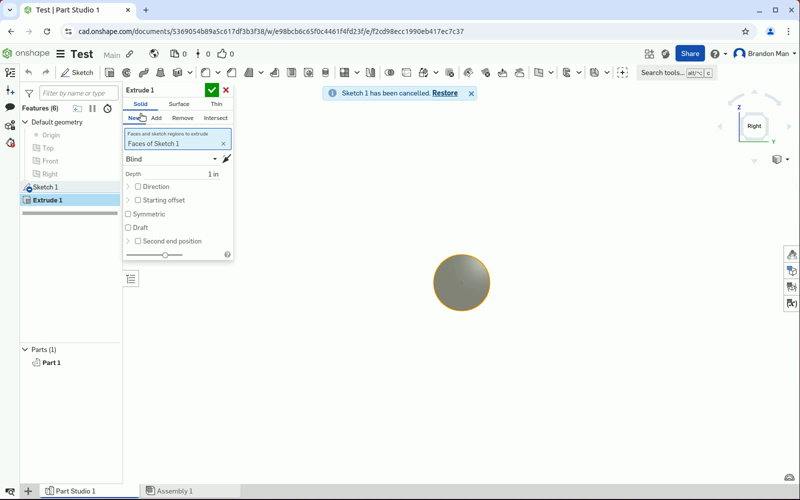
mouse_move(137, 120)
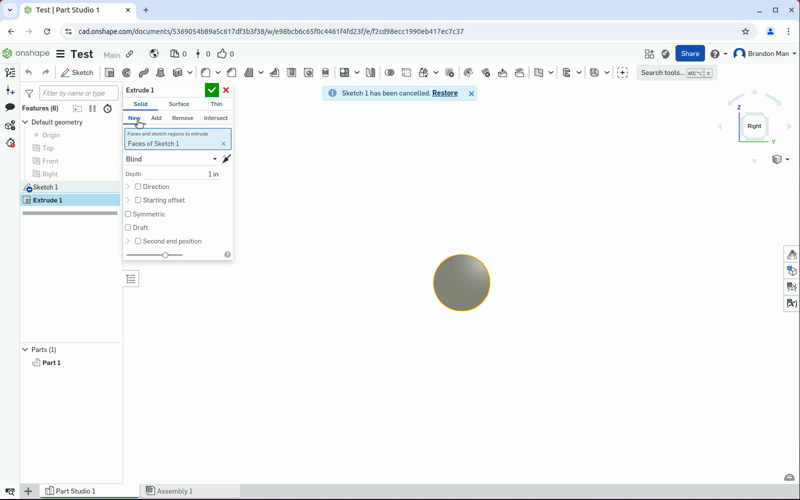
click(137, 120)
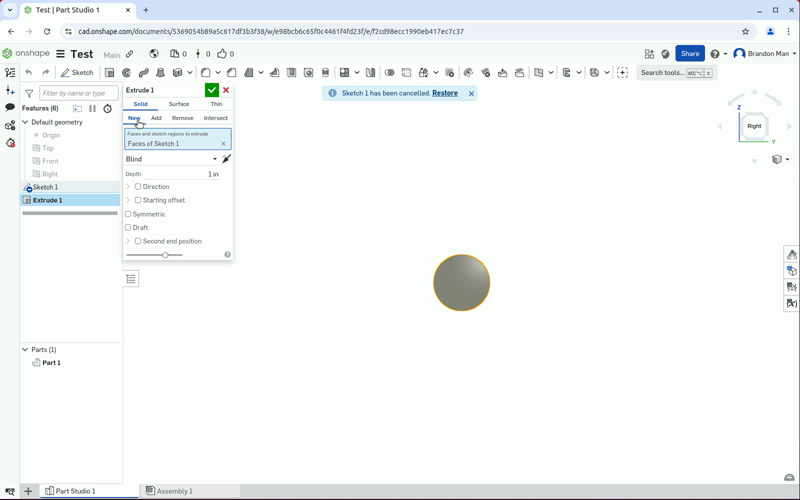
key(tab, 4)
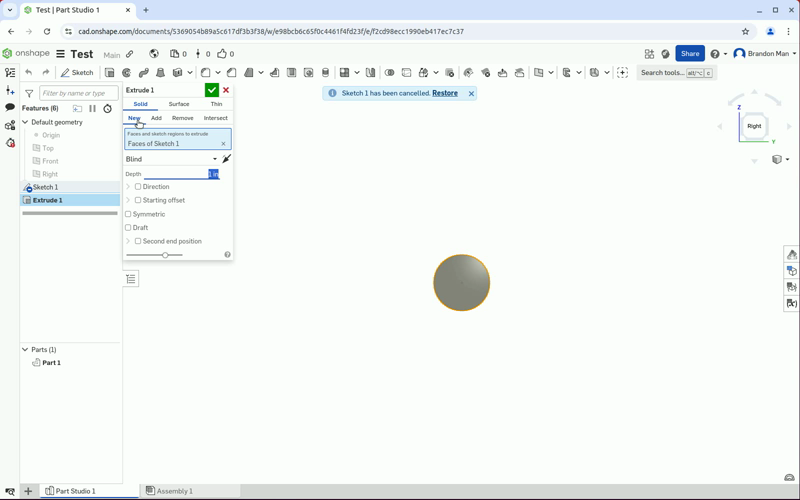
text(16.609)
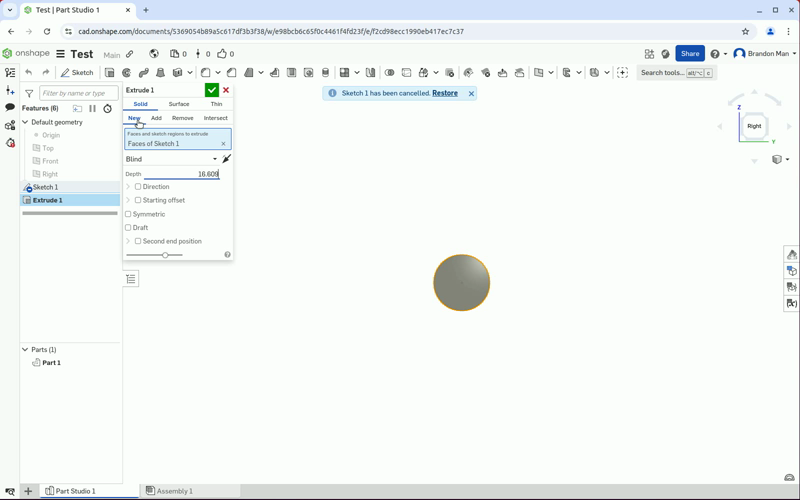
key(enter)
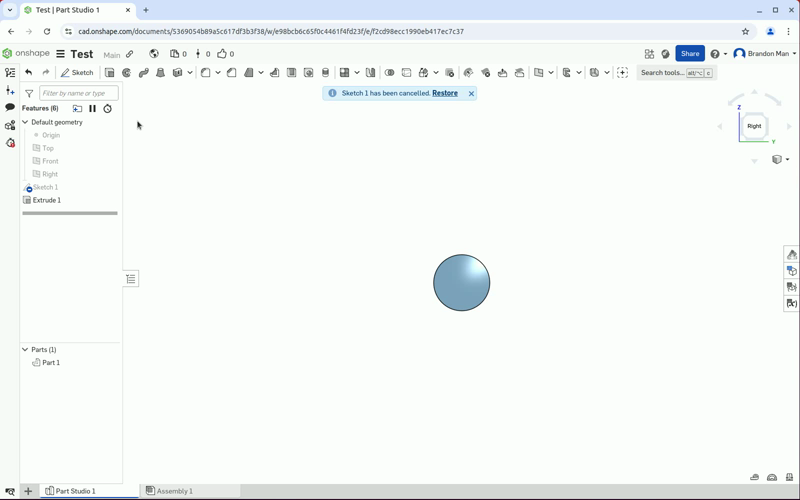
key(shift+h)
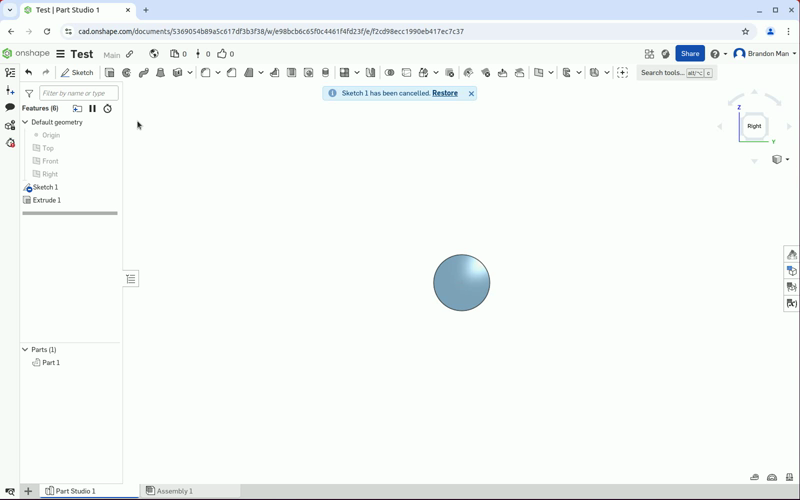
key(shift+h)
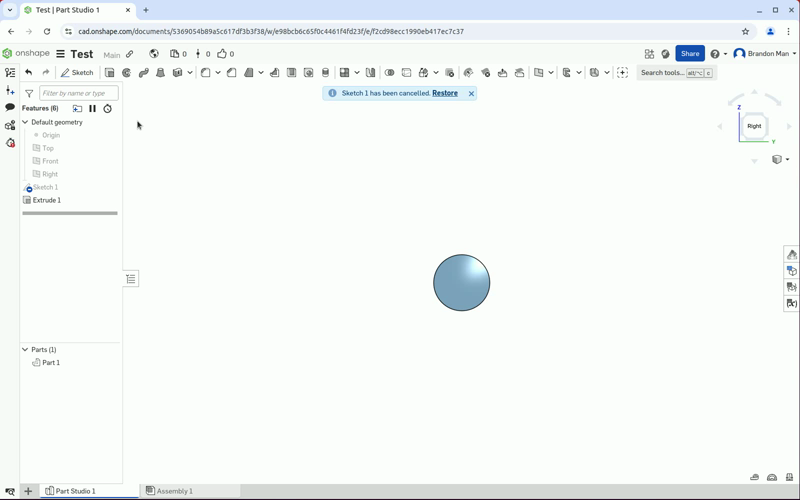
mouse_move(73, 189)
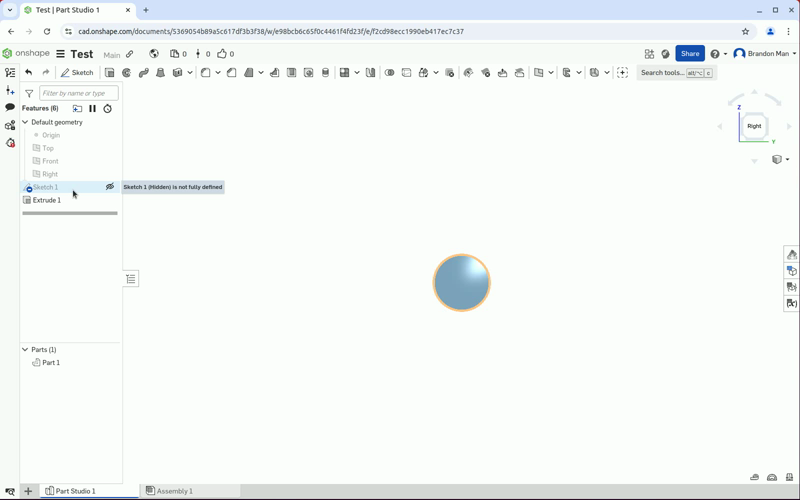
click(73, 189)
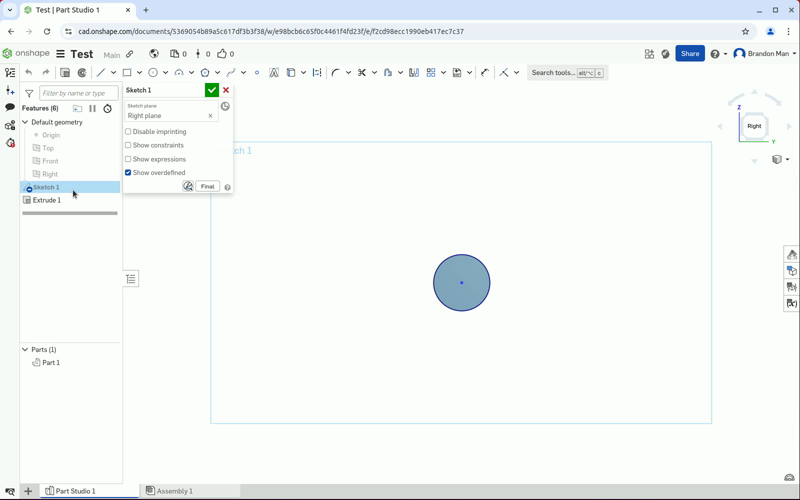
mouse_move(229, 92)
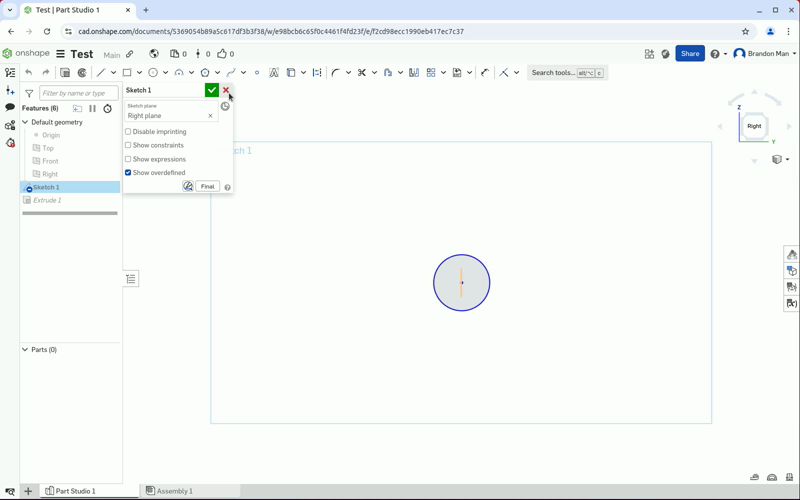
click(229, 92)
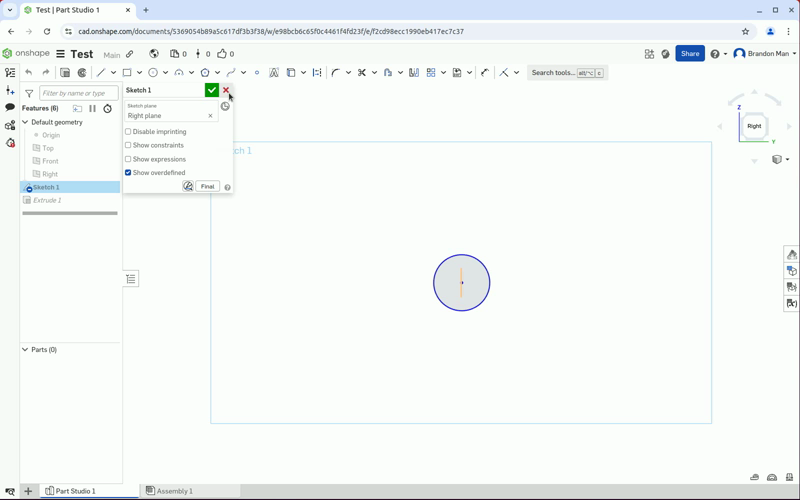
key(shift+s)
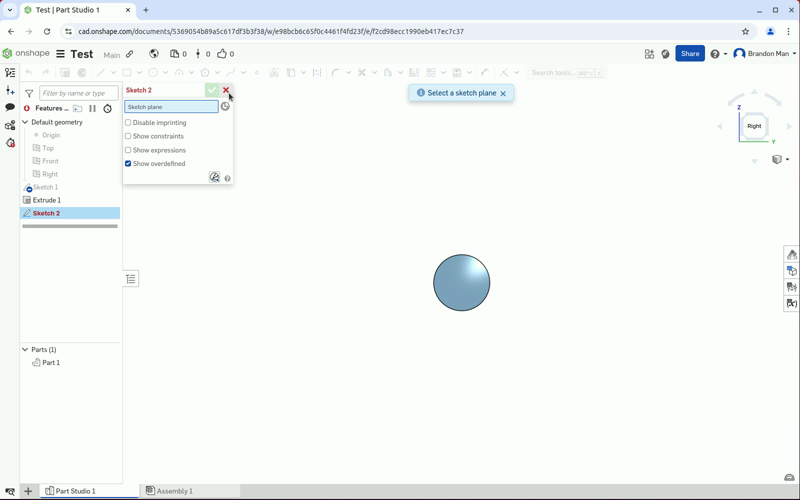
mouse_move(73, 176)
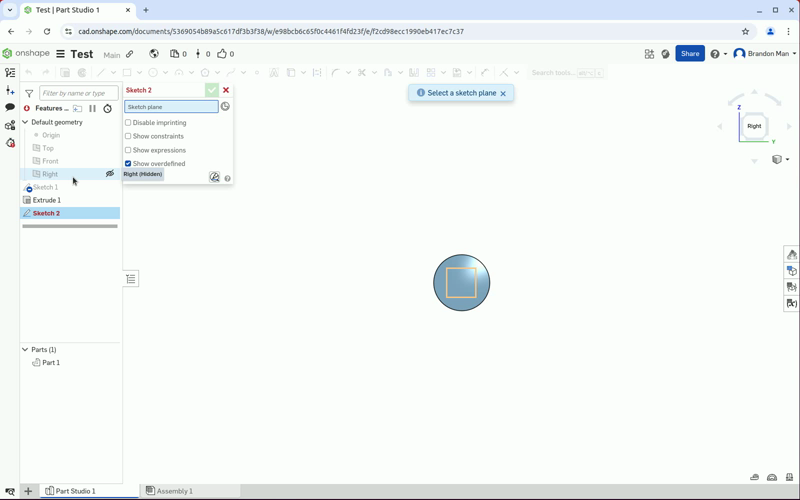
click(73, 176)
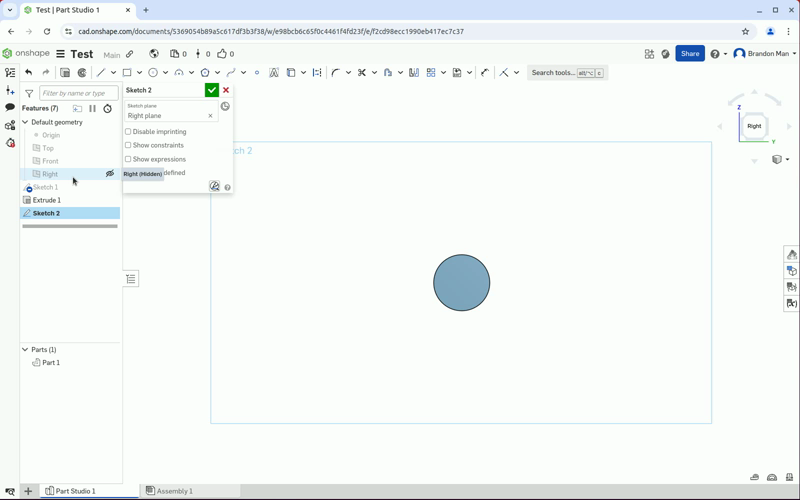
mouse_move(73, 352)
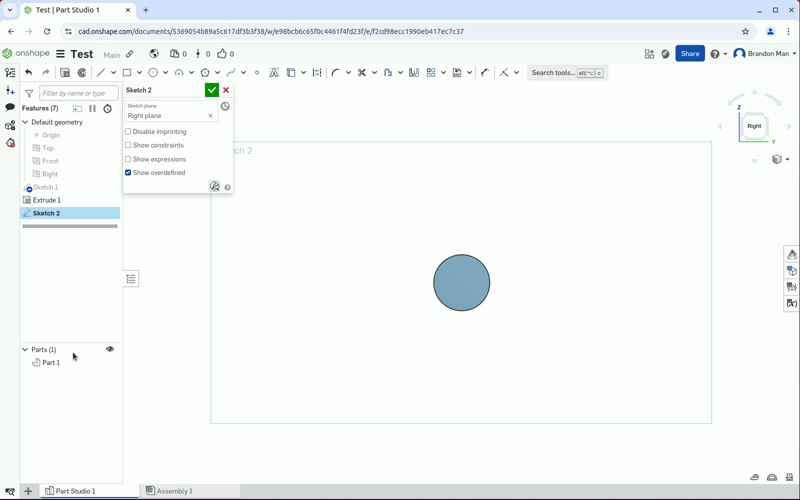
key(y)
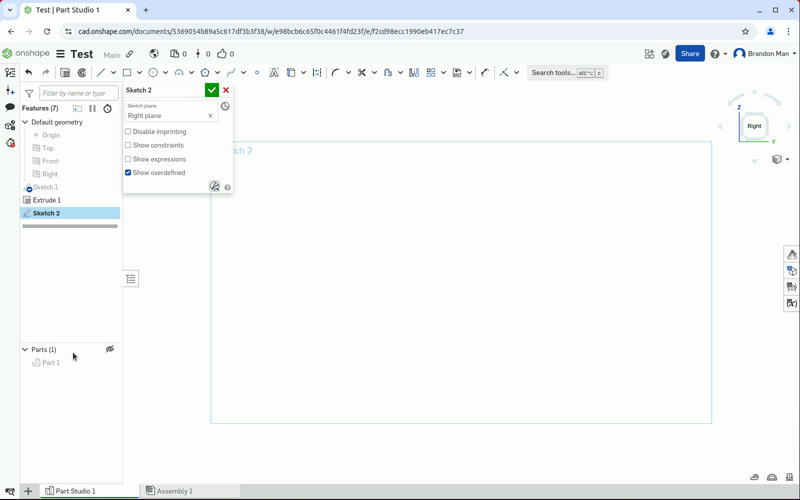
key(c)
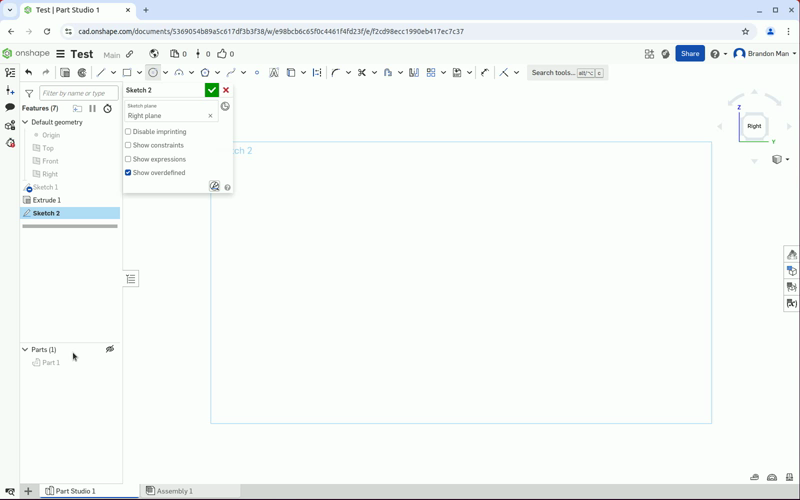
key_down(shift)
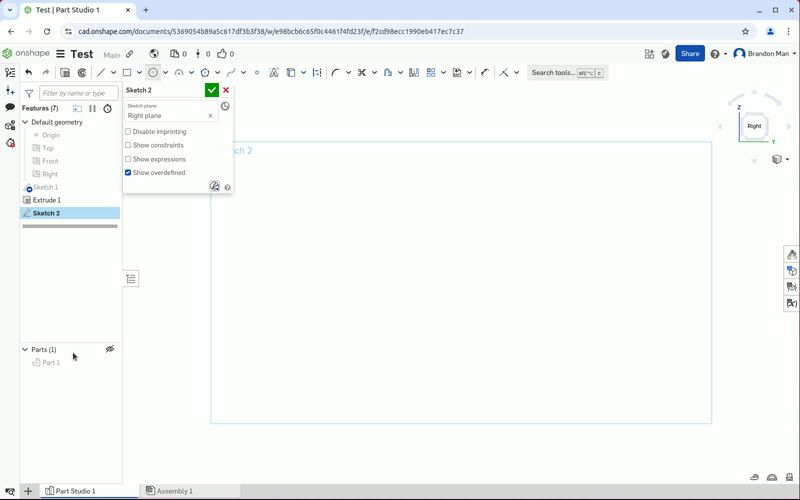
mouse_move(461, 282)
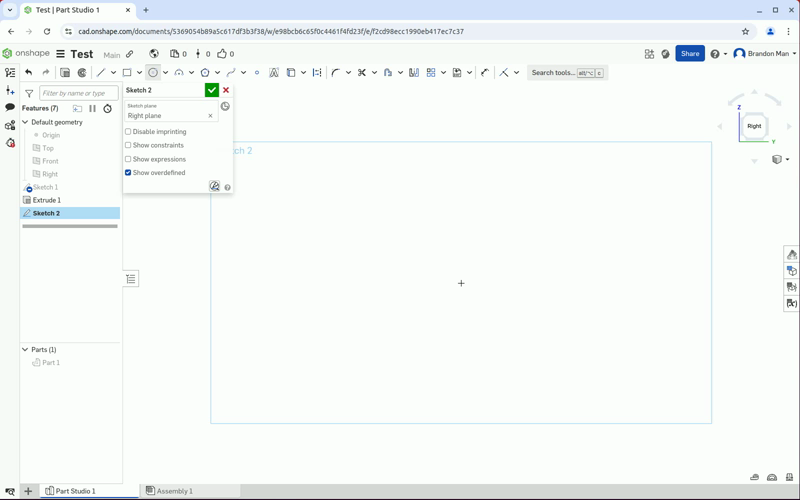
click(461, 282)
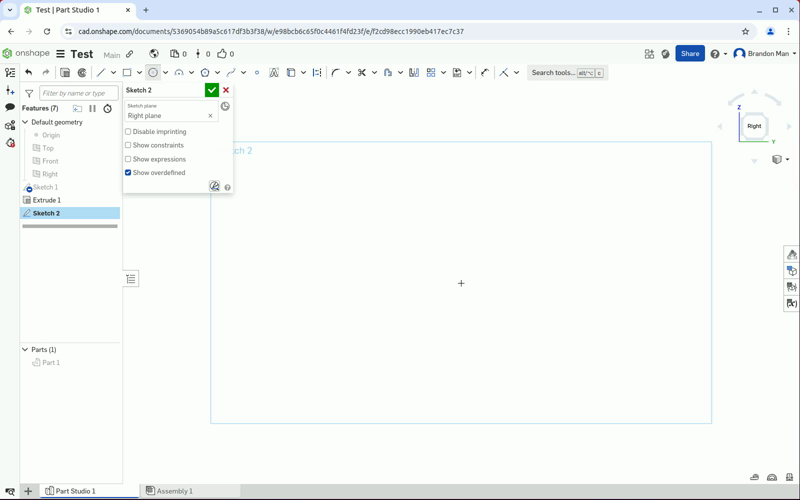
key_up(shift)
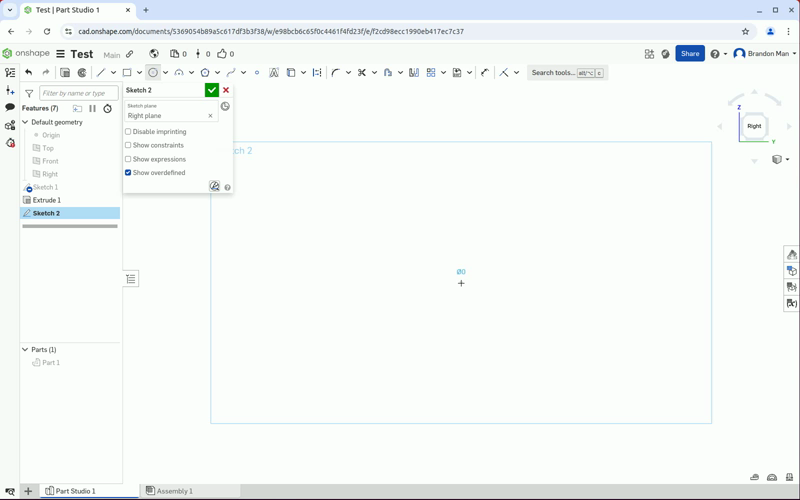
mouse_move(484, 282)
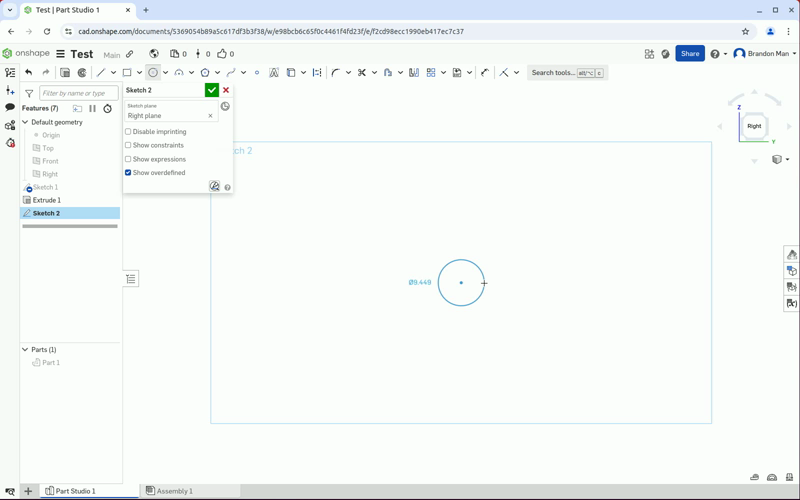
click(484, 282)
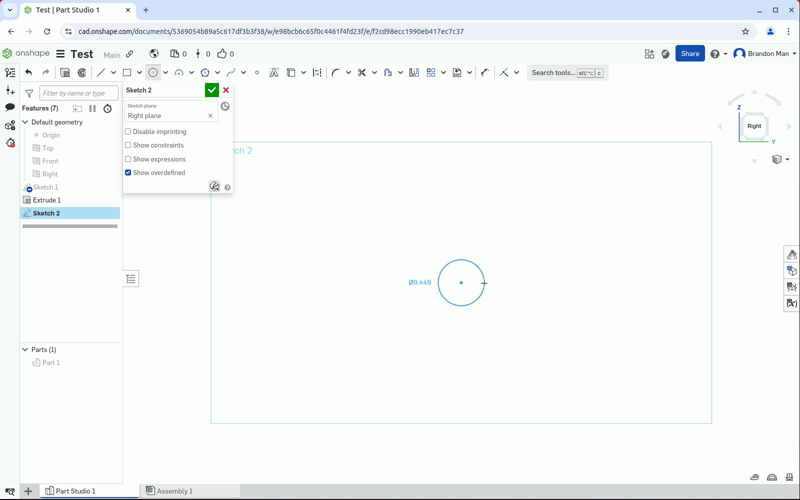
key(esc)
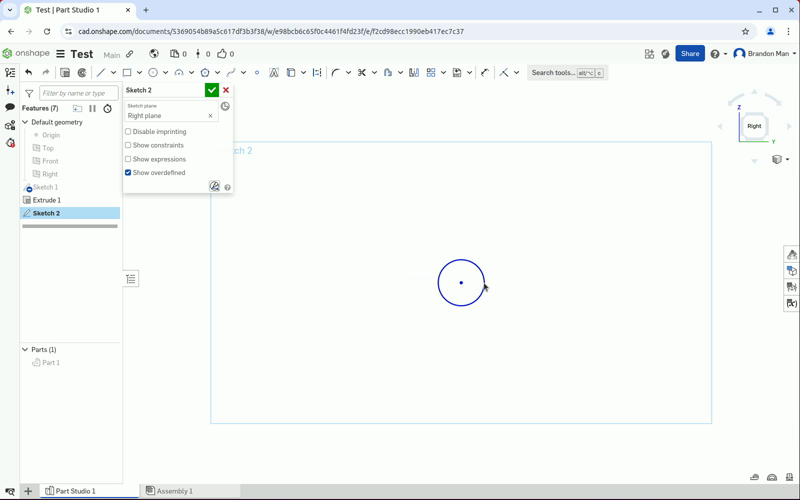
mouse_move(472, 273)
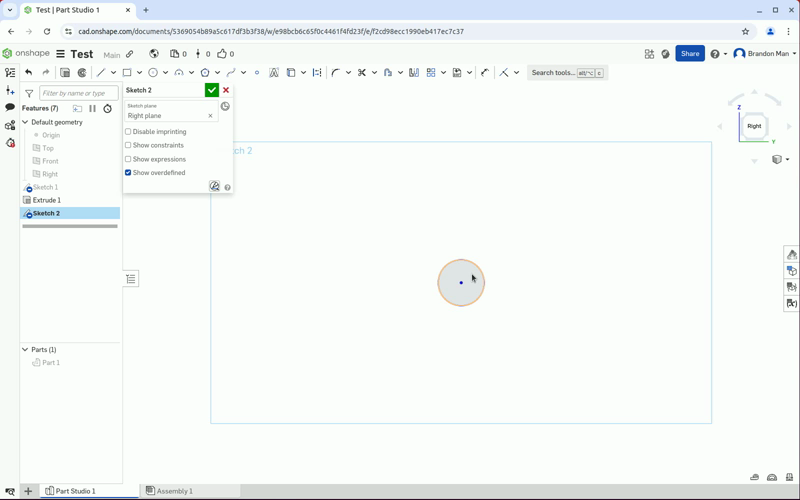
scroll(6)
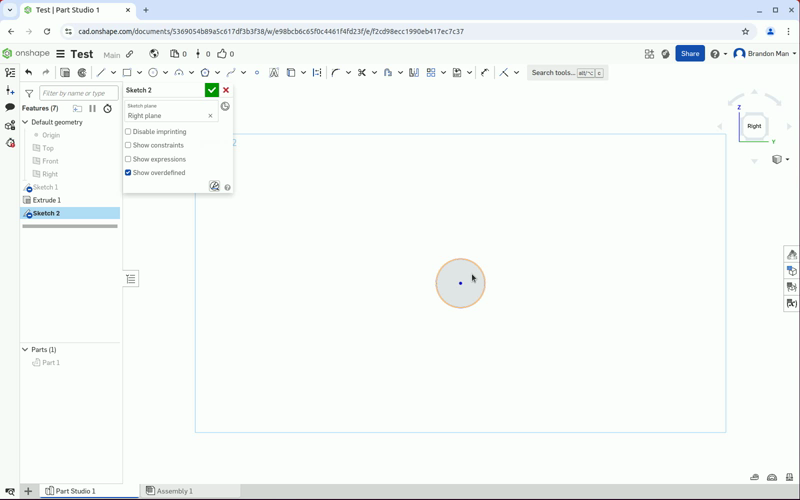
scroll(6)
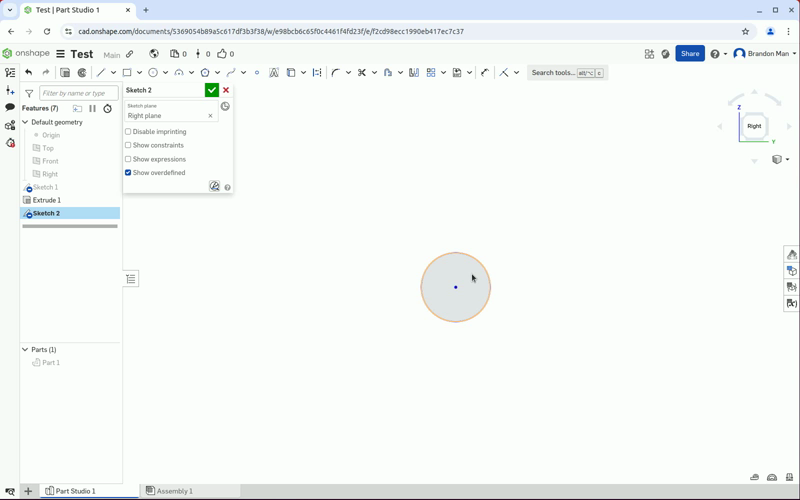
scroll(6)
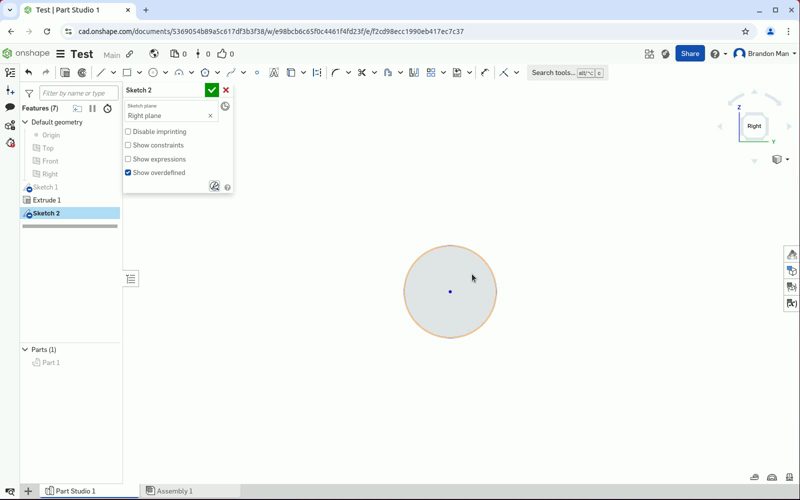
scroll(6)
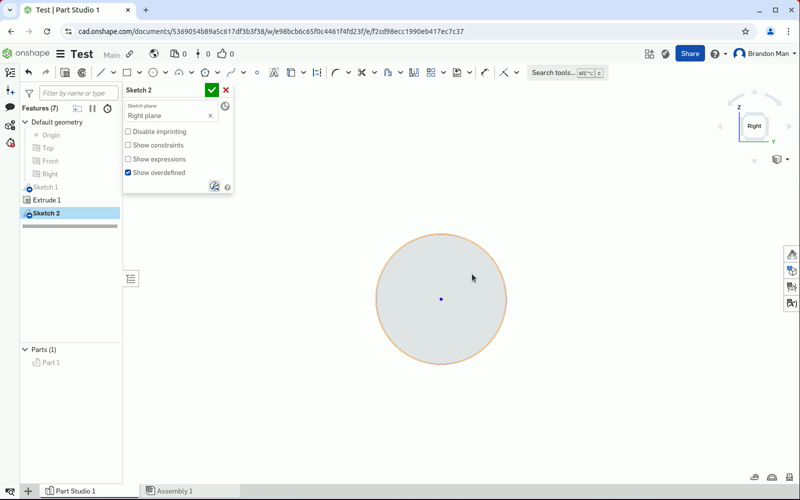
scroll(6)
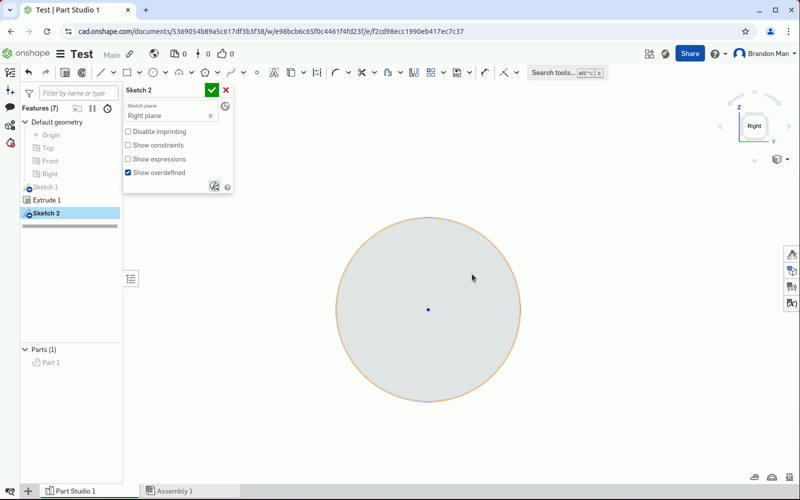
scroll(6)
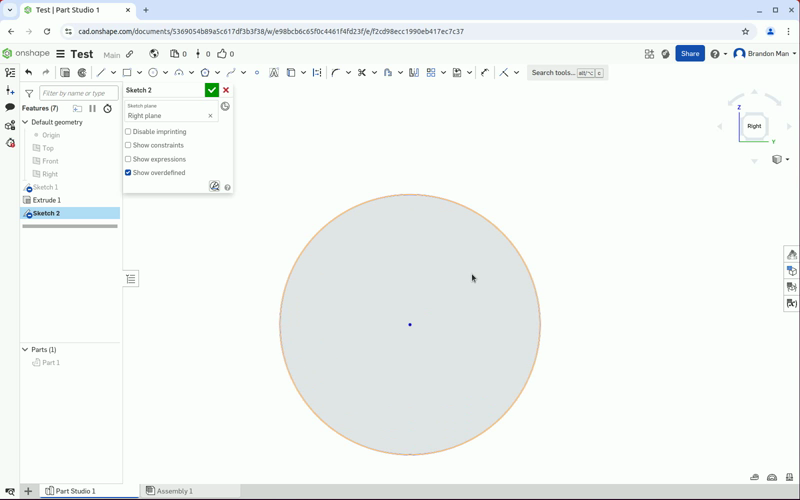
scroll(6)
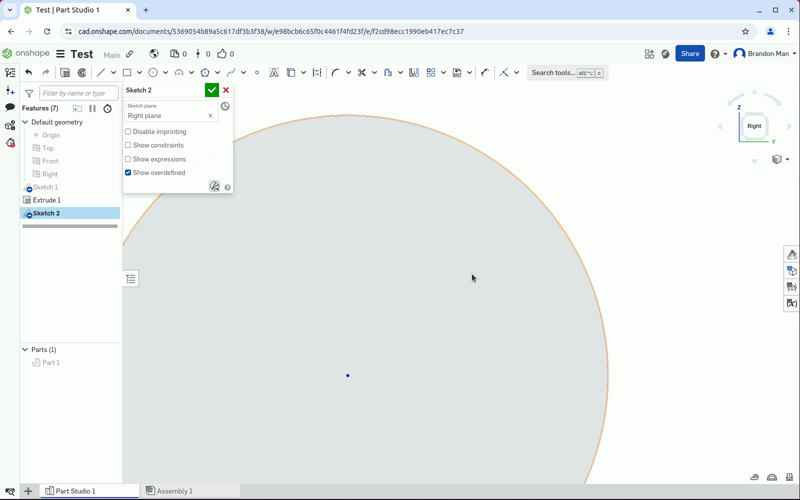
click(472, 273)
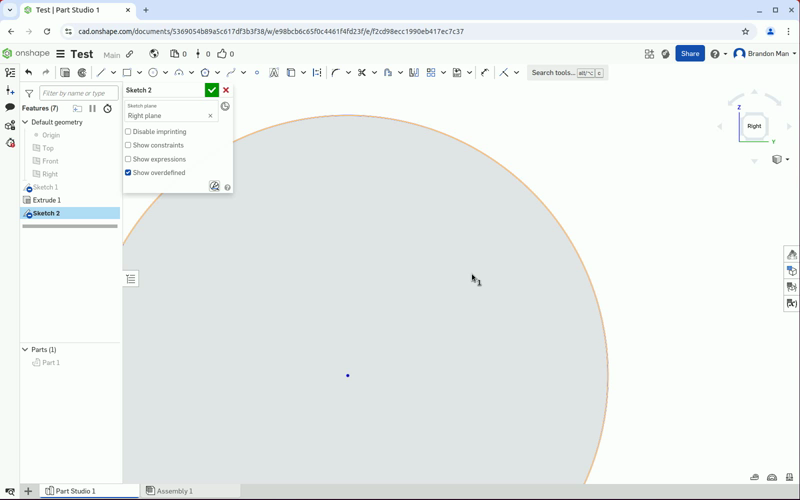
scroll(-6)
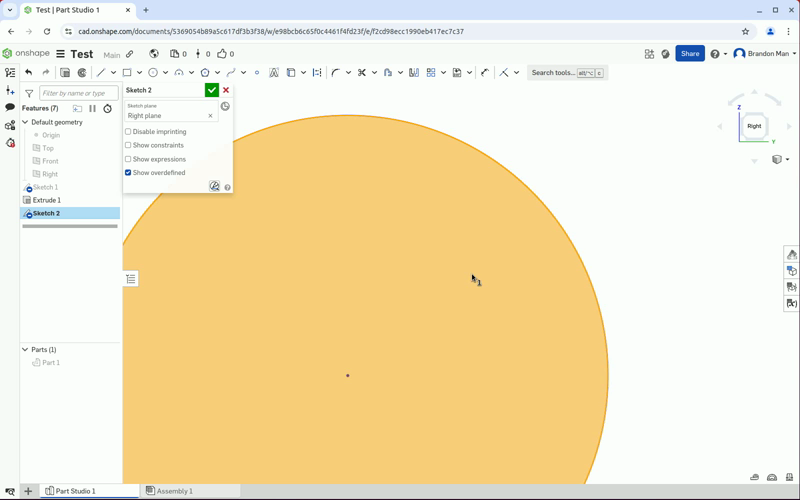
scroll(-6)
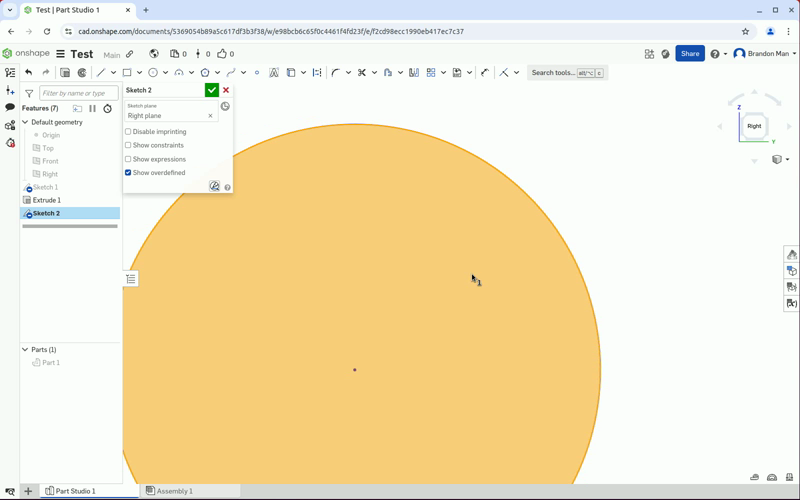
scroll(-6)
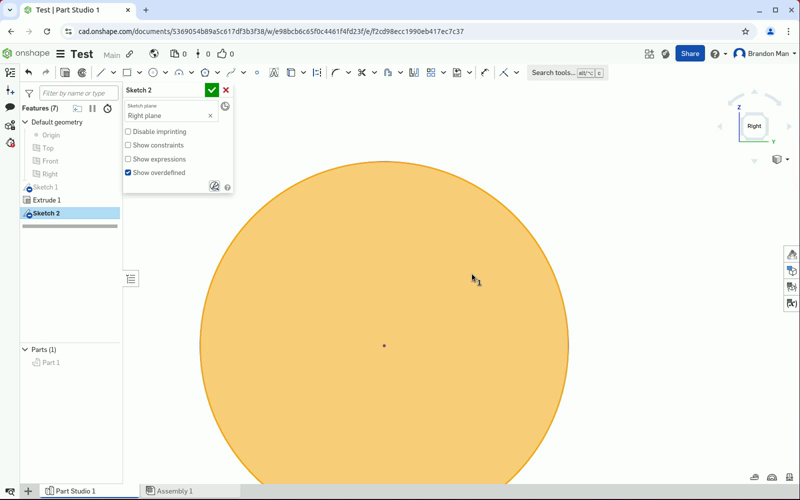
scroll(-6)
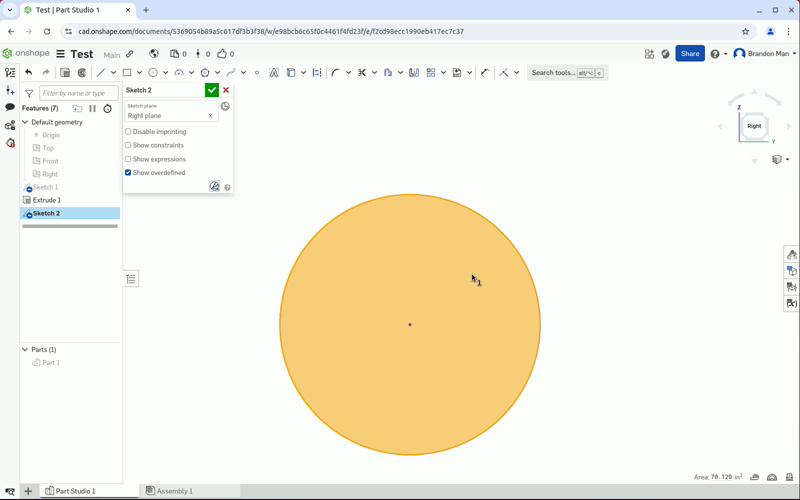
scroll(-6)
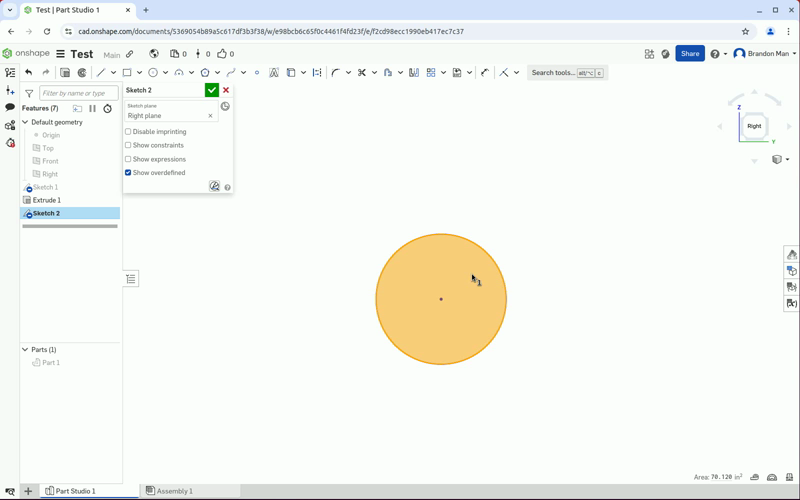
scroll(-6)
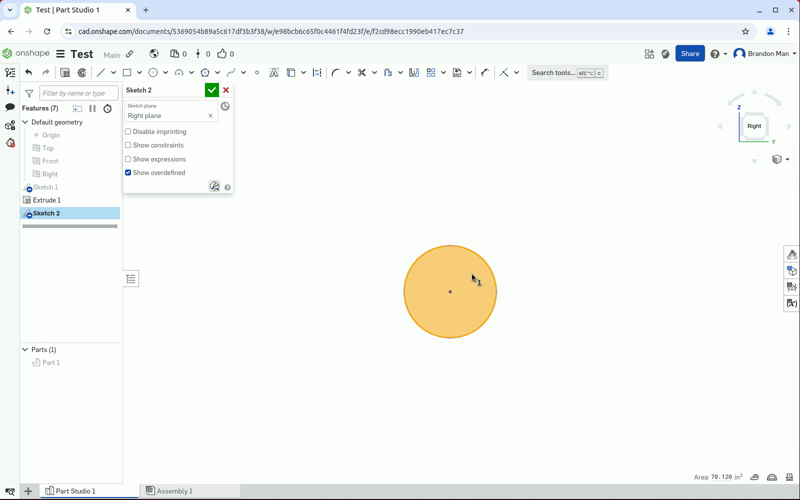
scroll(-6)
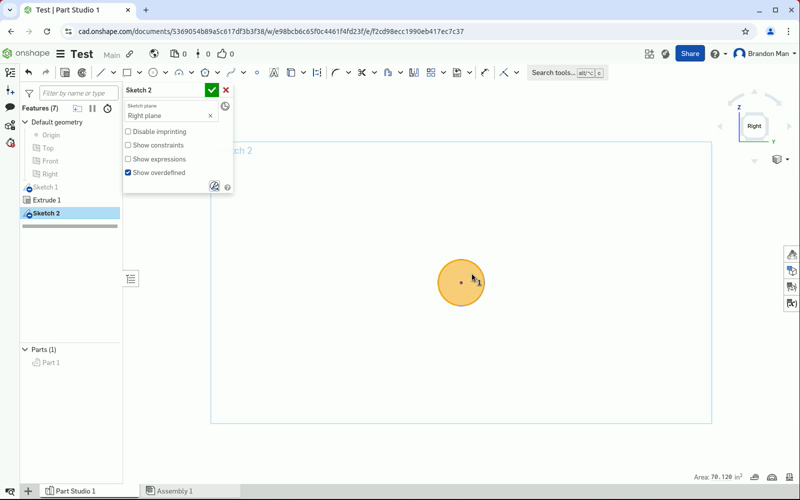
mouse_move(73, 352)
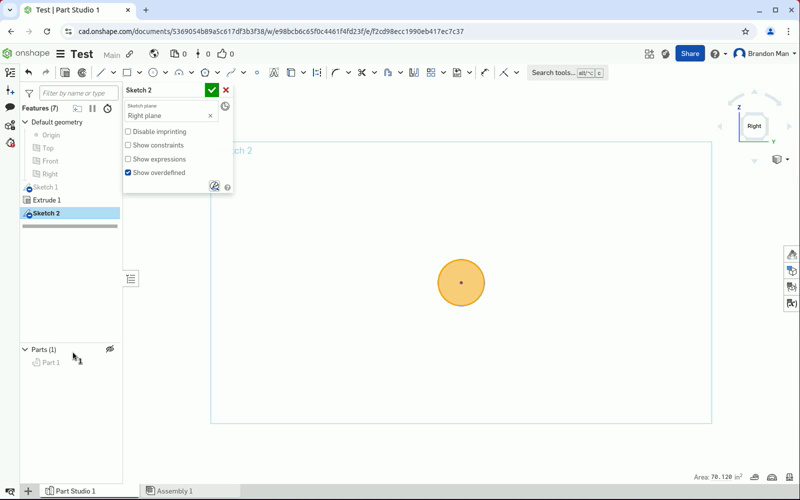
key(shift+y)
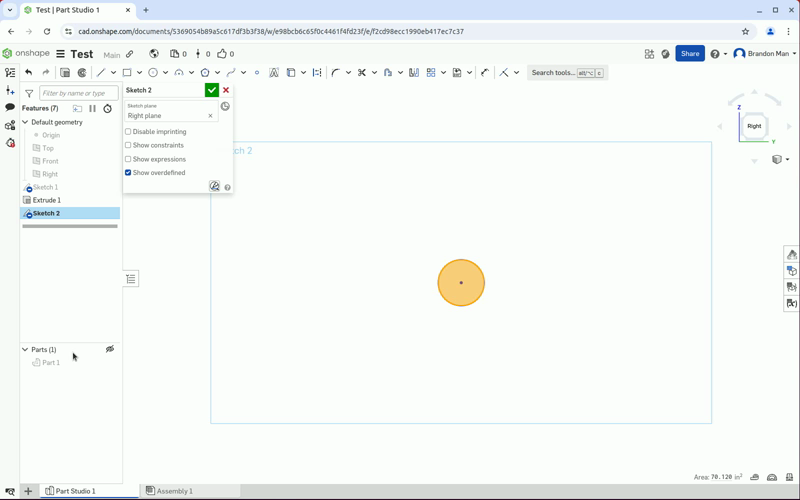
key(shift+e)
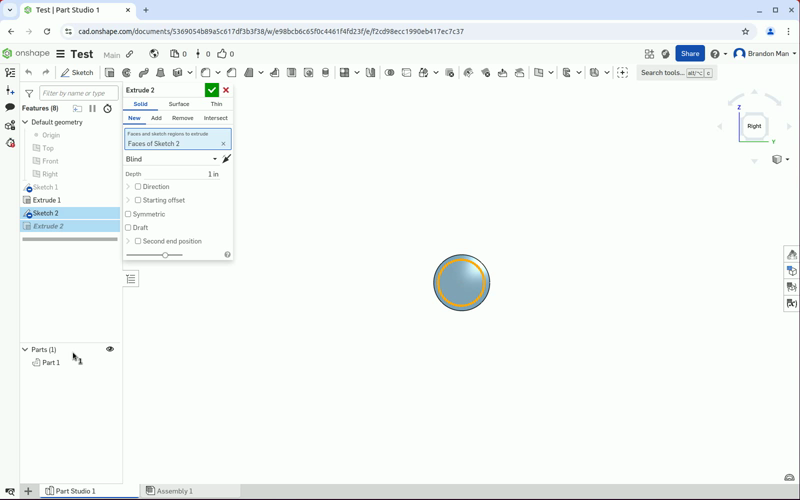
mouse_move(143, 106)
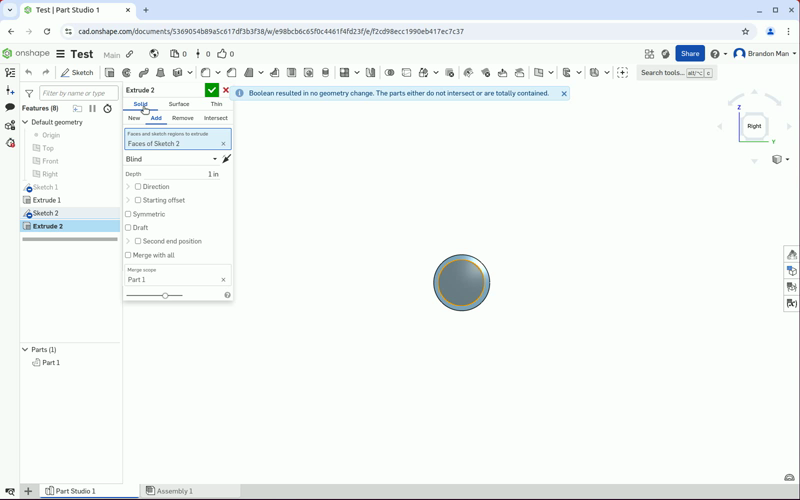
click(143, 106)
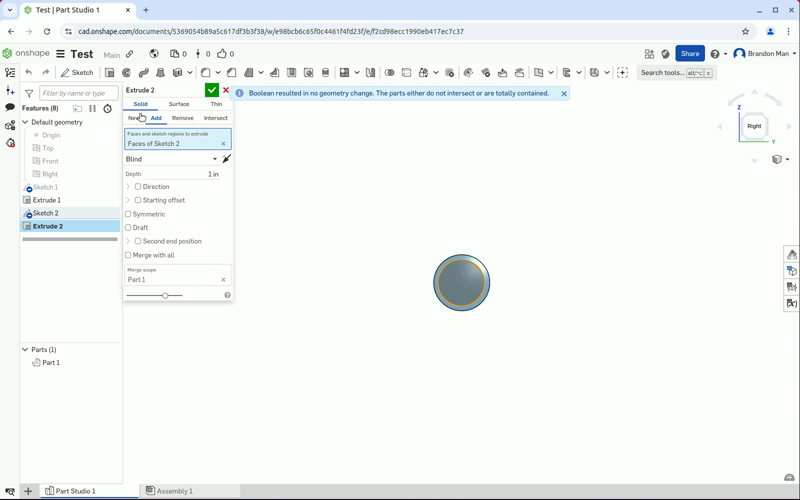
mouse_move(137, 120)
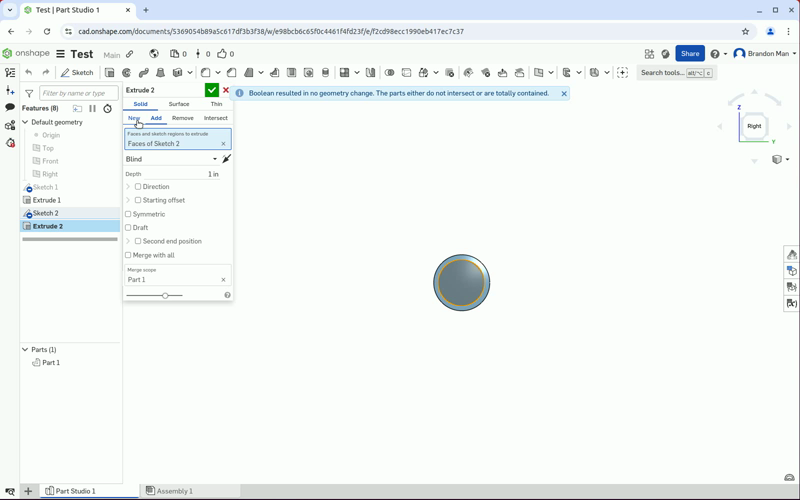
click(137, 120)
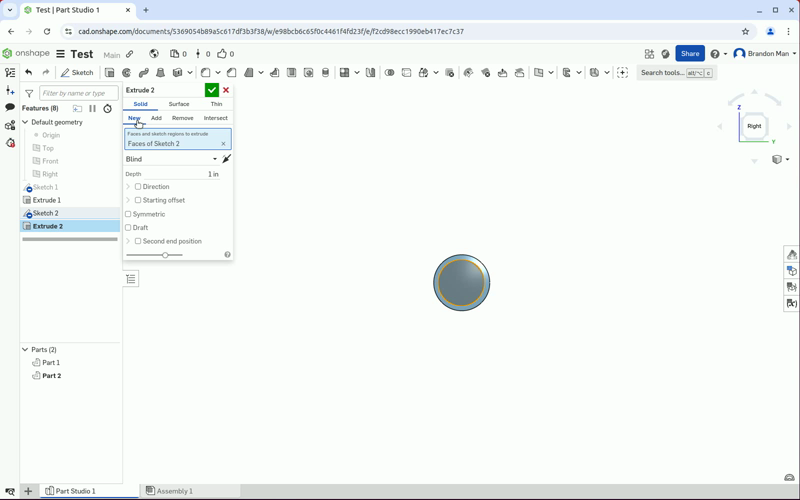
key(tab, 4)
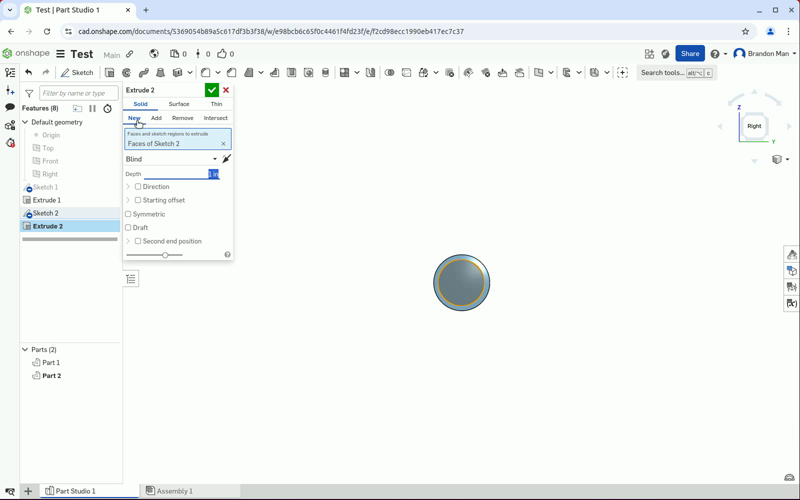
text(4.574)
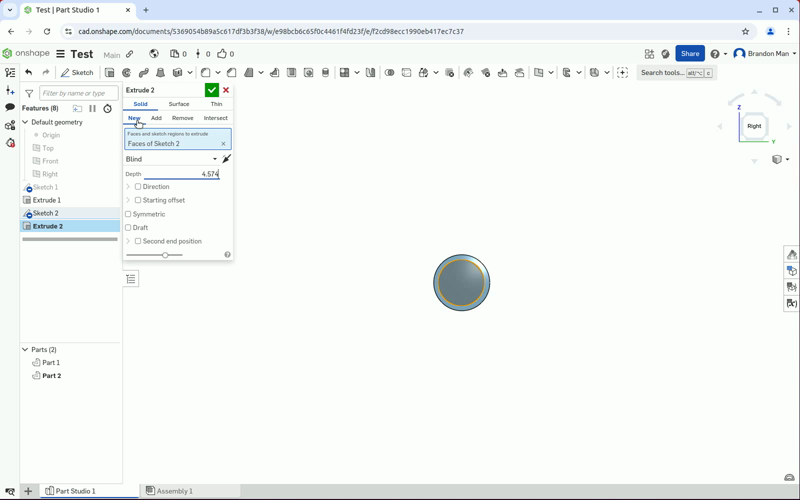
key(enter)
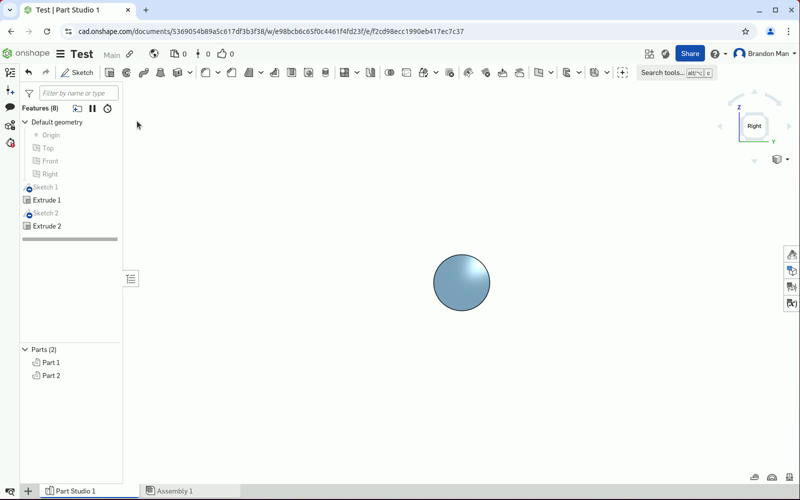
key(shift+h)
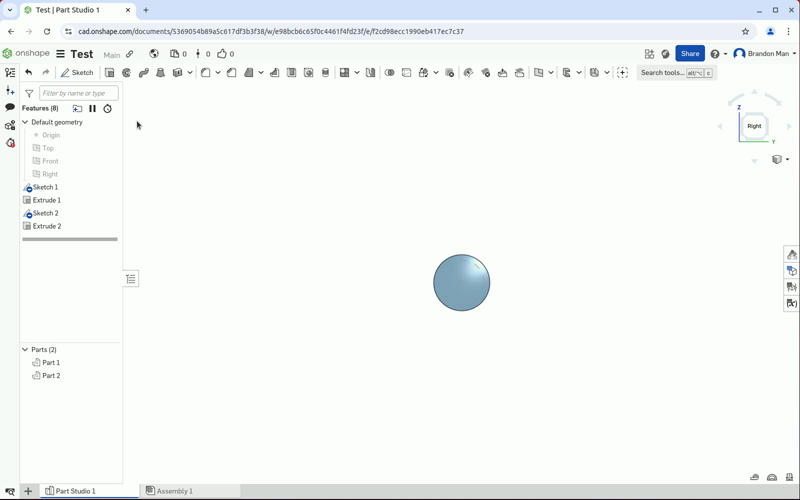
key(shift+h)
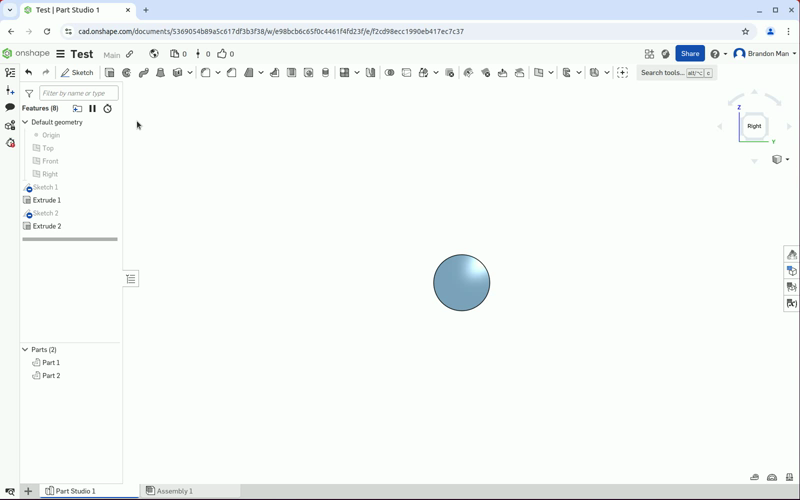
mouse_move(73, 189)
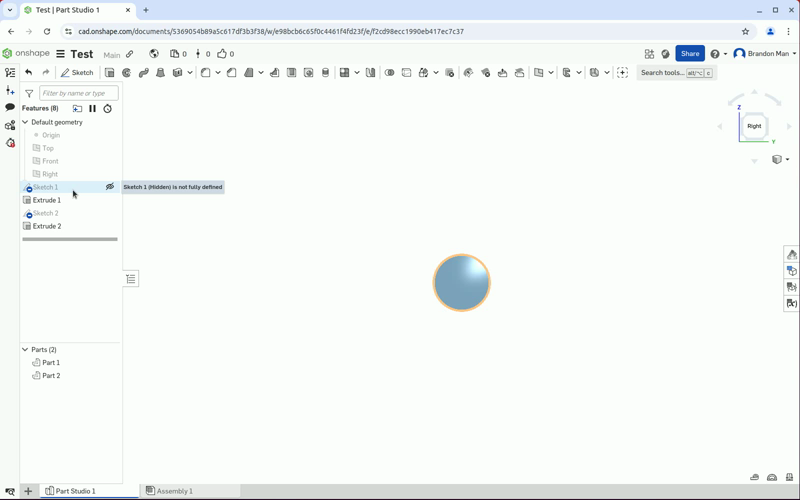
click(73, 189)
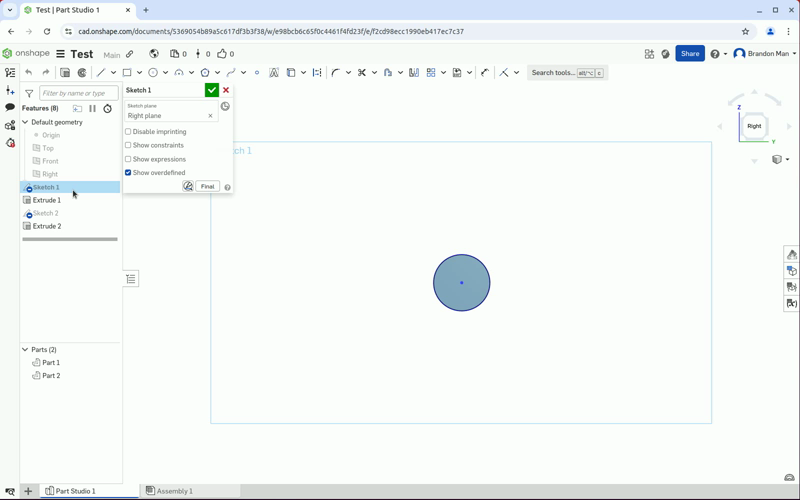
mouse_move(229, 92)
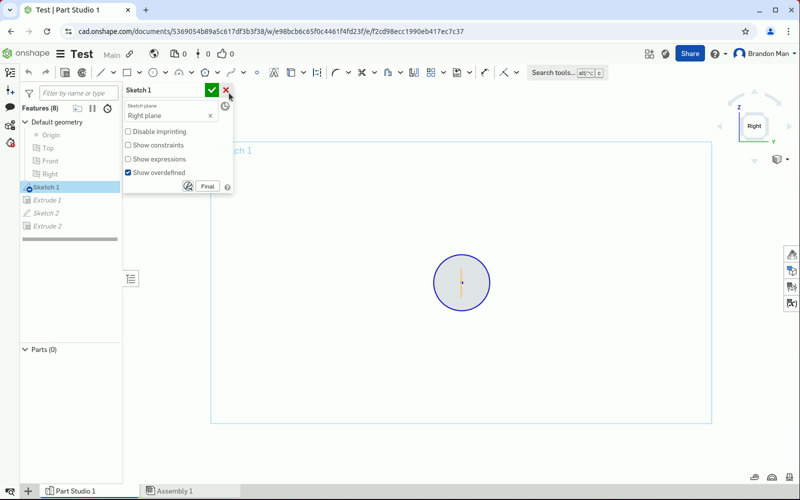
click(229, 92)
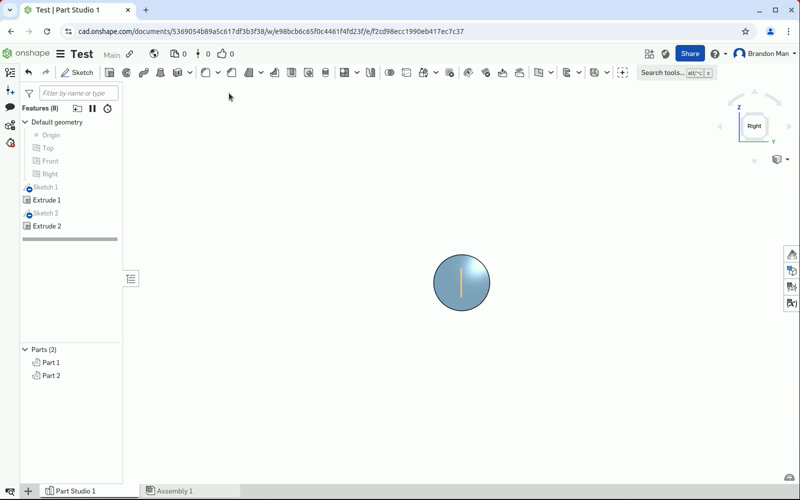
mouse_move(541, 75)
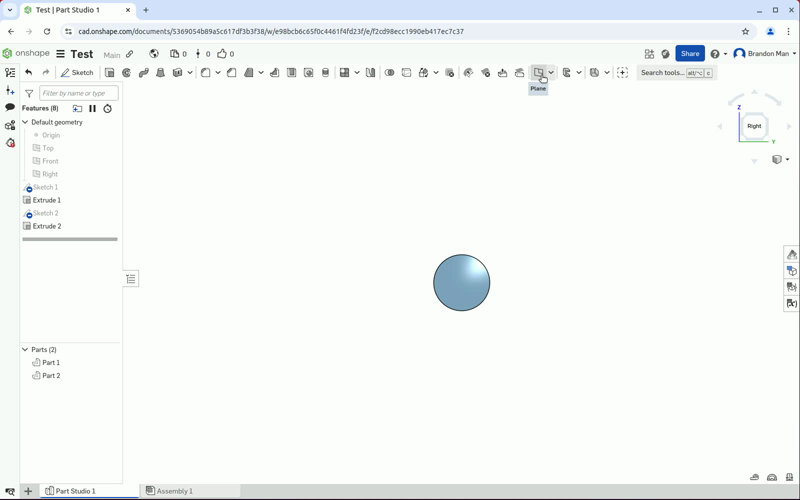
click(541, 75)
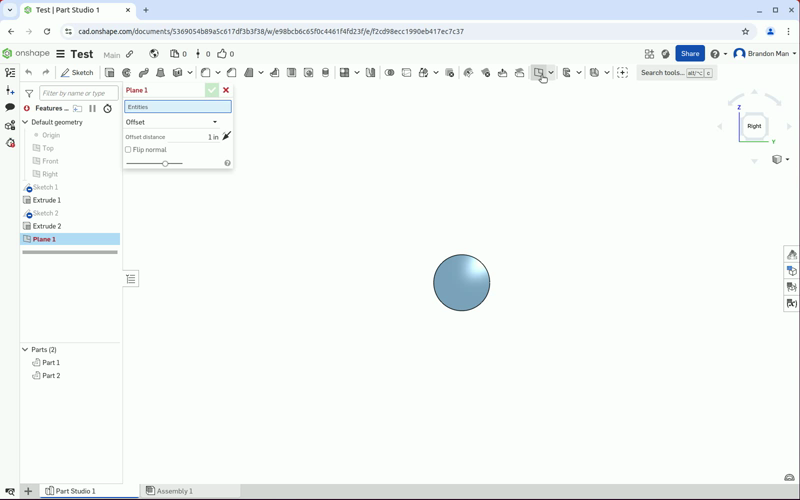
mouse_move(73, 176)
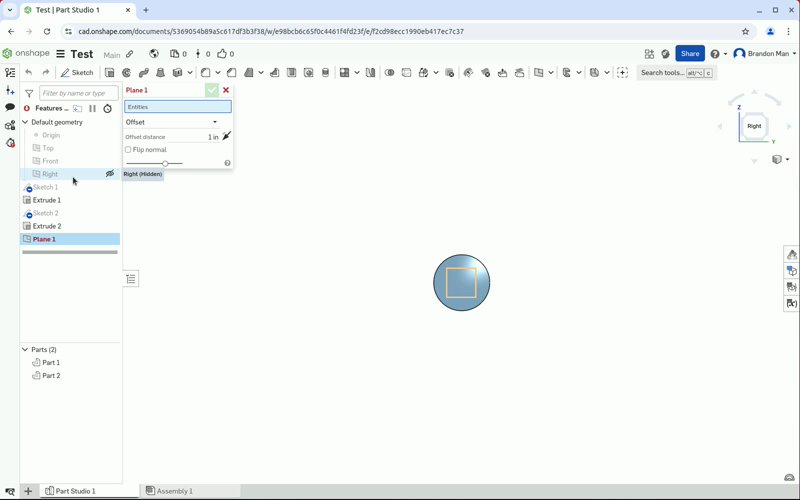
click(73, 176)
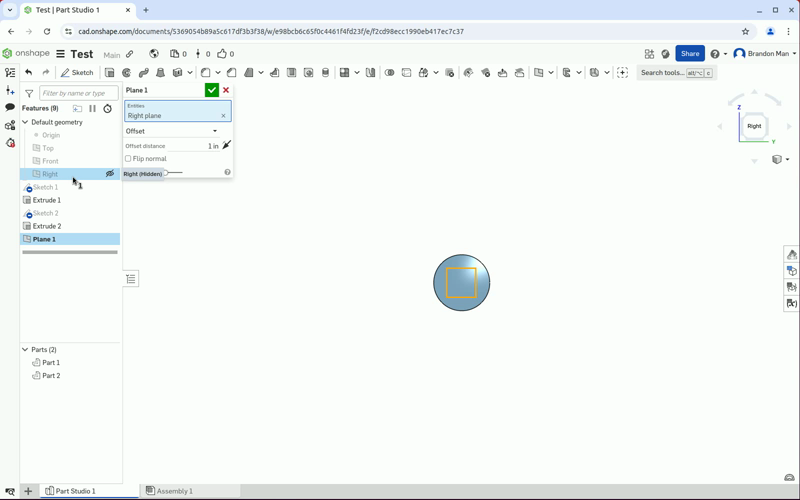
key(tab, 2)
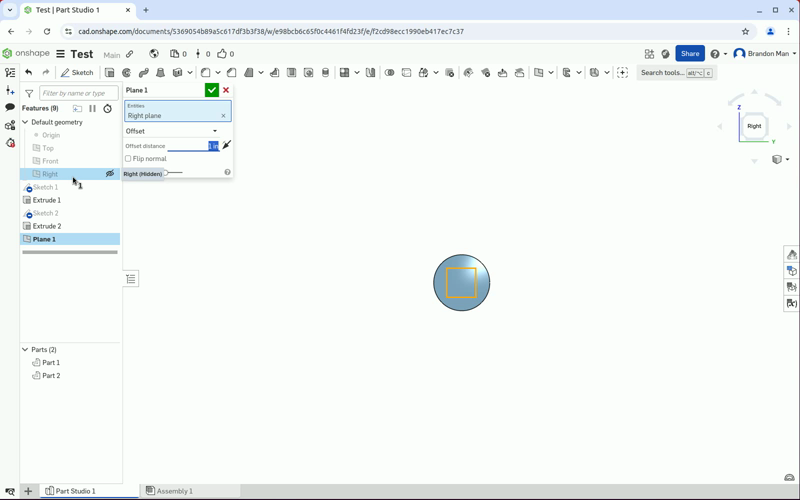
text(16.607)
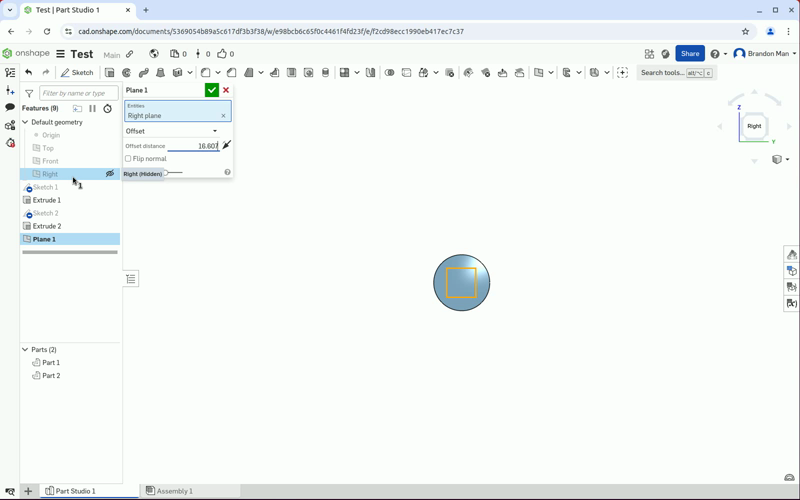
key(enter, 2)
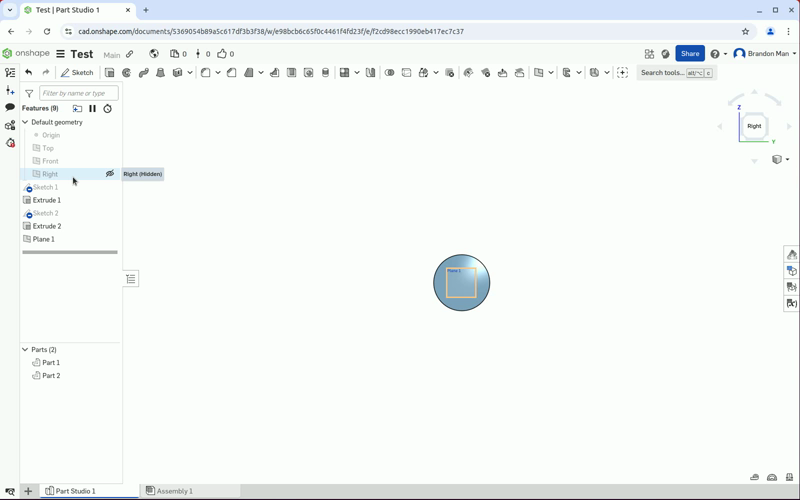
key(shift+s)
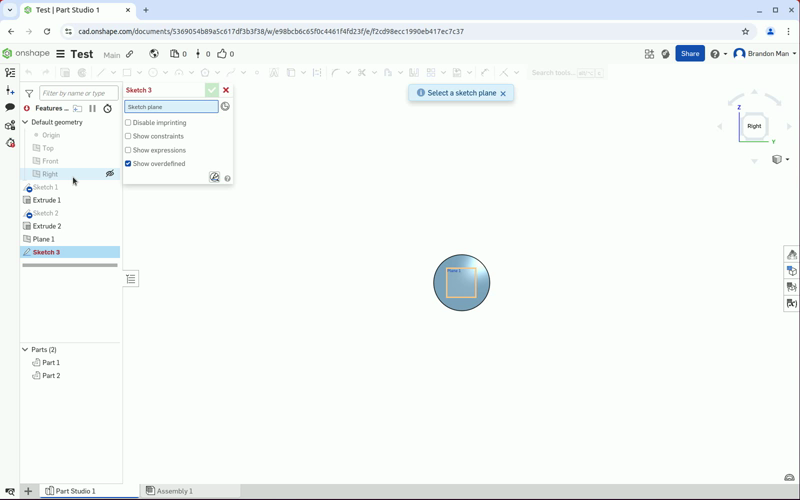
mouse_move(73, 241)
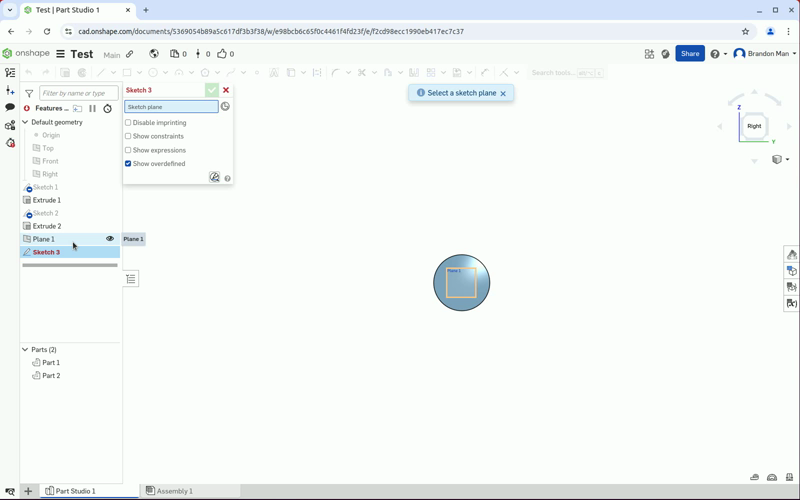
click(73, 241)
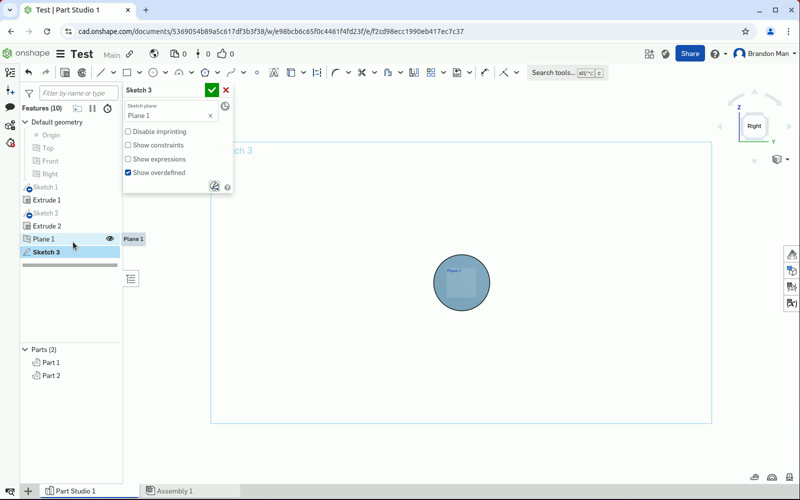
mouse_move(73, 352)
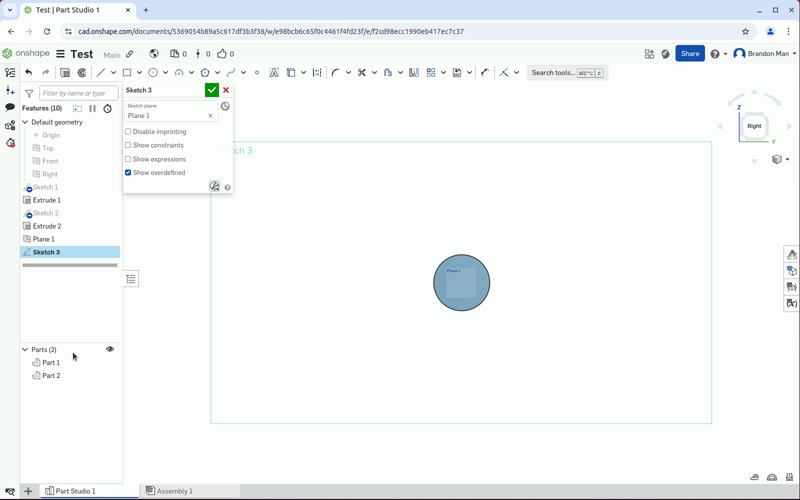
key(y)
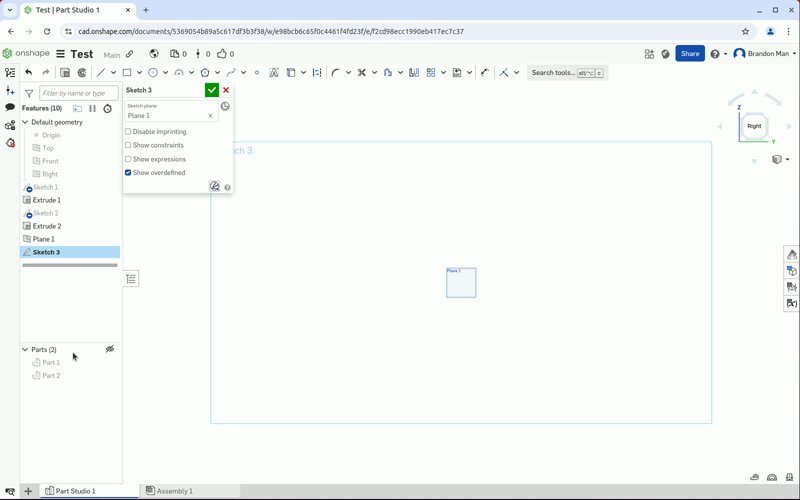
key(c)
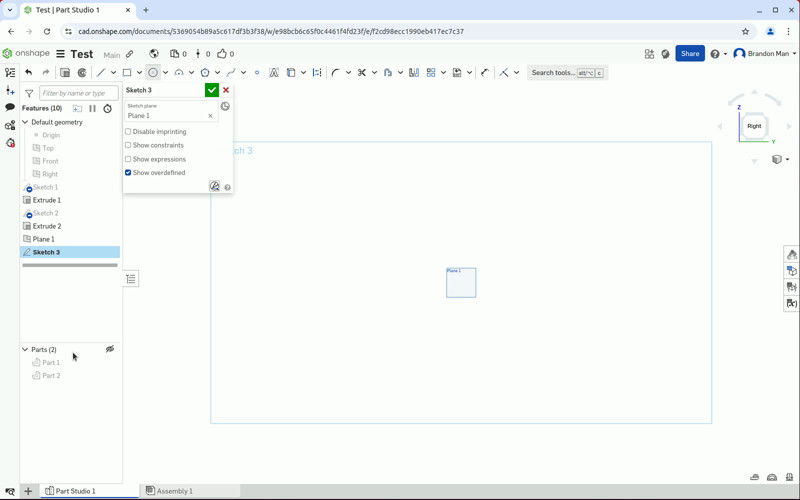
key_down(shift)
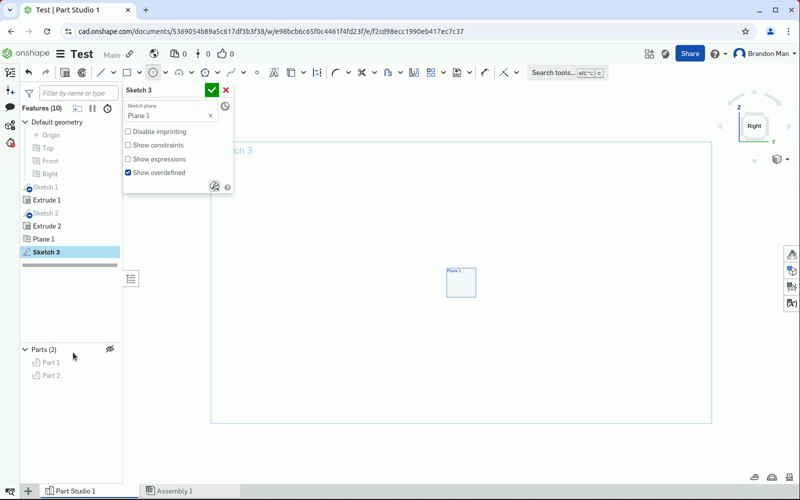
mouse_move(450, 282)
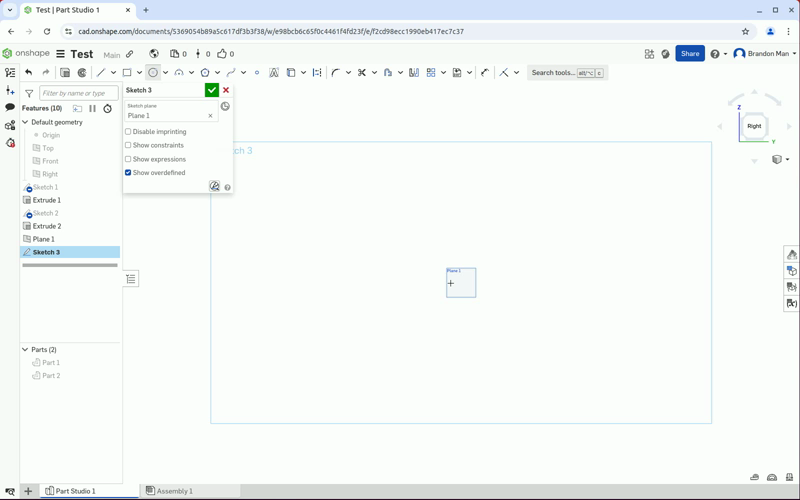
click(450, 282)
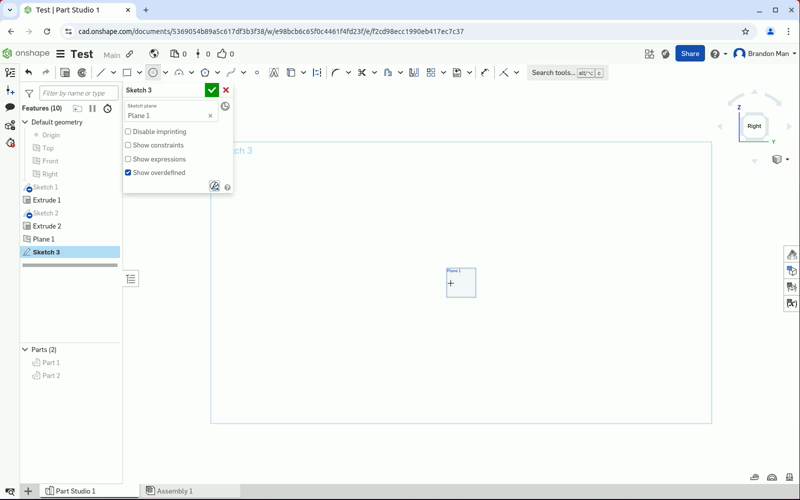
key_up(shift)
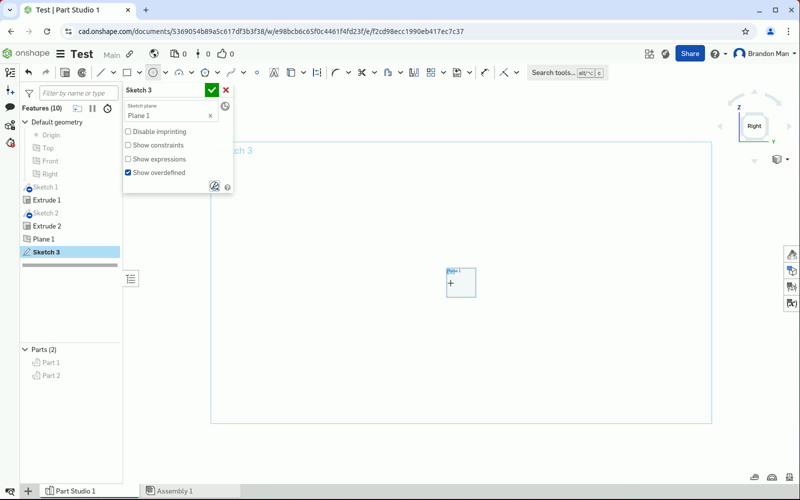
mouse_move(456, 282)
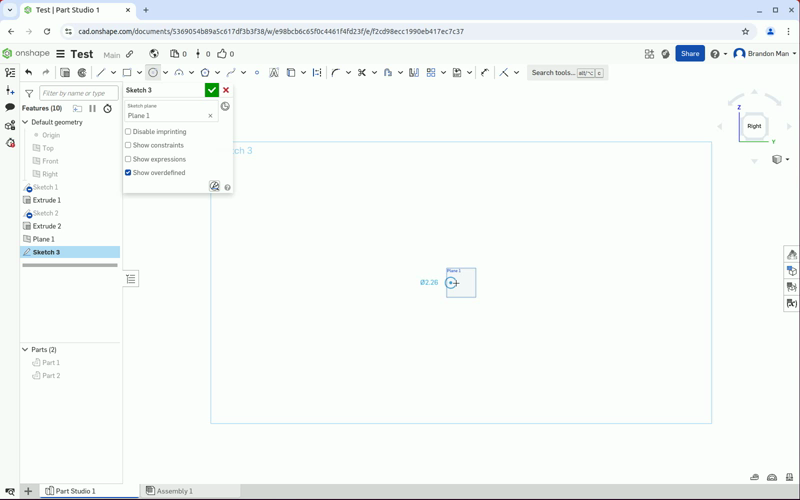
click(456, 282)
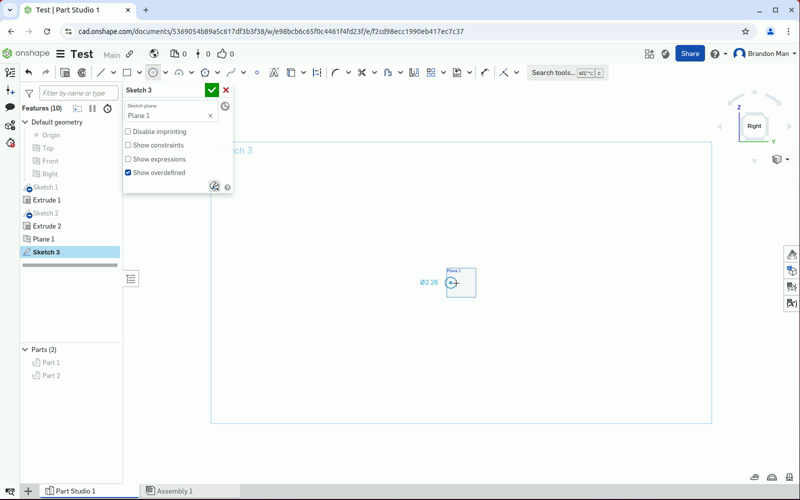
key(esc)
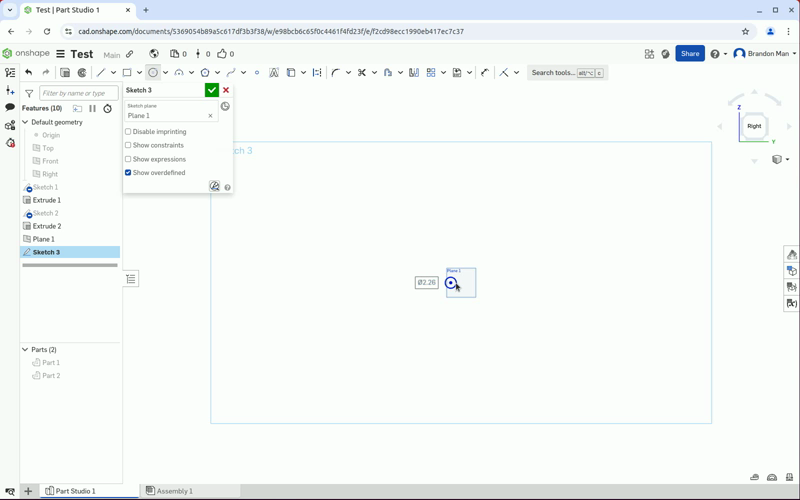
mouse_move(445, 282)
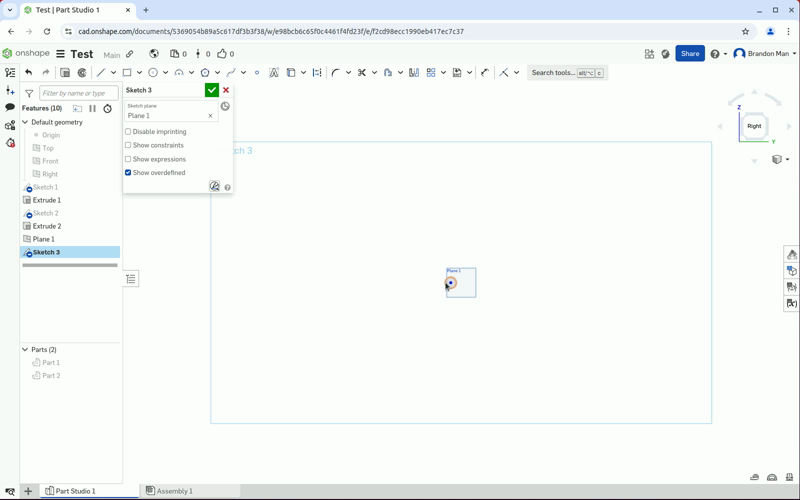
scroll(6)
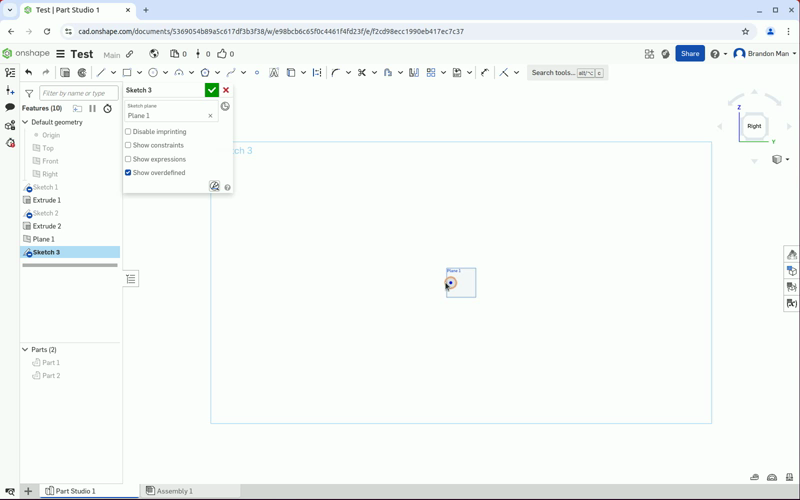
scroll(6)
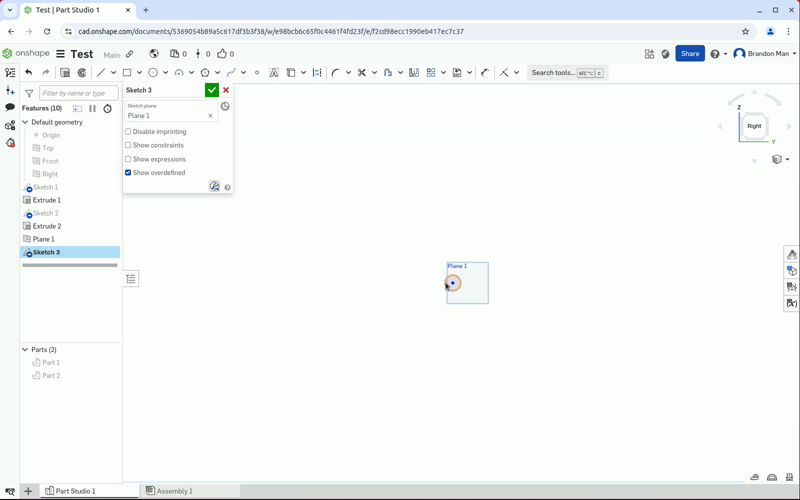
scroll(6)
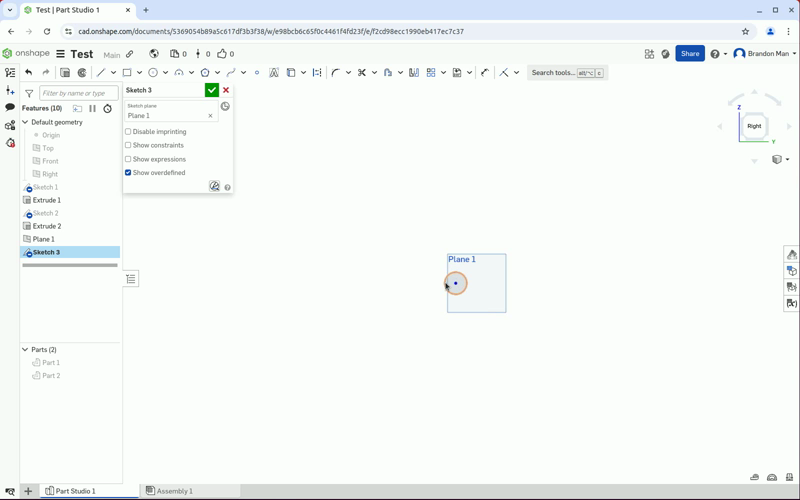
scroll(6)
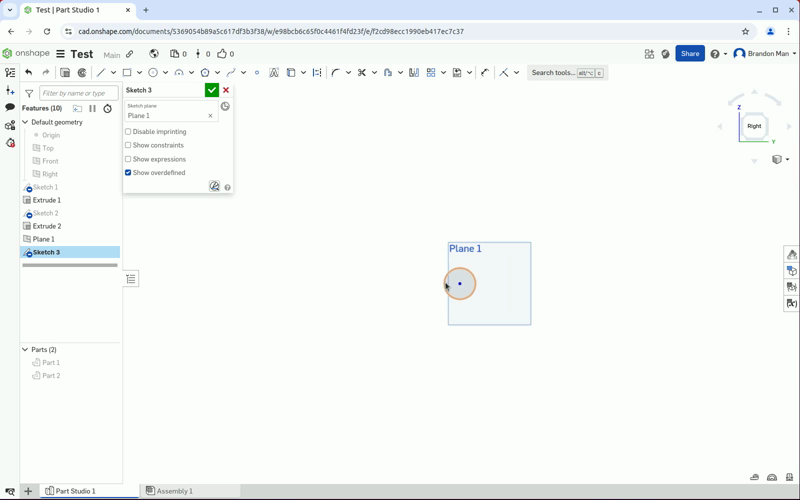
scroll(6)
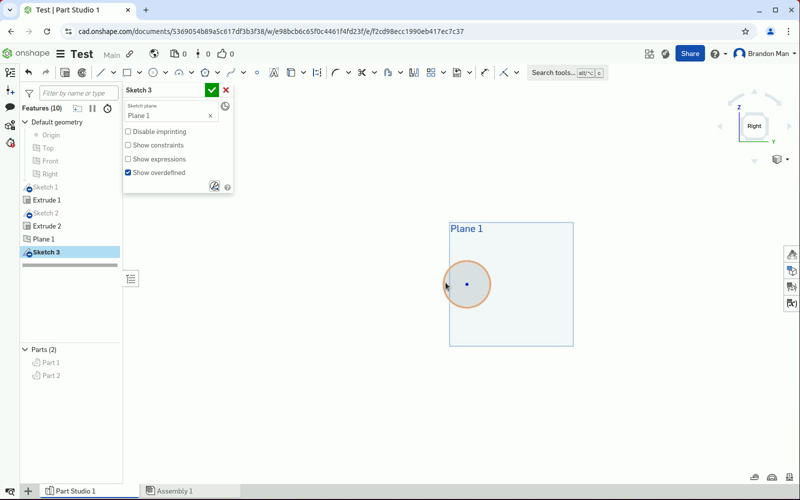
scroll(6)
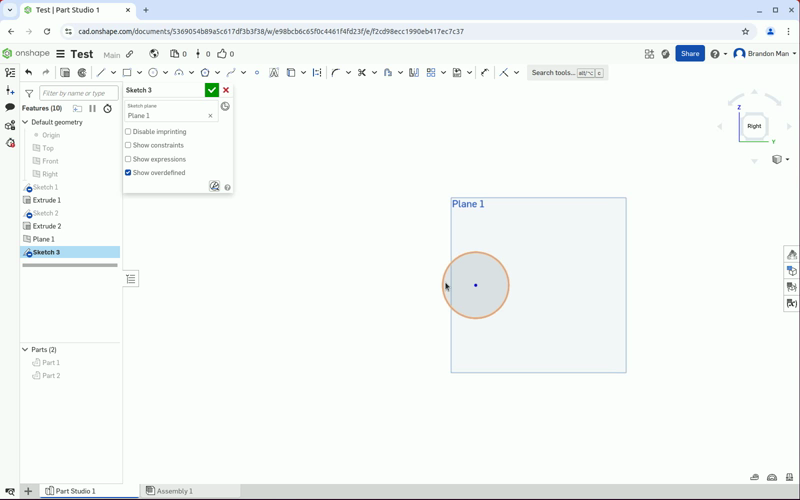
scroll(6)
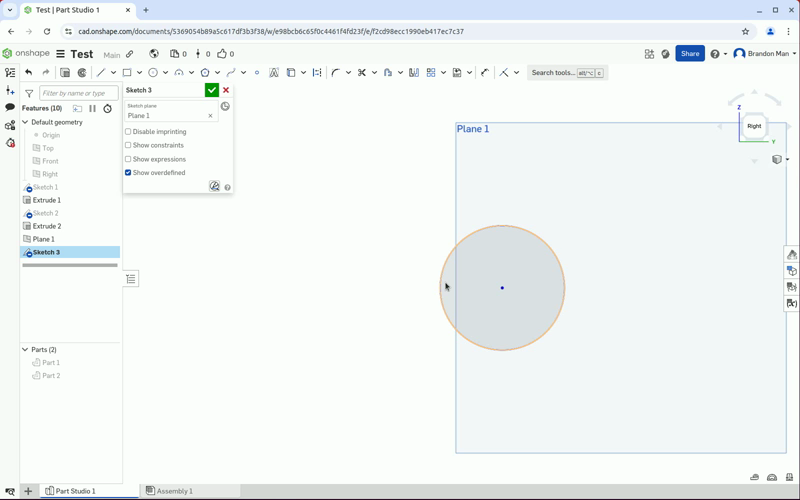
click(445, 282)
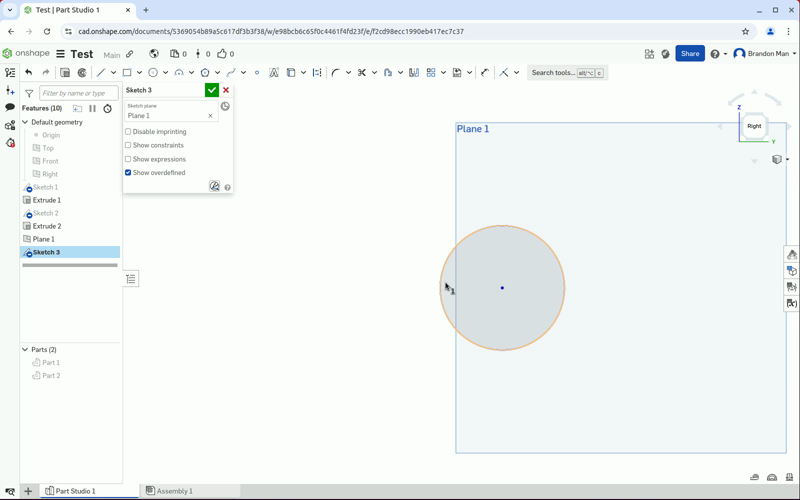
scroll(-6)
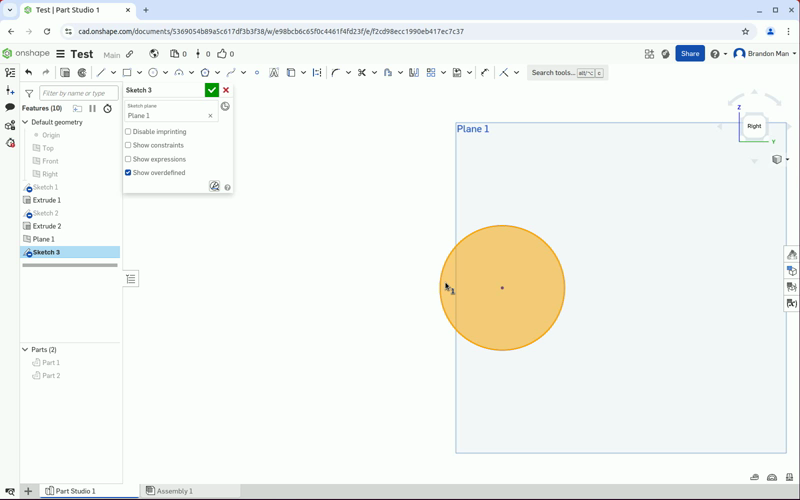
scroll(-6)
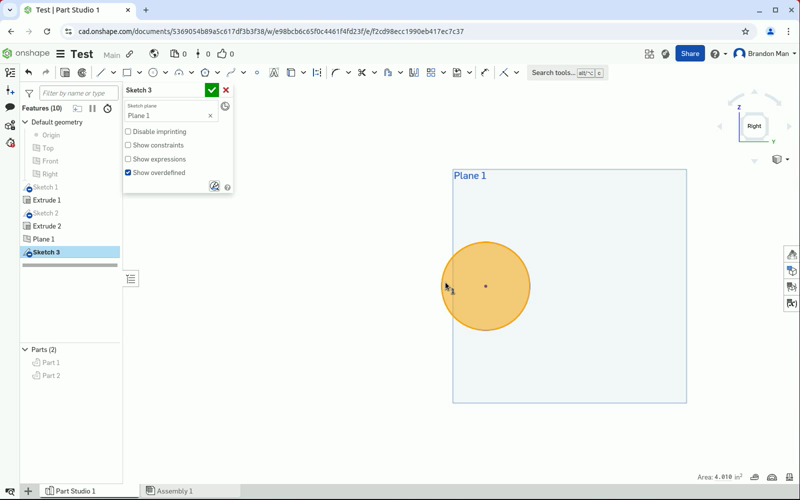
scroll(-6)
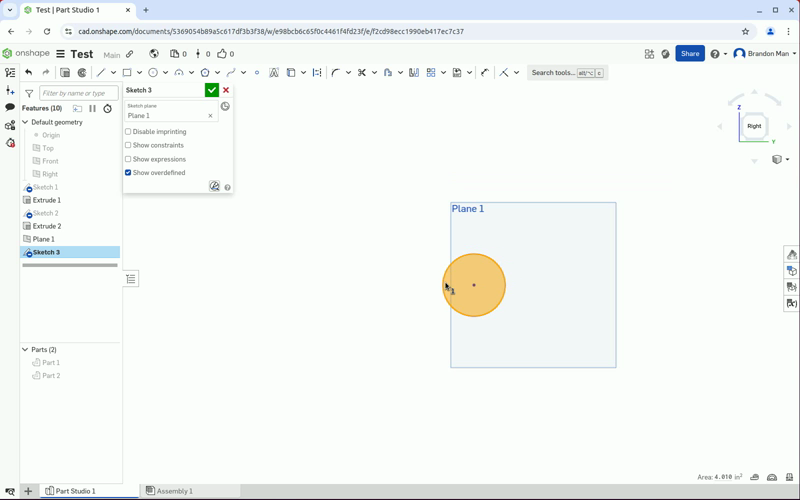
scroll(-6)
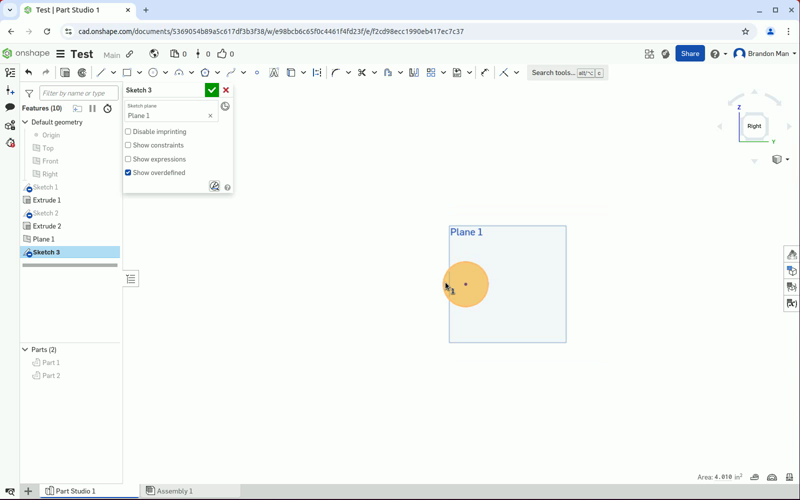
scroll(-6)
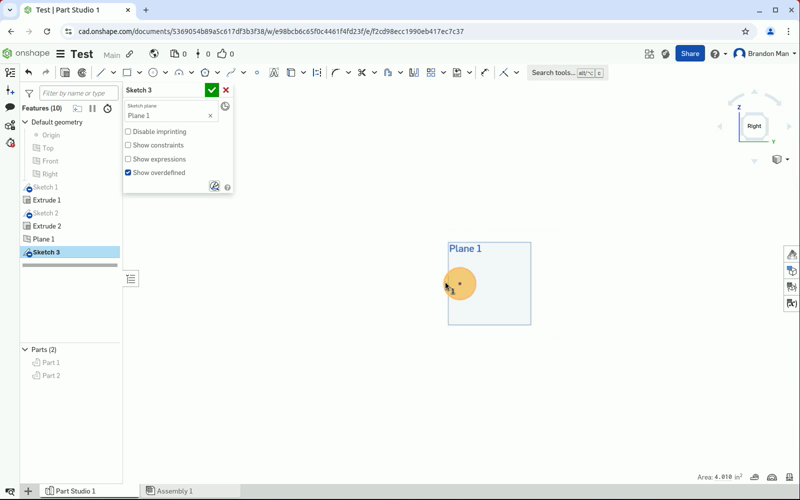
scroll(-6)
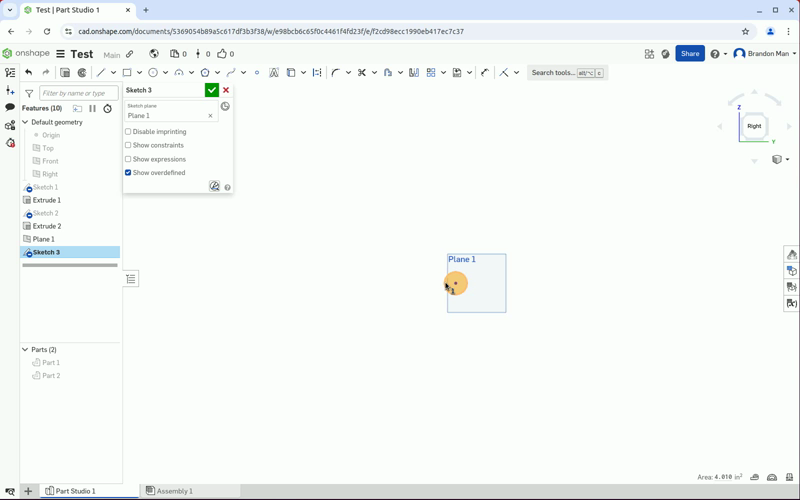
scroll(-6)
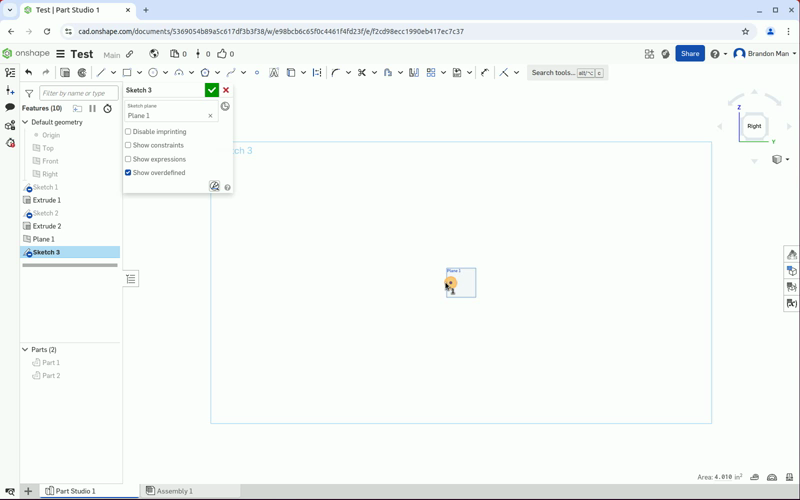
mouse_move(73, 352)
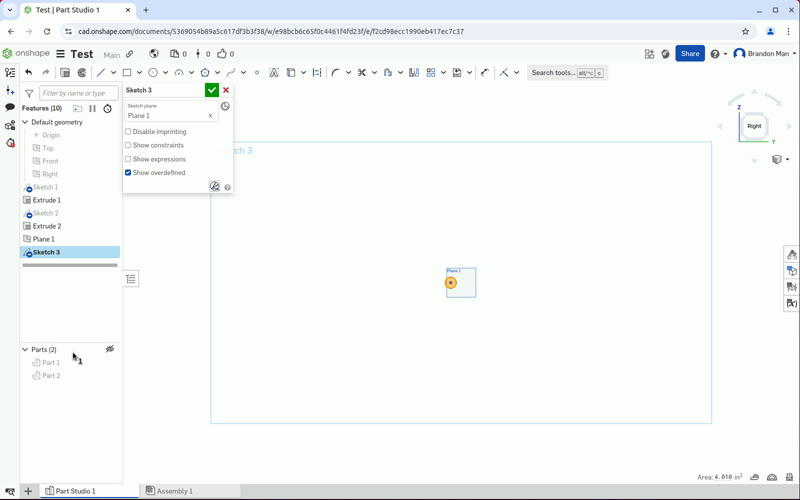
key(shift+y)
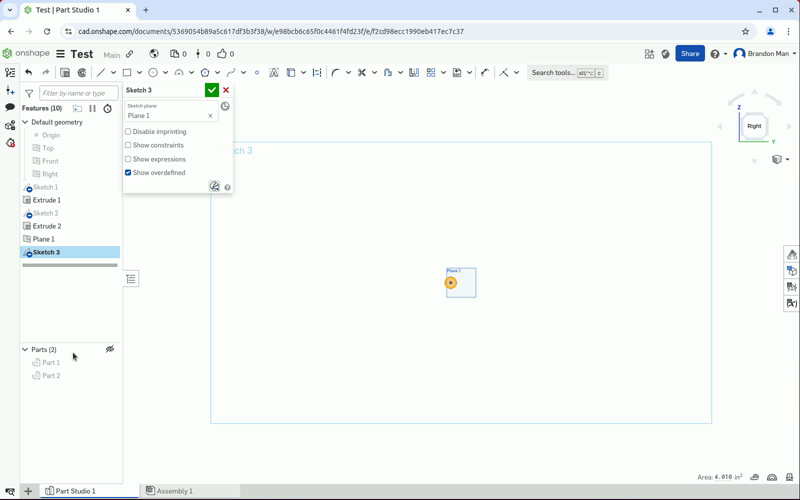
key(shift+e)
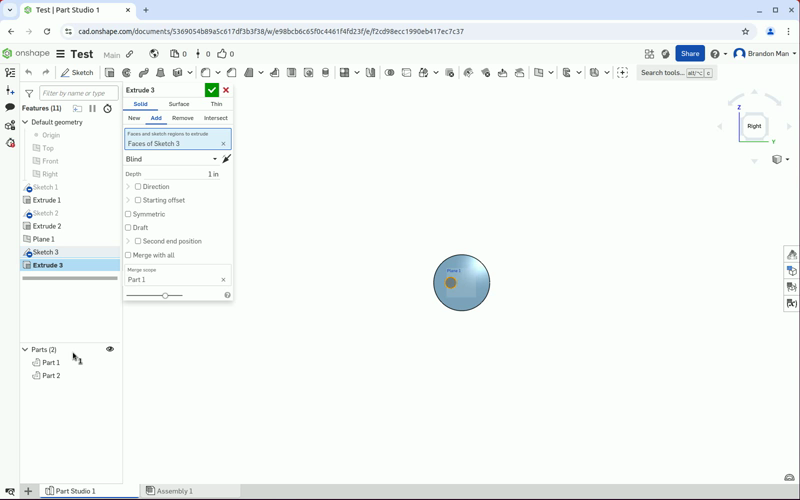
mouse_move(143, 106)
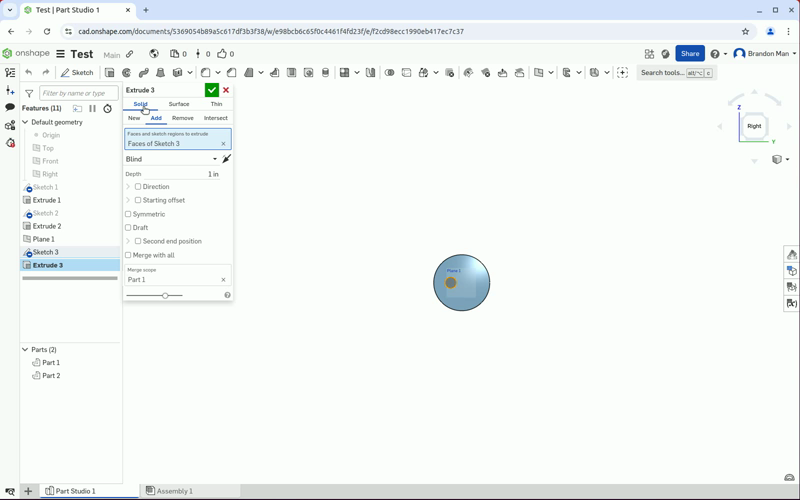
click(143, 106)
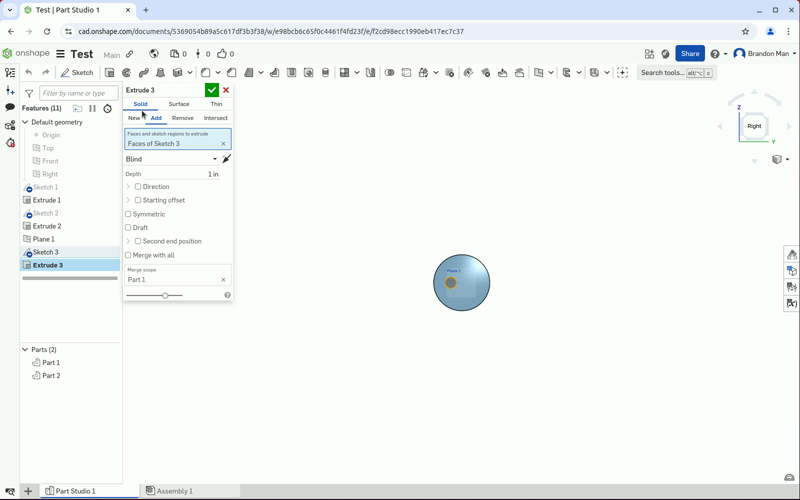
mouse_move(137, 120)
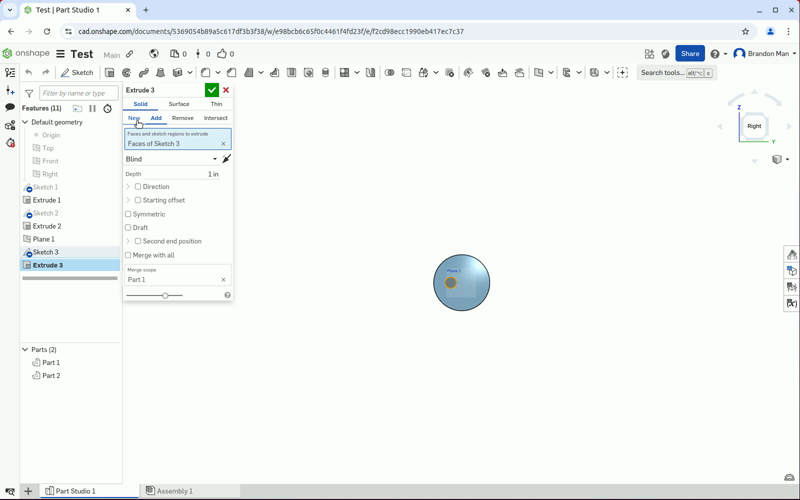
click(137, 120)
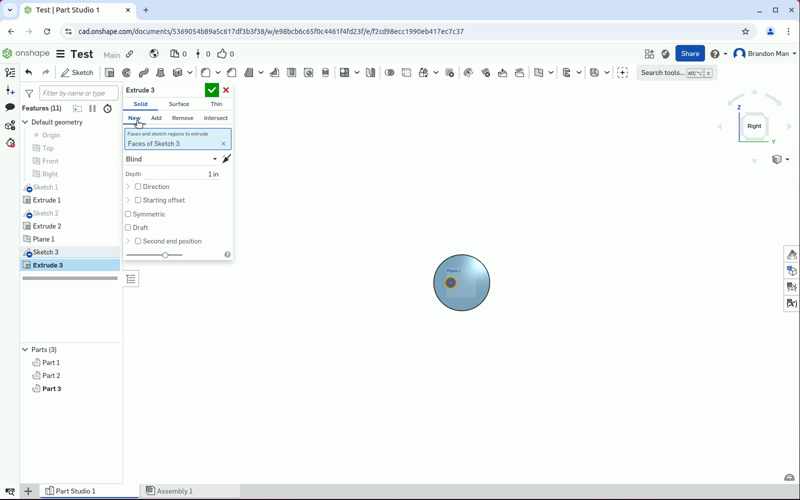
key(tab, 4)
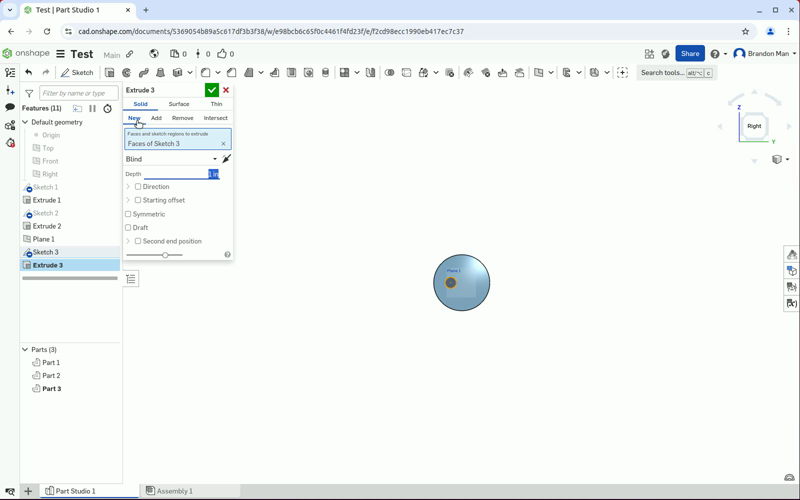
text(6.499)
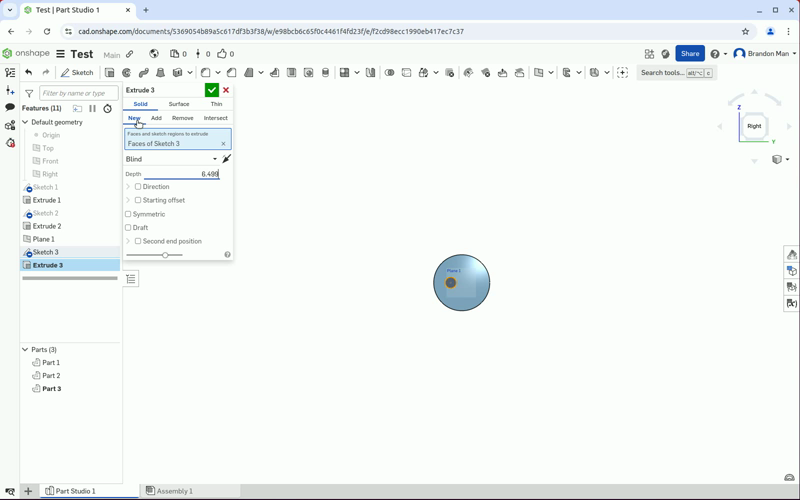
key(enter)
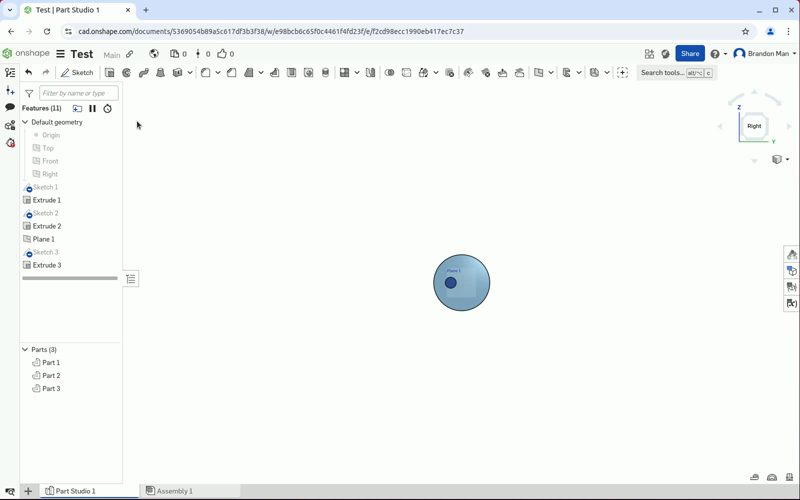
key(shift+h)
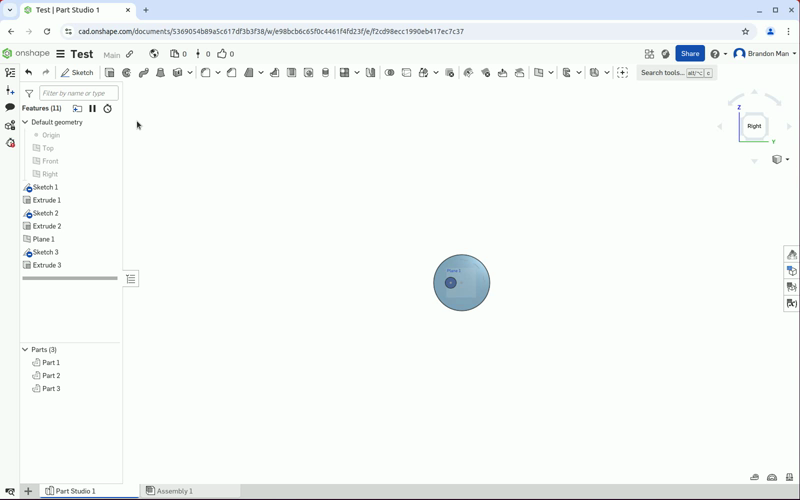
key(shift+h)
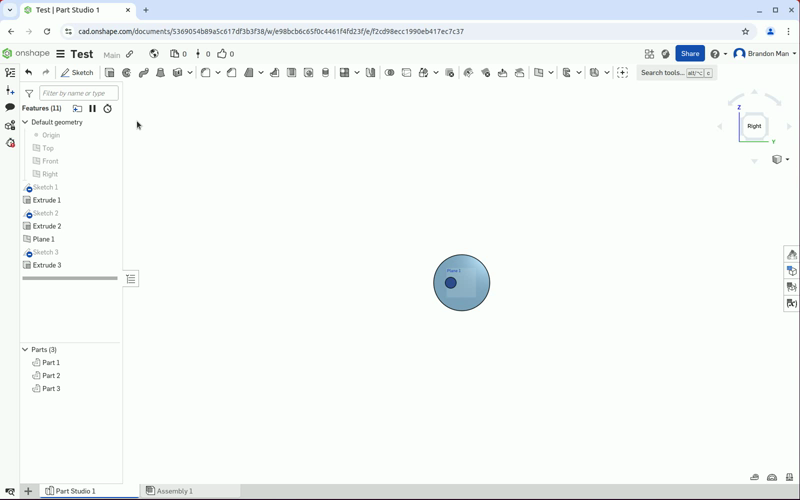
mouse_move(73, 189)
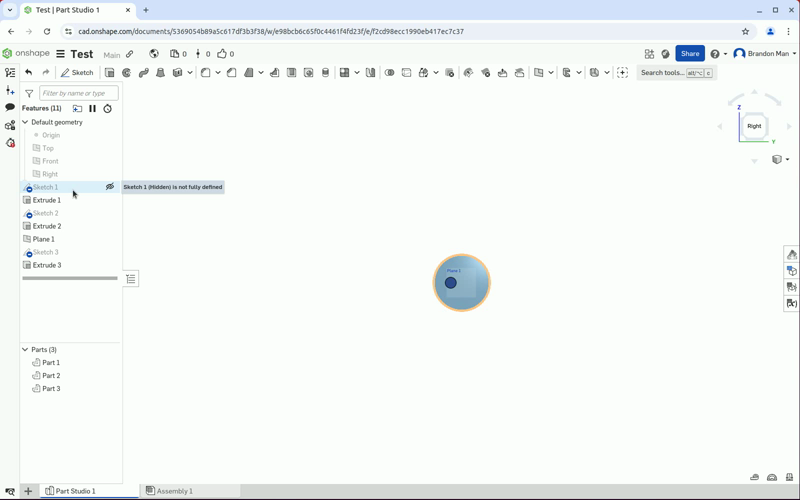
click(73, 189)
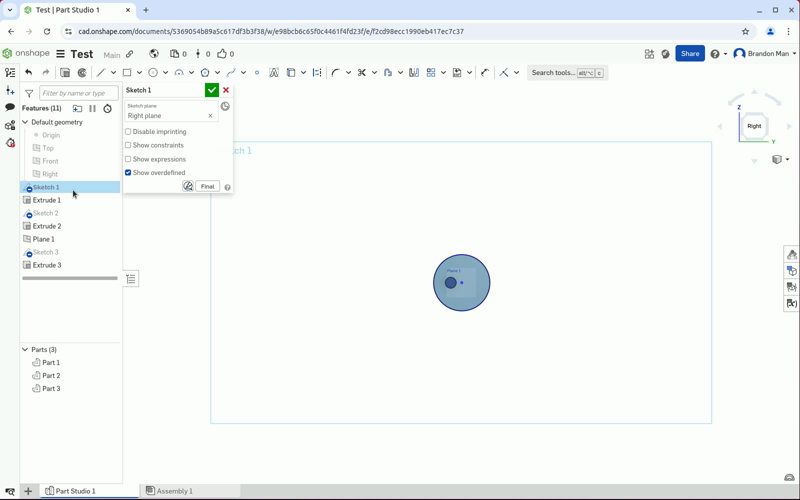
mouse_move(229, 92)
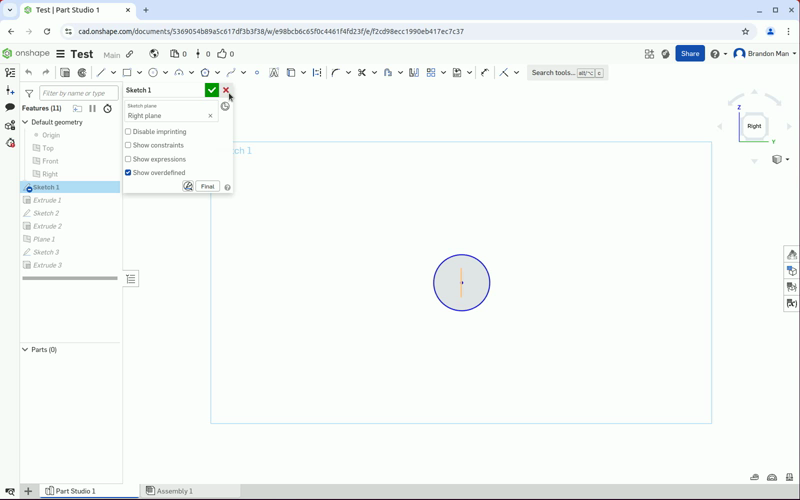
click(229, 92)
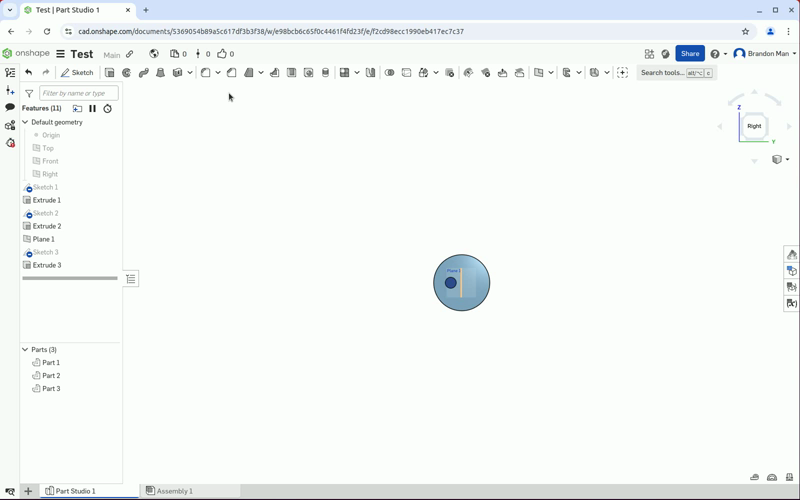
mouse_move(541, 75)
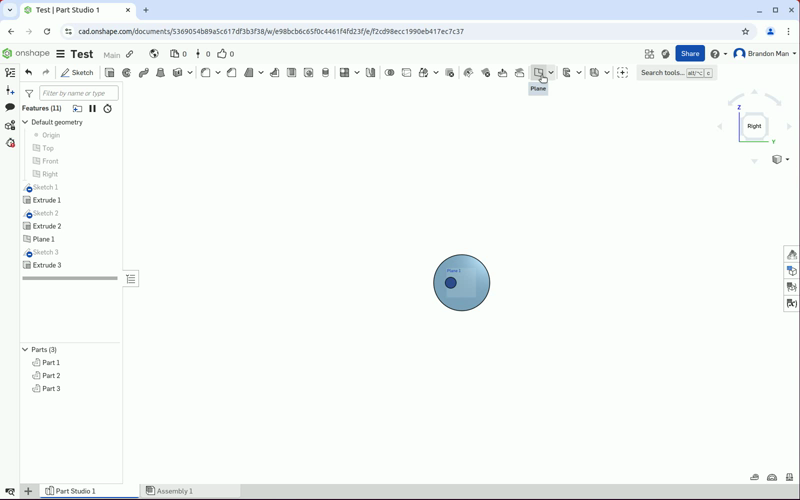
click(541, 75)
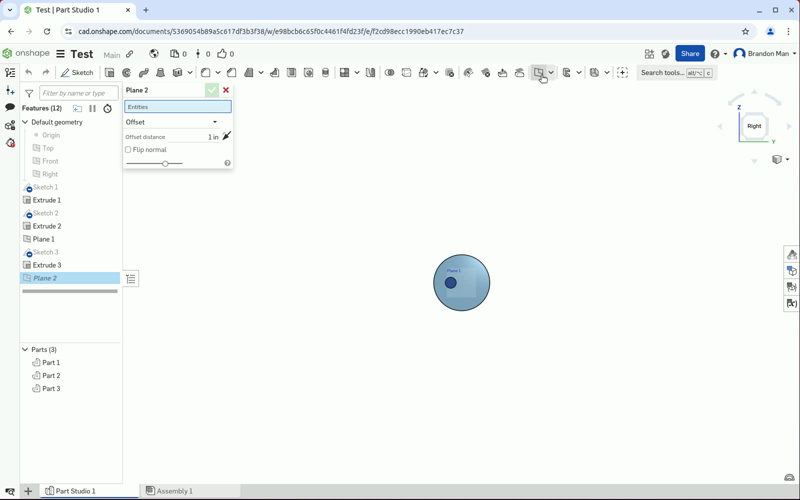
mouse_move(73, 176)
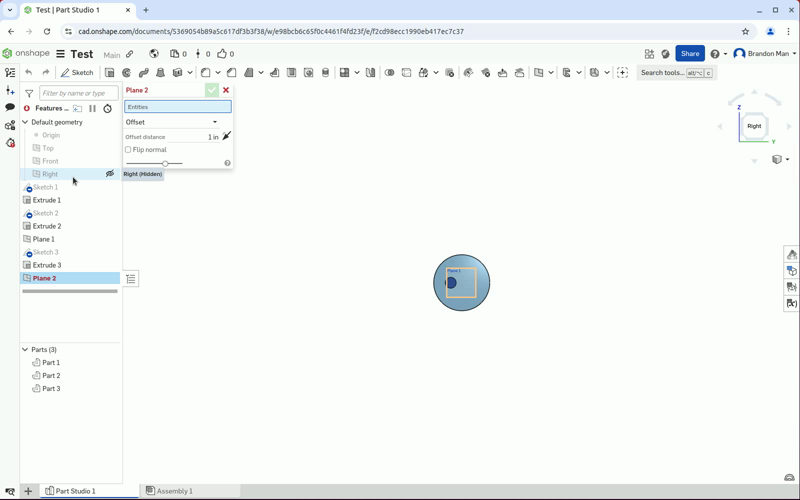
click(73, 176)
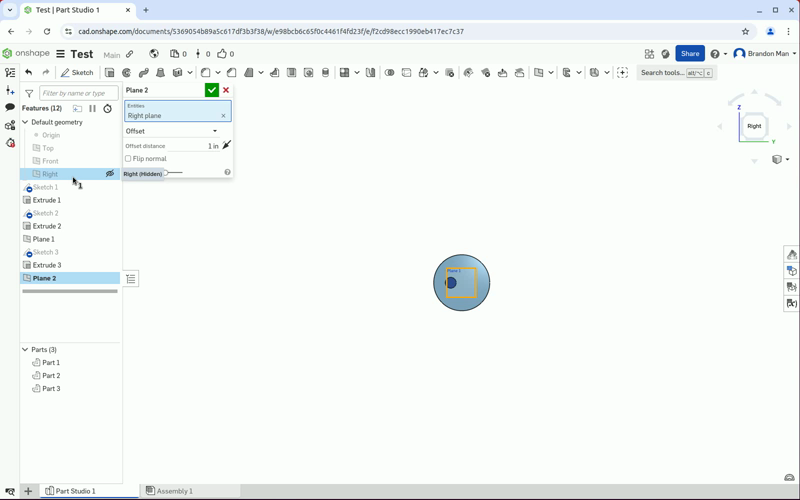
key(tab, 2)
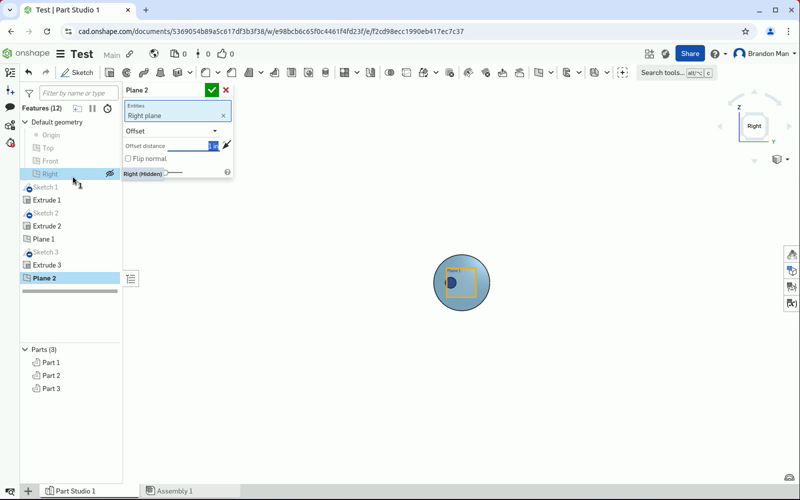
text(23.108)
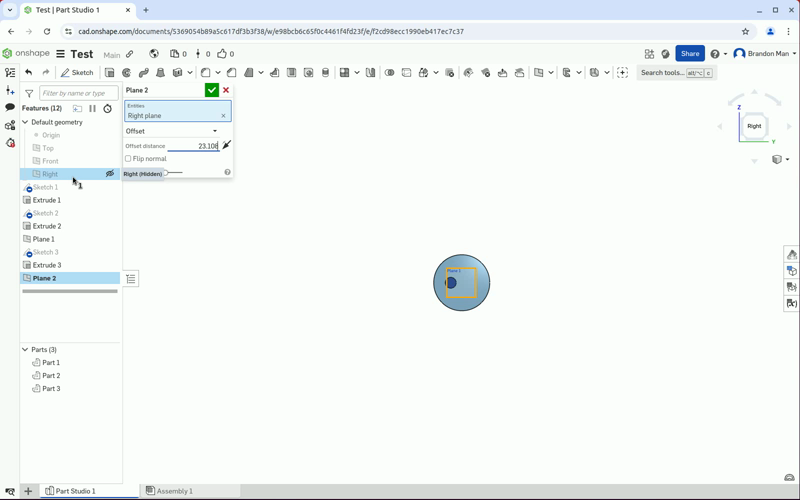
key(enter, 2)
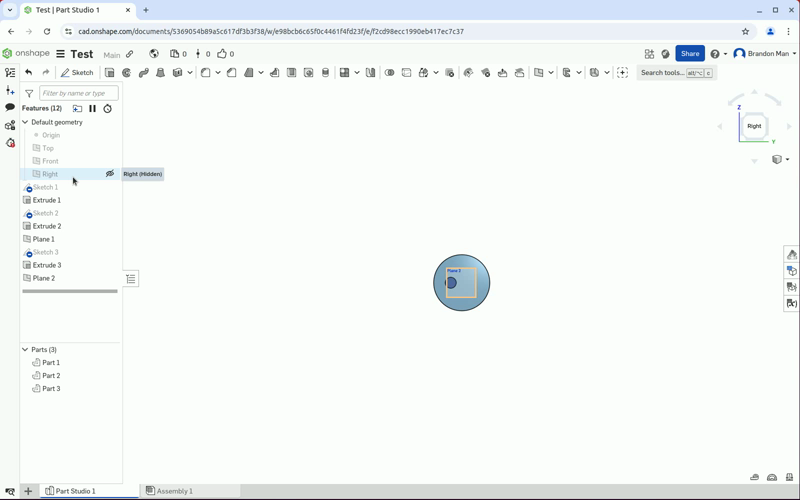
key(shift+s)
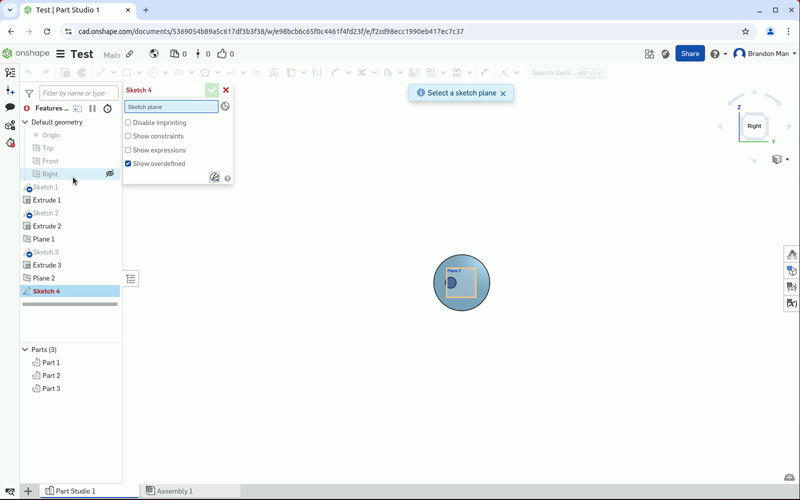
mouse_move(73, 280)
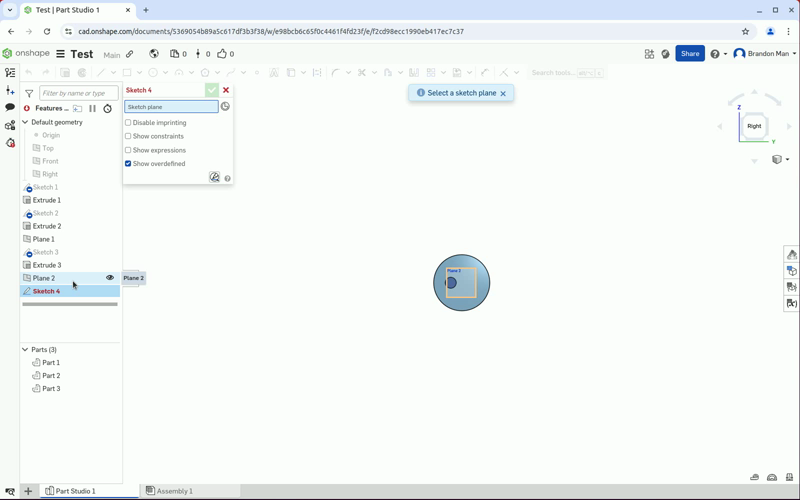
click(73, 280)
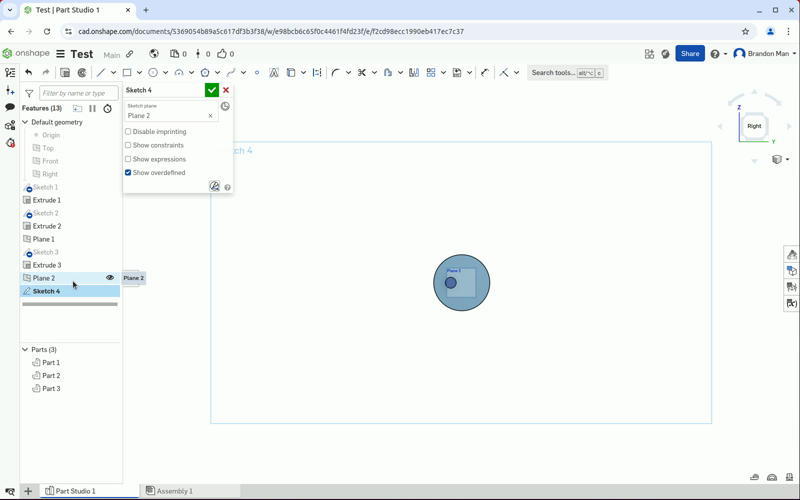
mouse_move(73, 352)
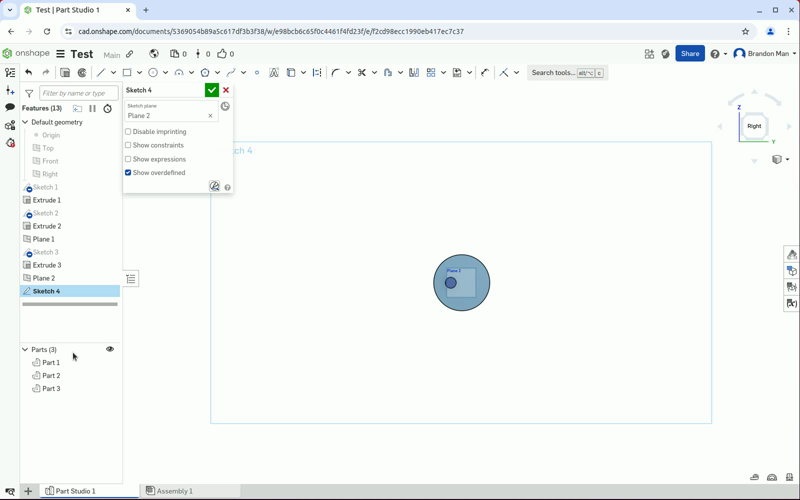
key(y)
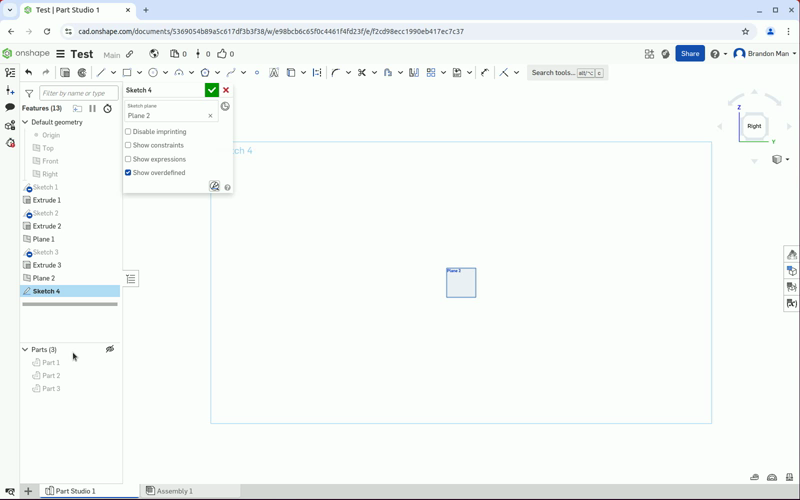
key(c)
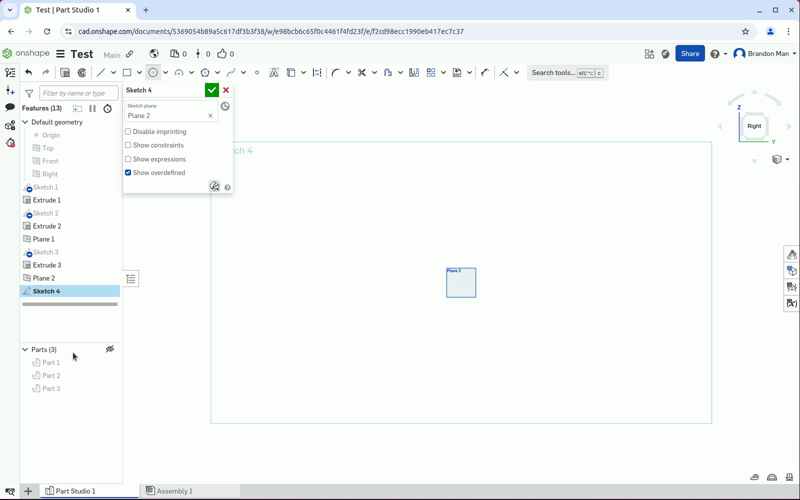
key_down(shift)
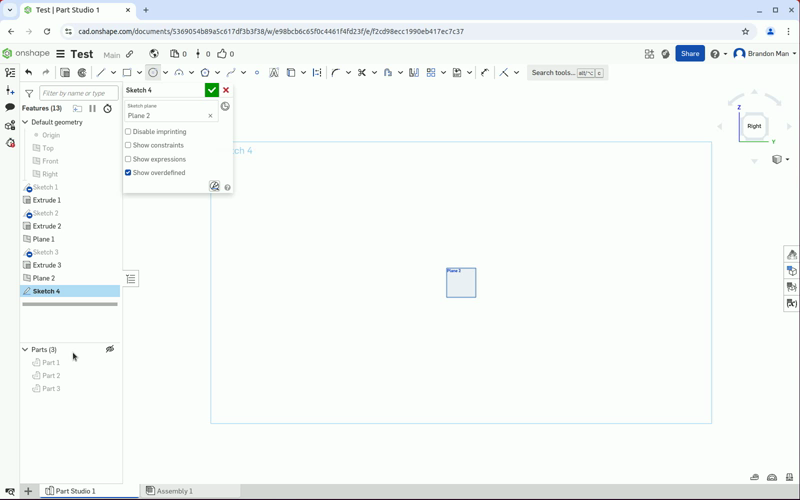
mouse_move(450, 282)
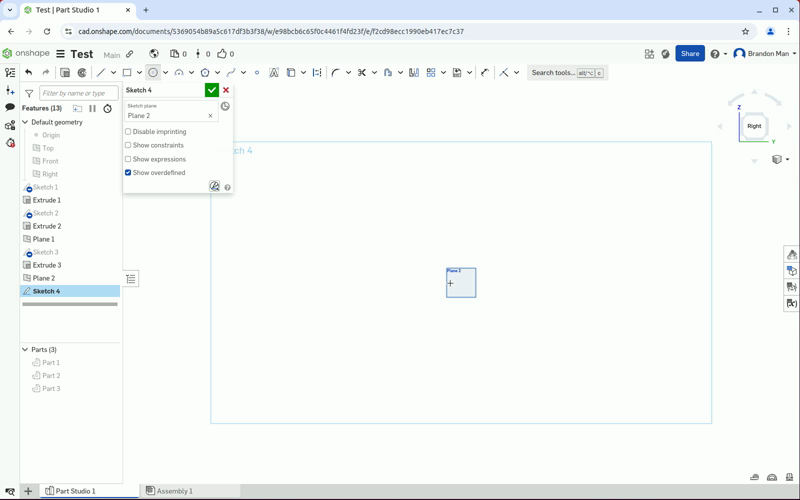
click(450, 282)
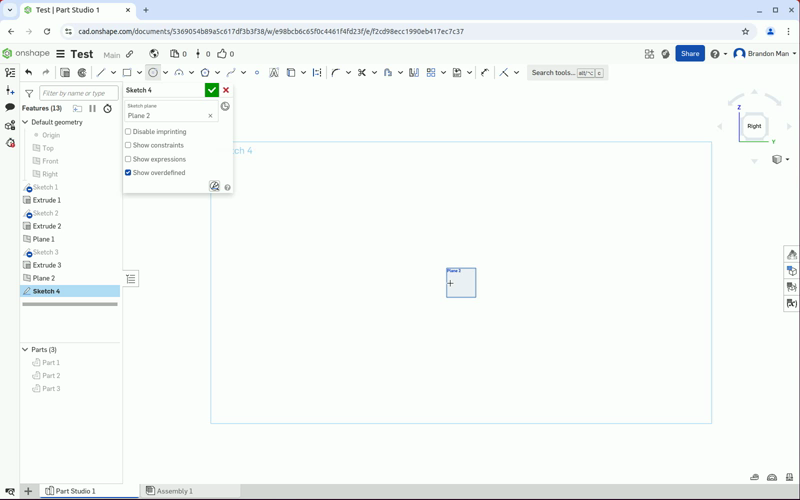
key_up(shift)
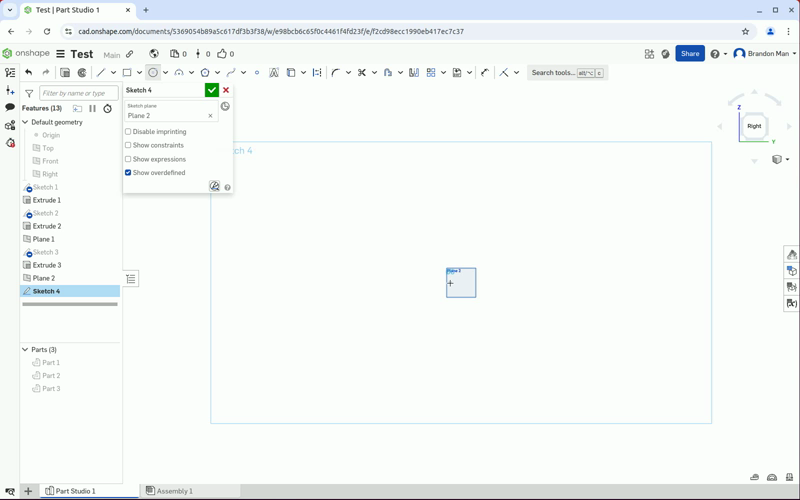
mouse_move(463, 282)
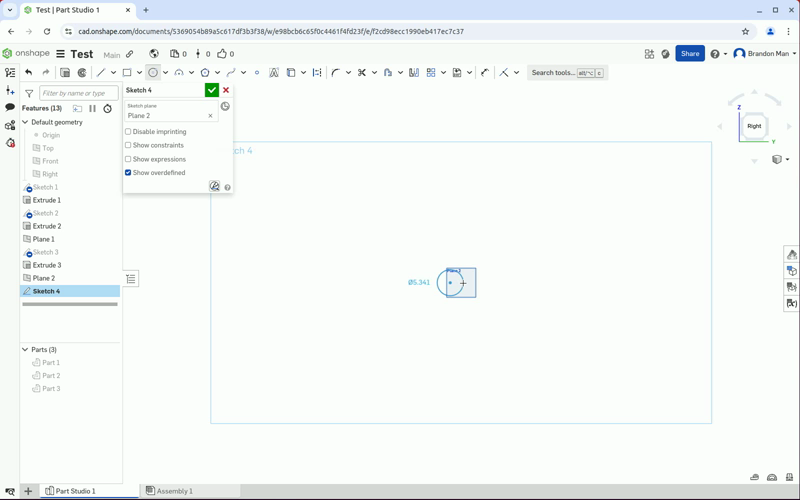
click(463, 282)
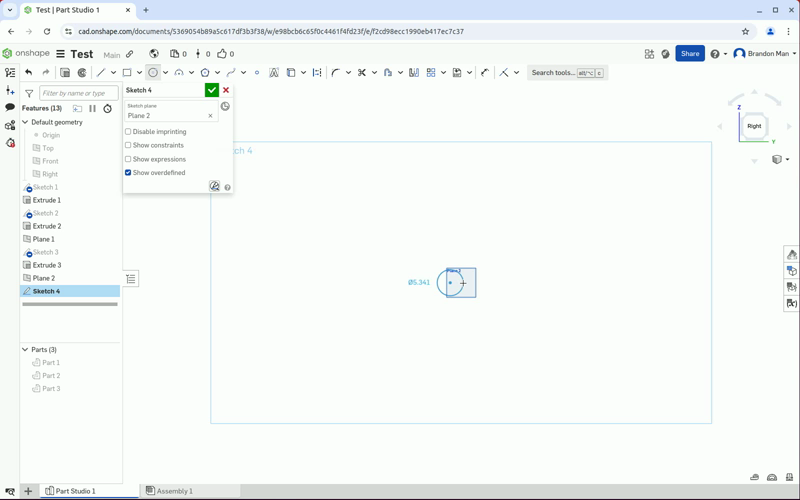
key(esc)
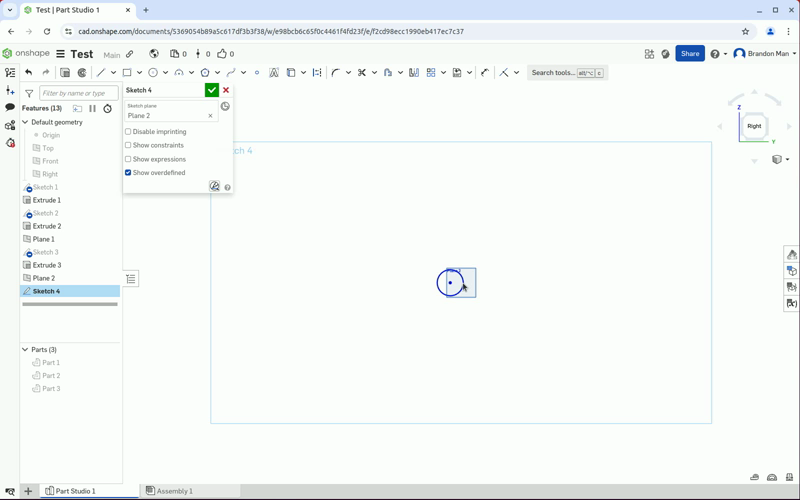
key(c)
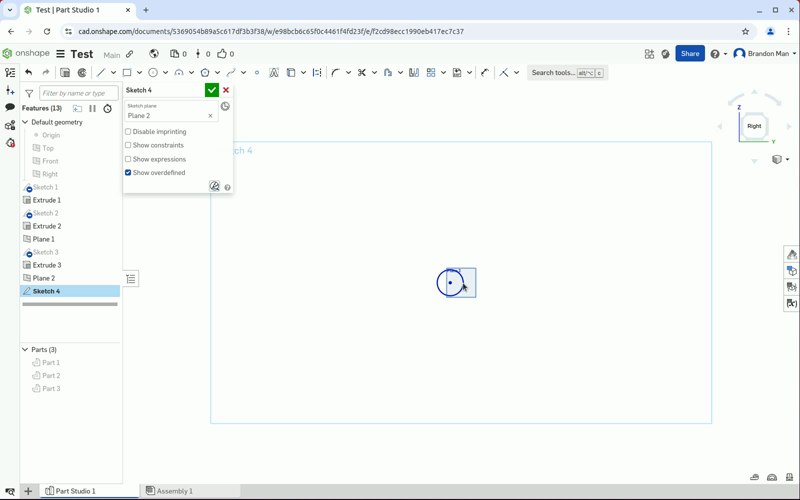
key_down(shift)
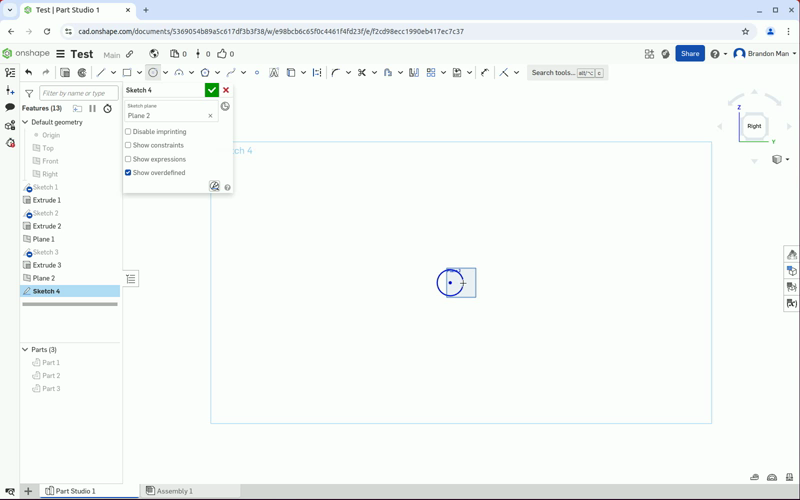
mouse_move(450, 282)
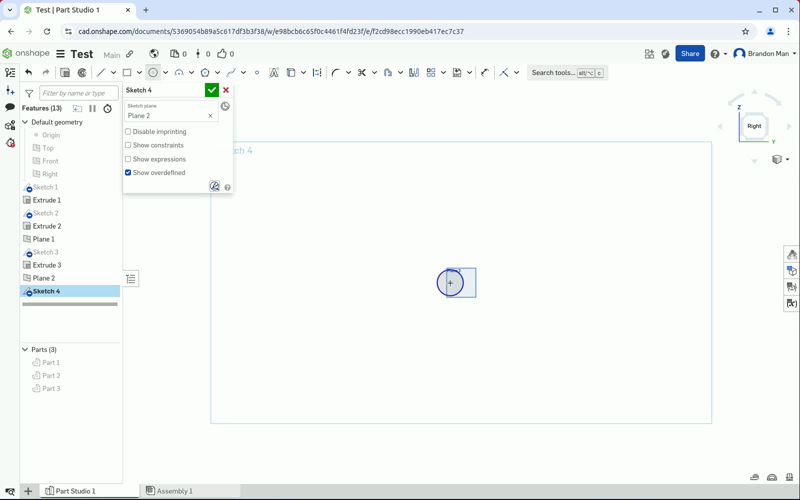
click(450, 282)
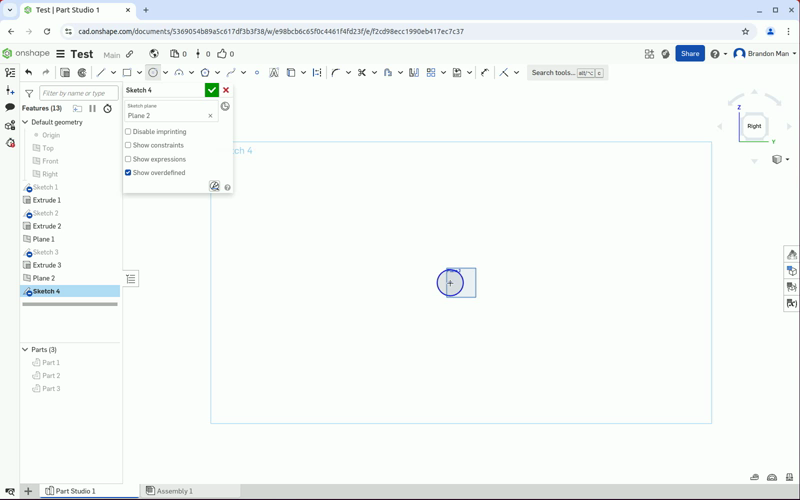
key_up(shift)
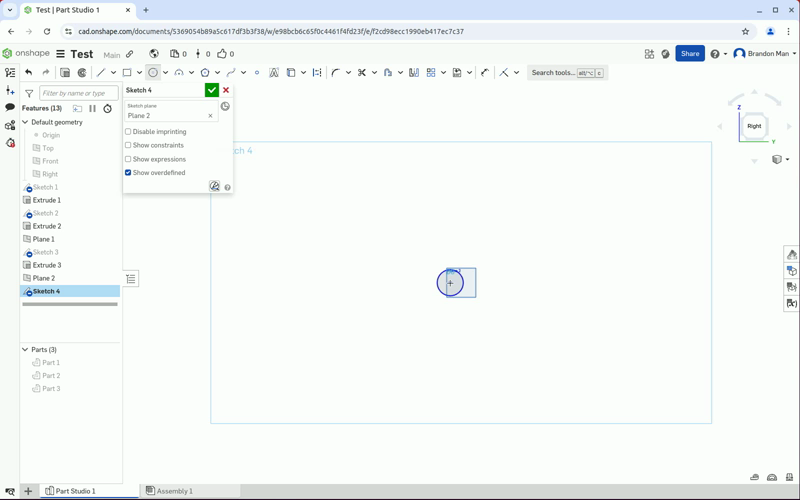
mouse_move(454, 282)
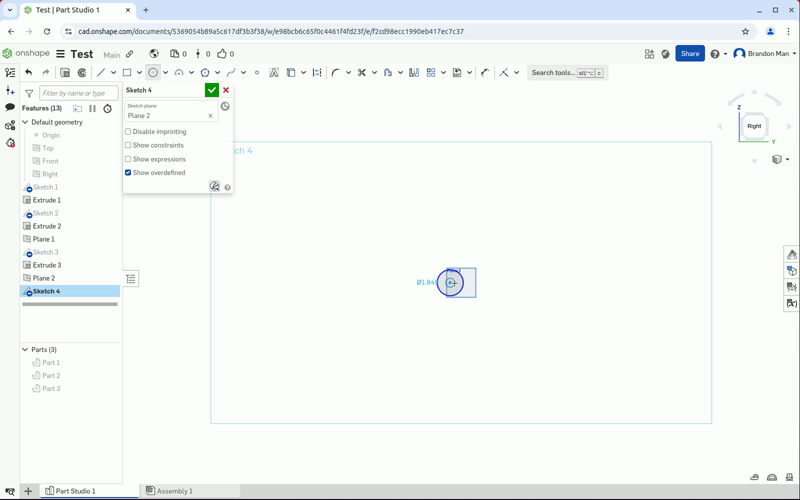
click(454, 282)
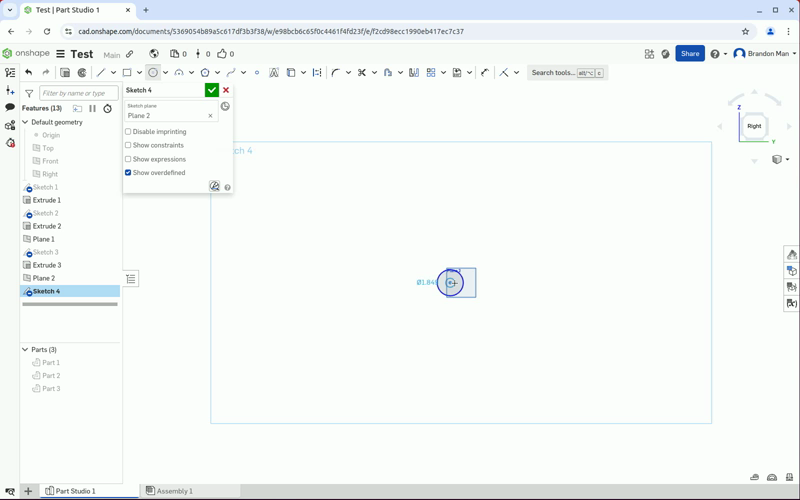
key(esc)
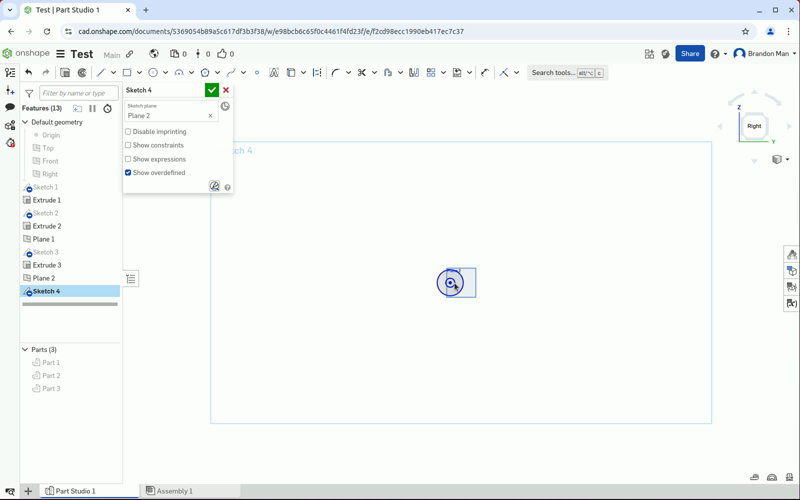
mouse_move(450, 272)
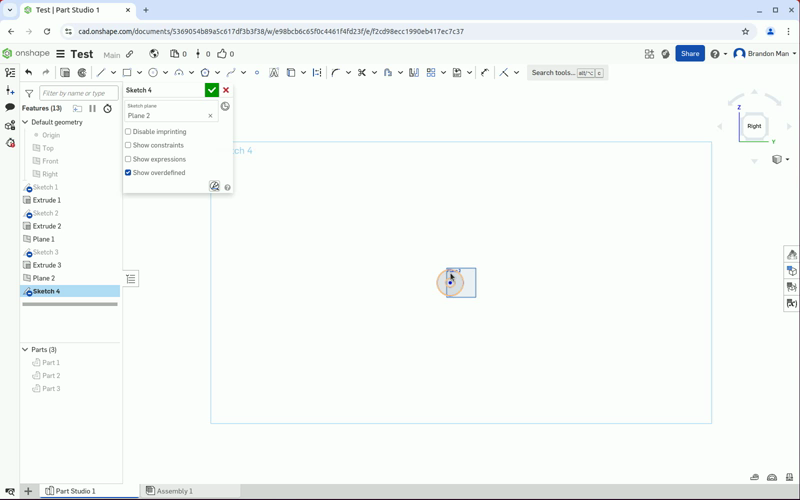
scroll(6)
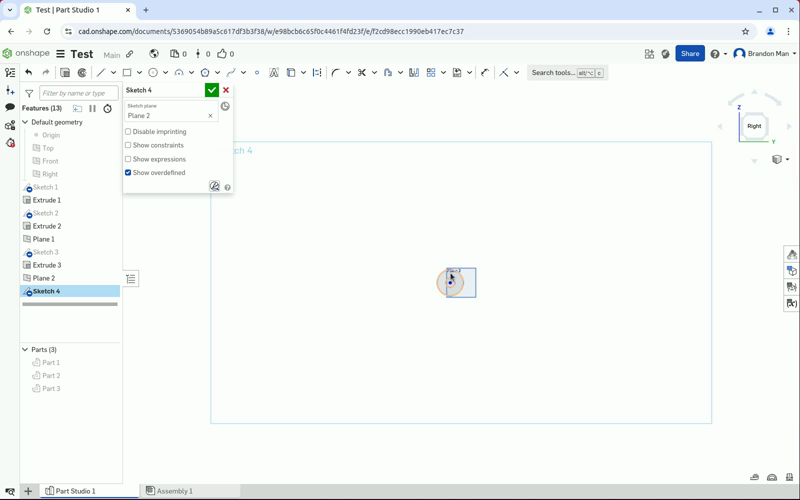
scroll(6)
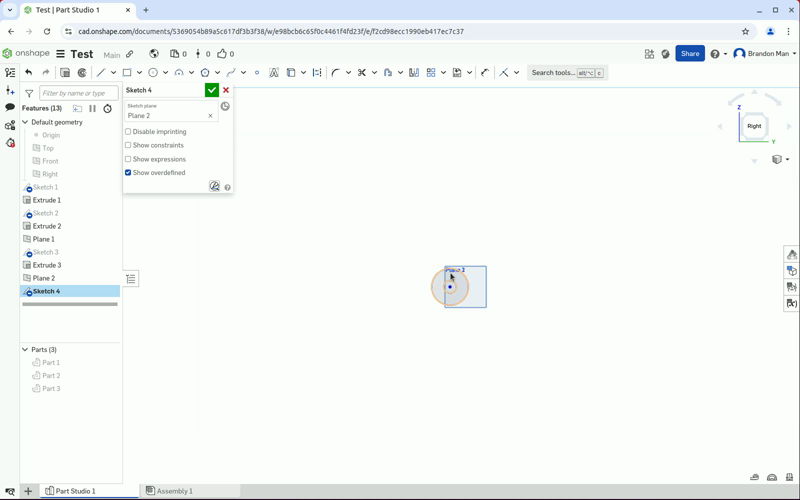
scroll(6)
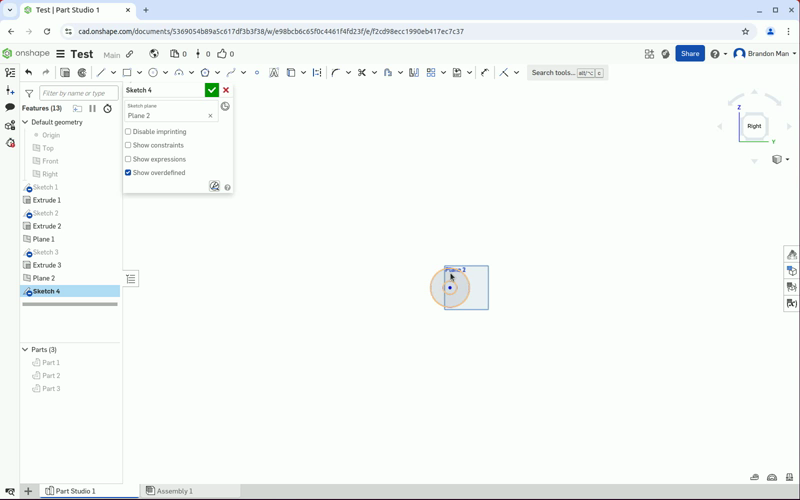
scroll(6)
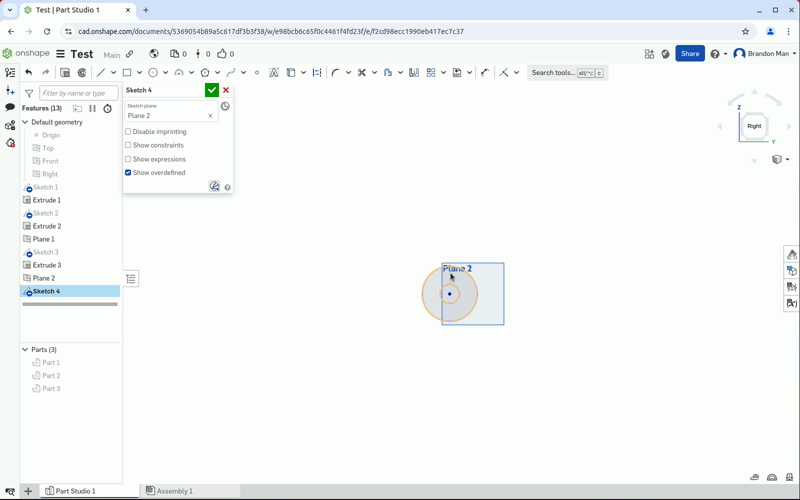
scroll(6)
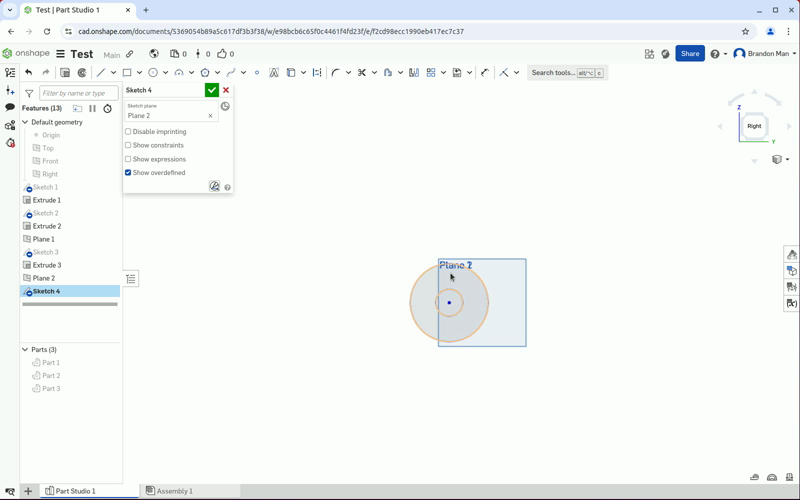
scroll(6)
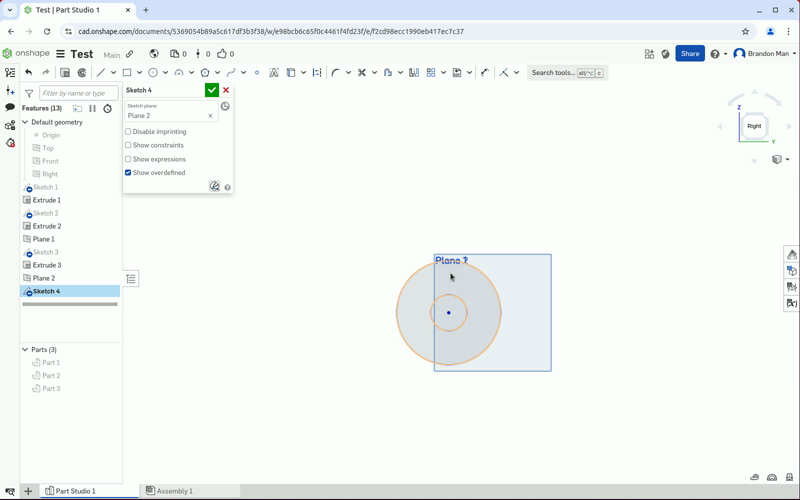
scroll(6)
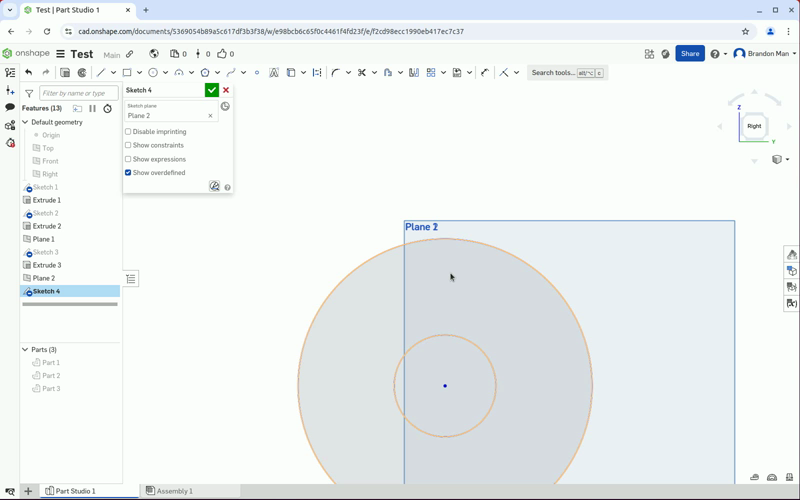
click(450, 272)
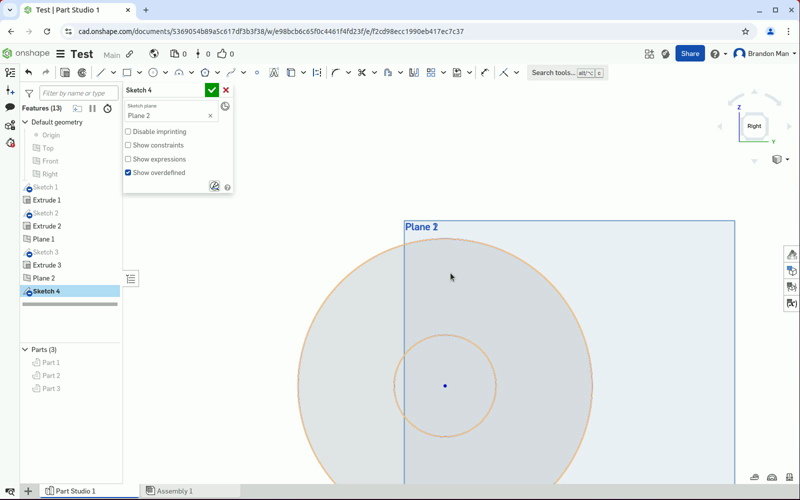
scroll(-6)
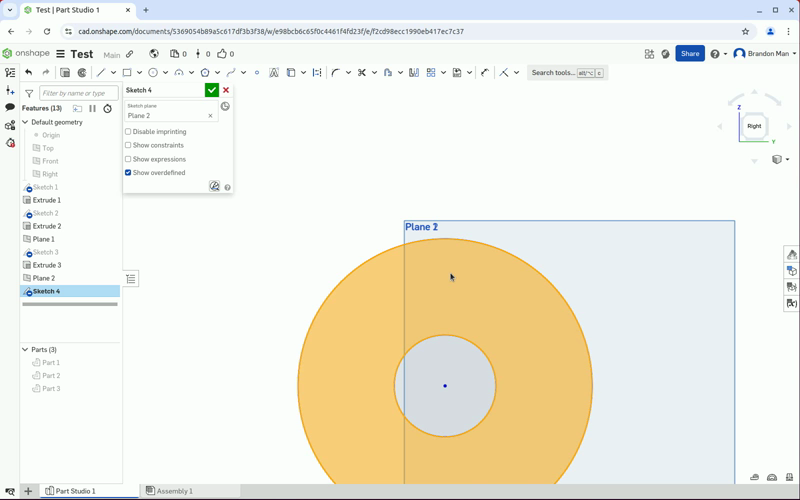
scroll(-6)
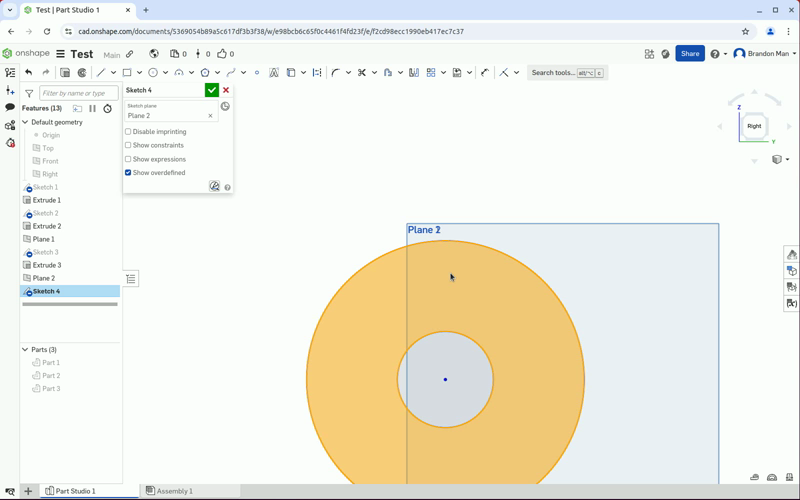
scroll(-6)
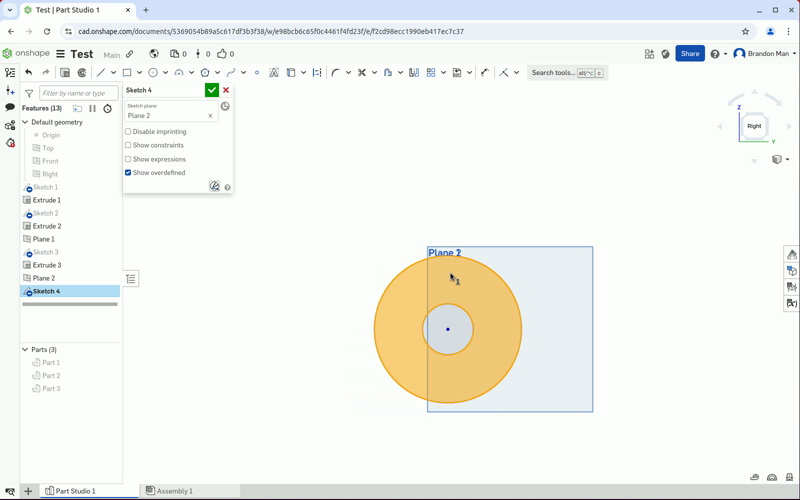
scroll(-6)
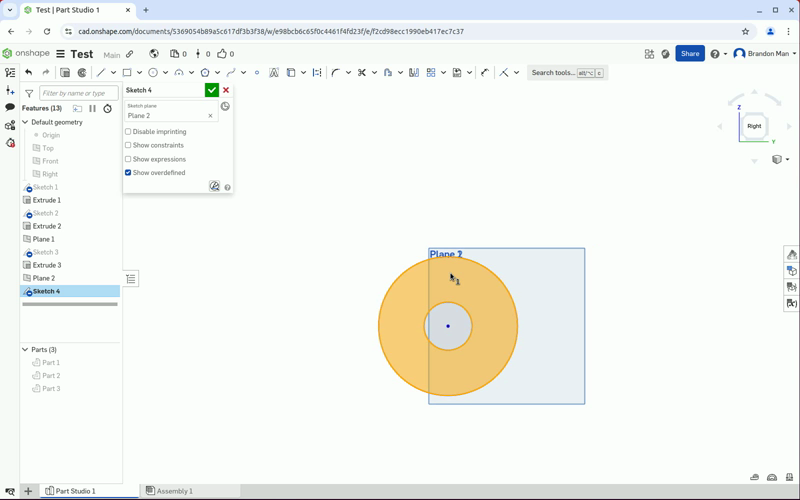
scroll(-6)
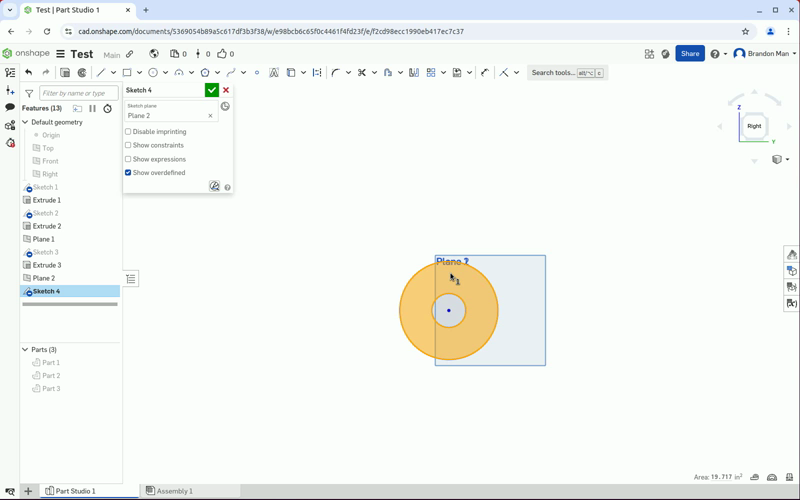
scroll(-6)
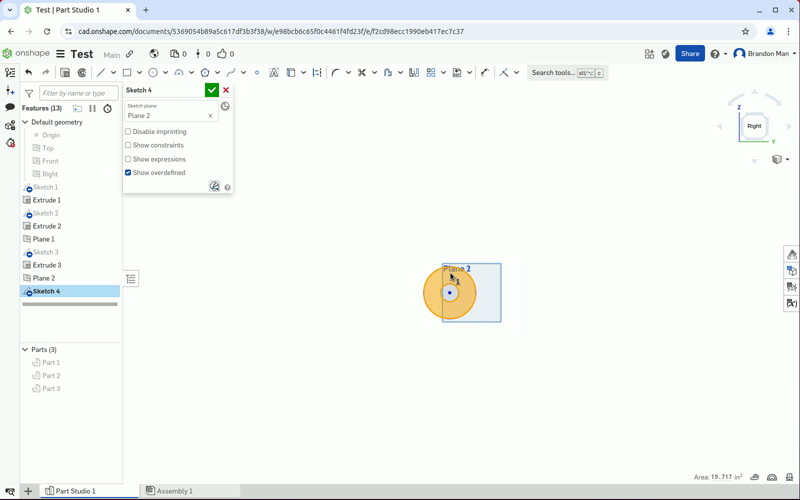
scroll(-6)
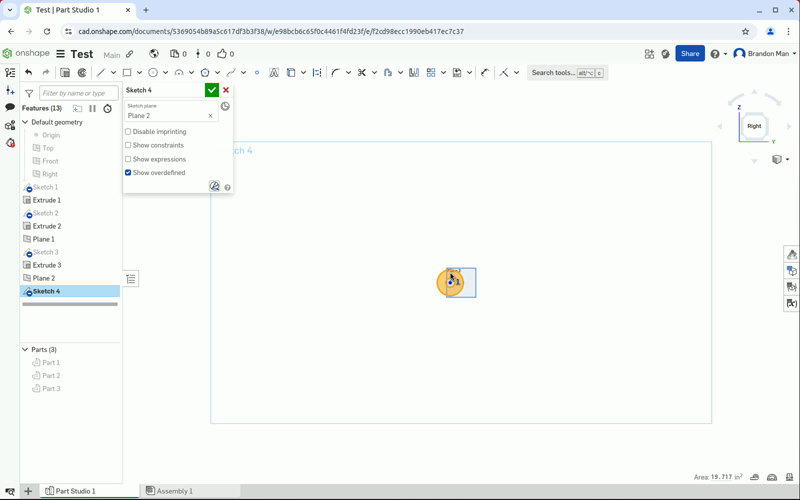
mouse_move(73, 352)
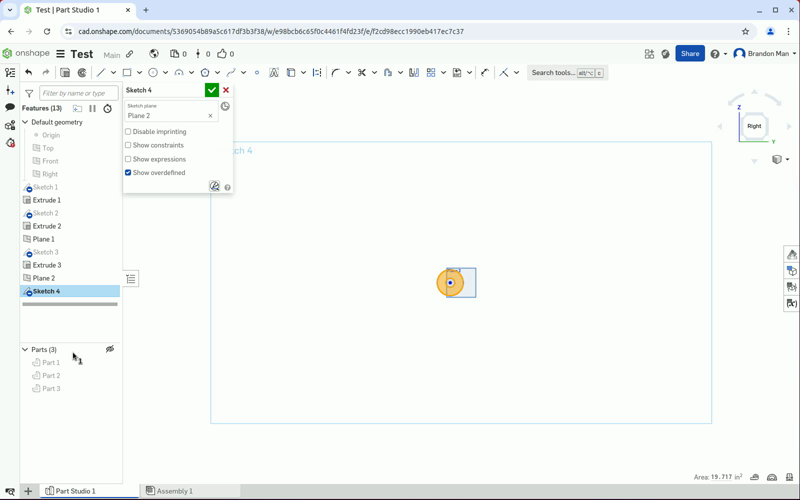
key(shift+y)
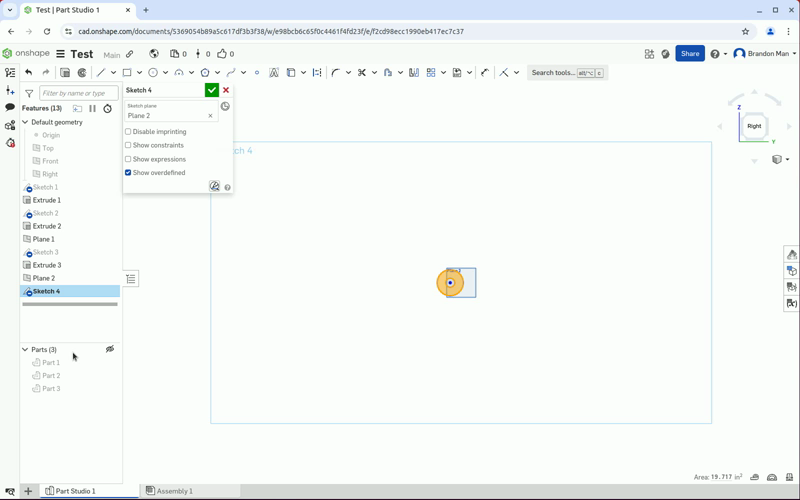
key(shift+e)
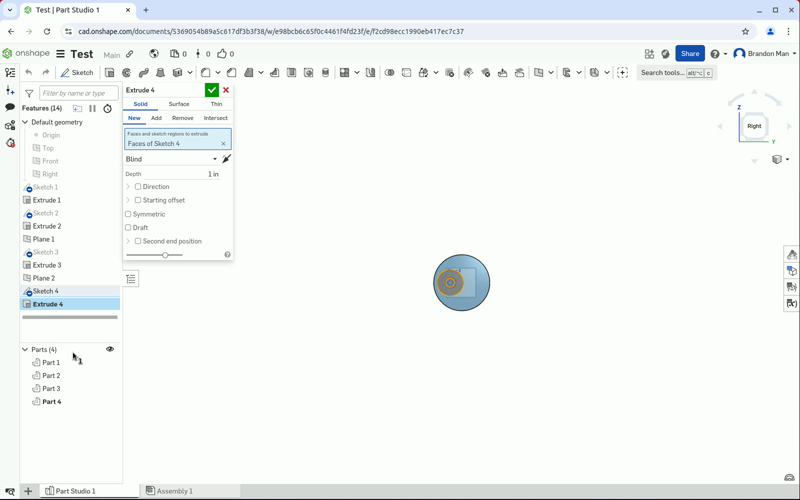
mouse_move(143, 106)
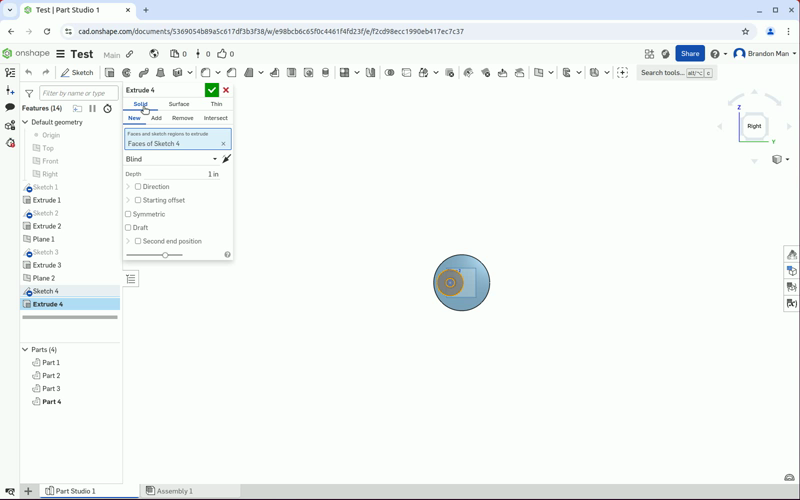
click(143, 106)
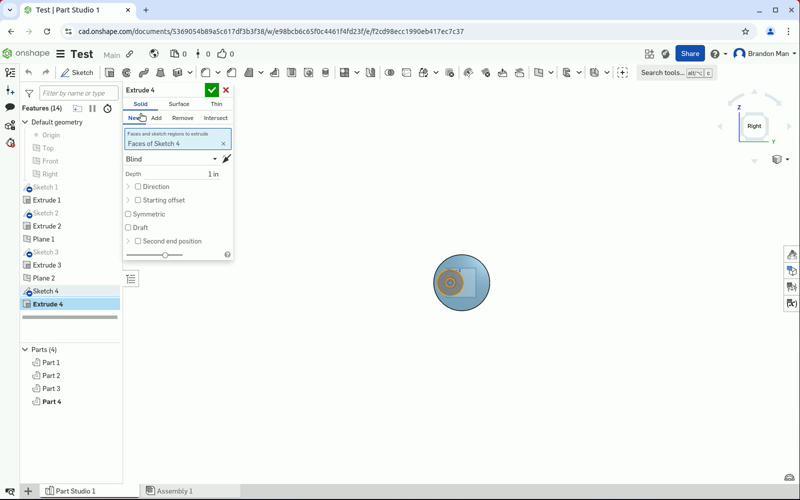
mouse_move(137, 120)
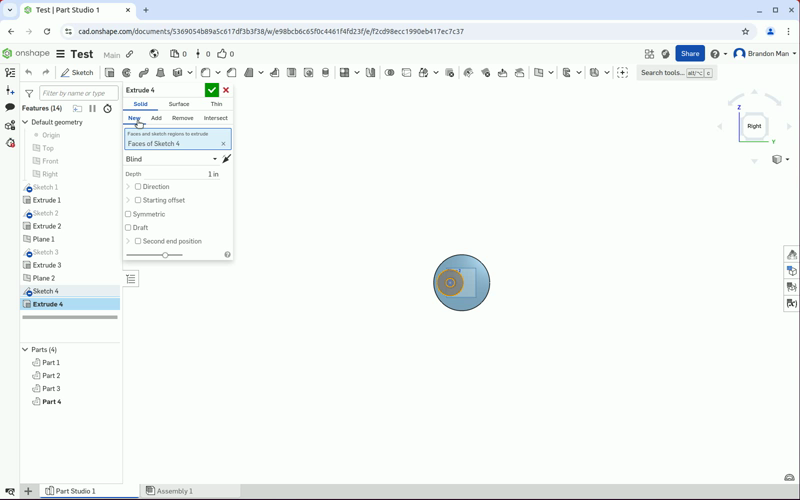
click(137, 120)
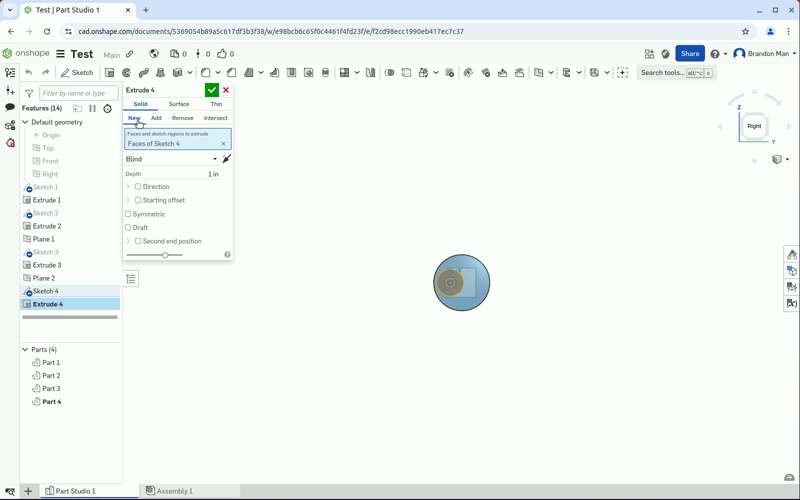
key(tab, 4)
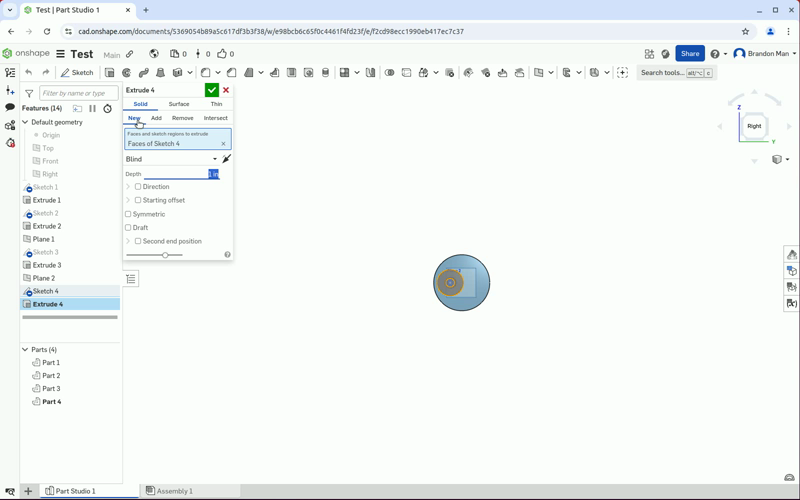
text(-0.963)
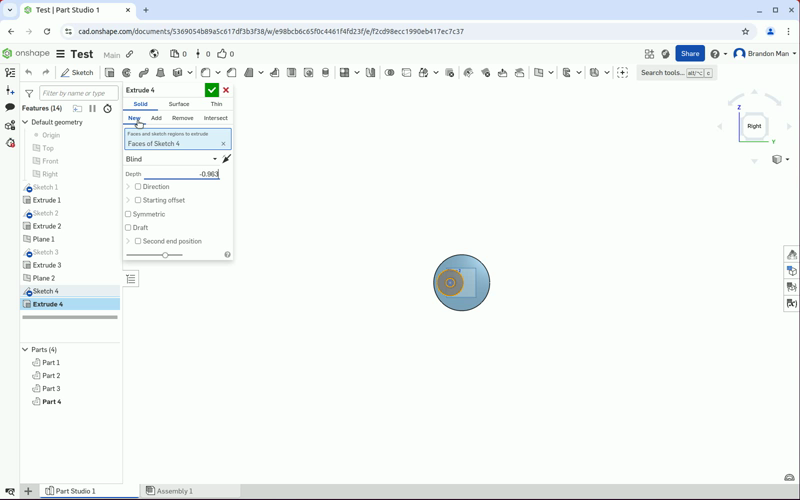
key(enter)
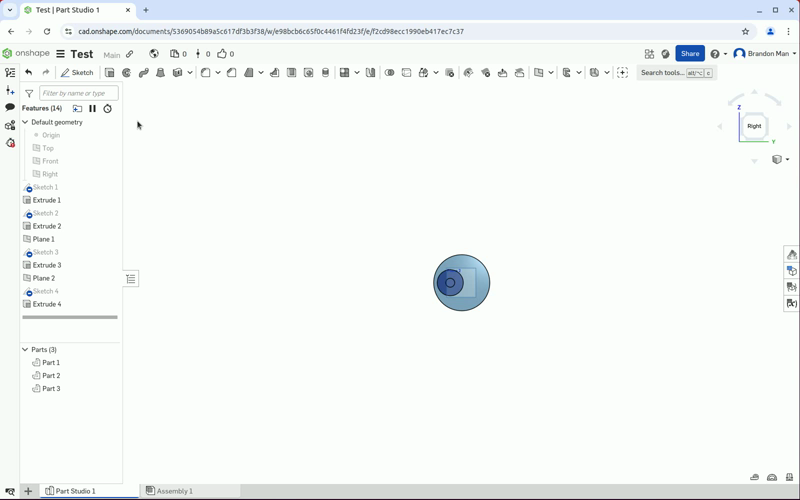
key(shift+h)
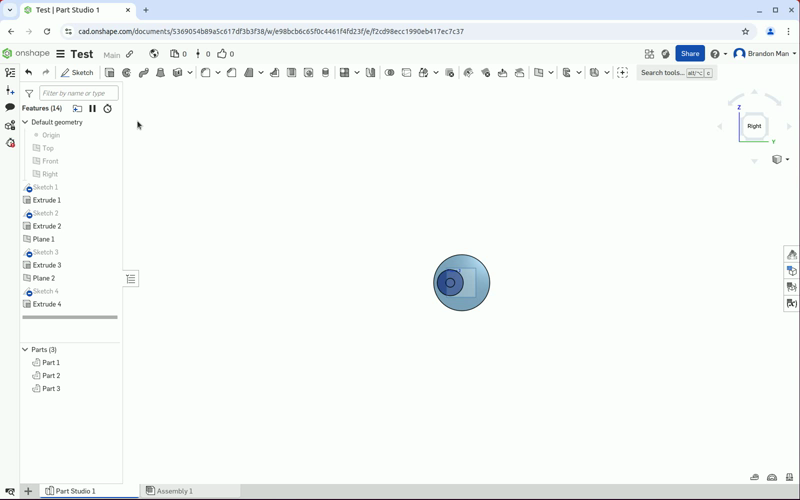
key(shift+h)
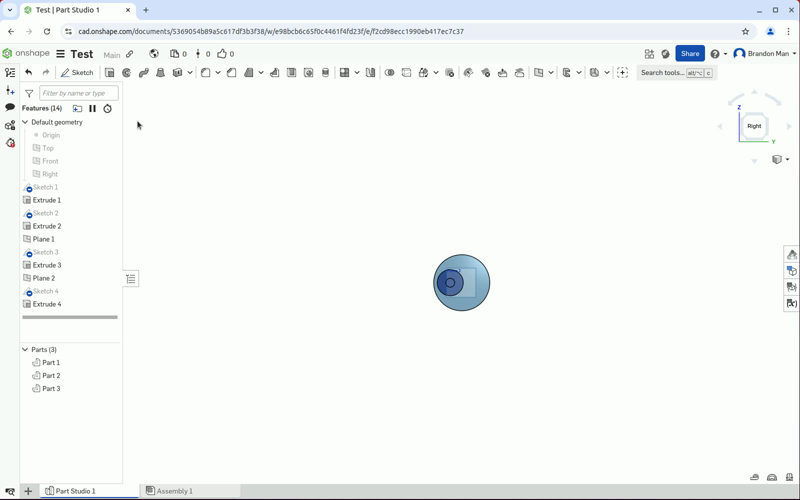
mouse_move(73, 189)
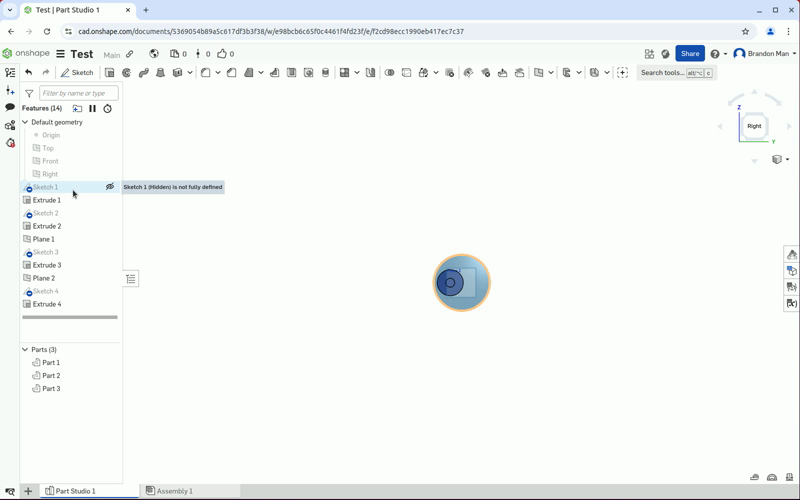
click(73, 189)
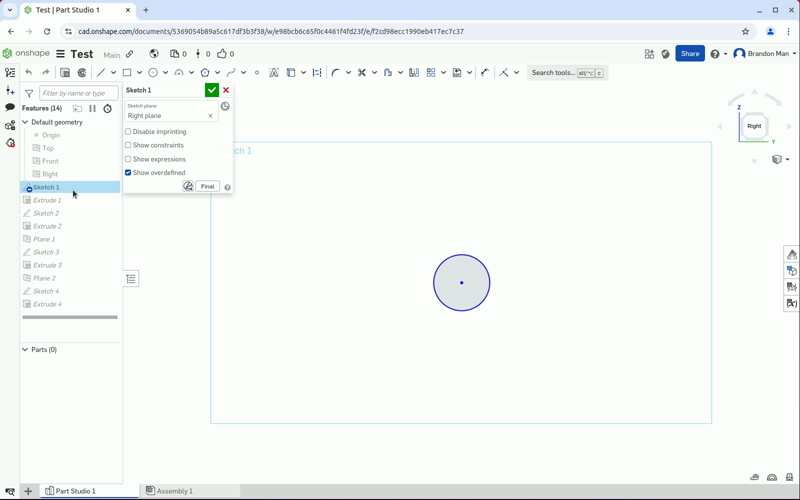
mouse_move(229, 92)
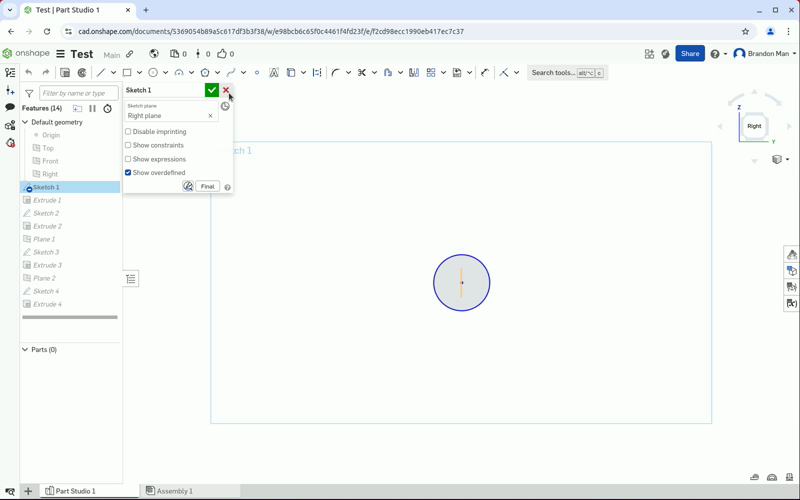
click(229, 92)
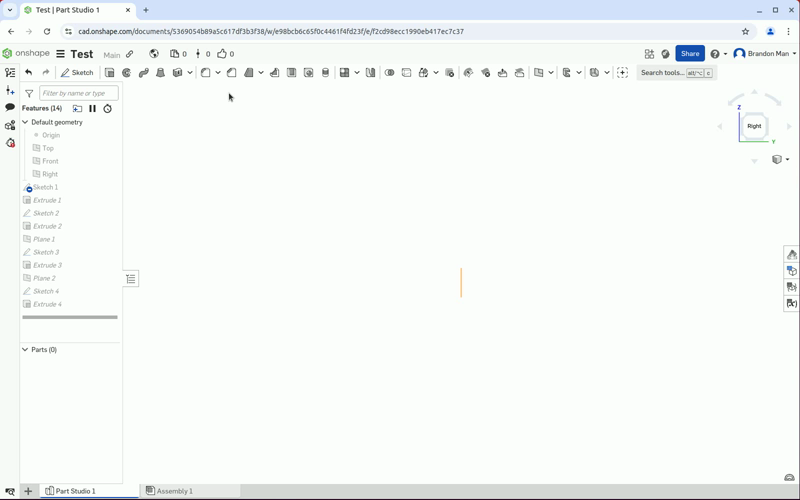
key(shift+s)
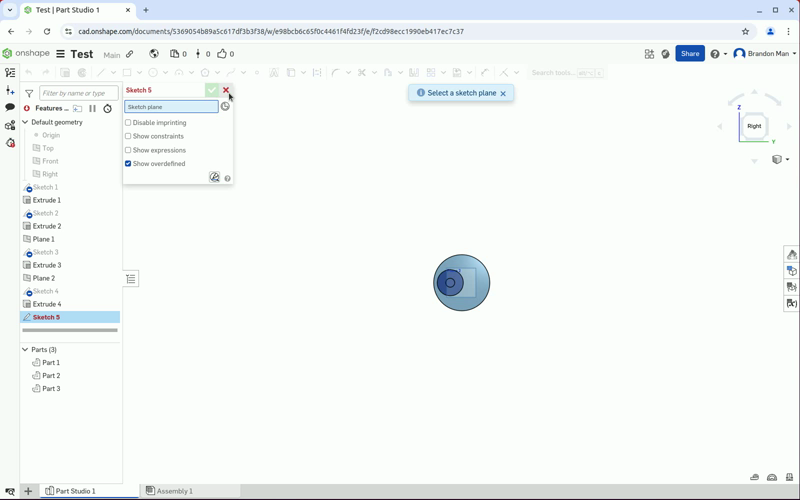
mouse_move(73, 280)
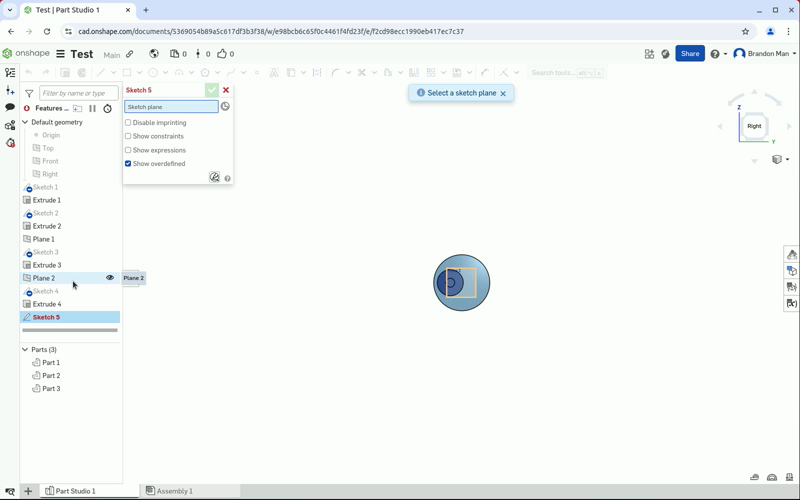
click(73, 280)
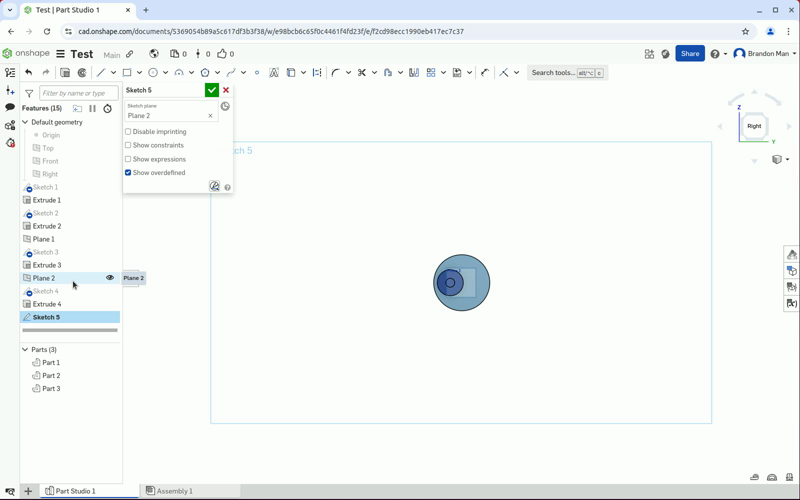
mouse_move(73, 352)
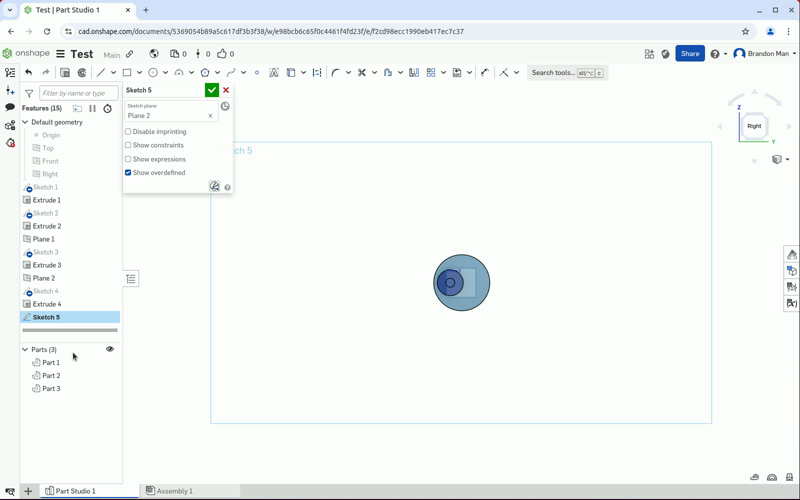
key(y)
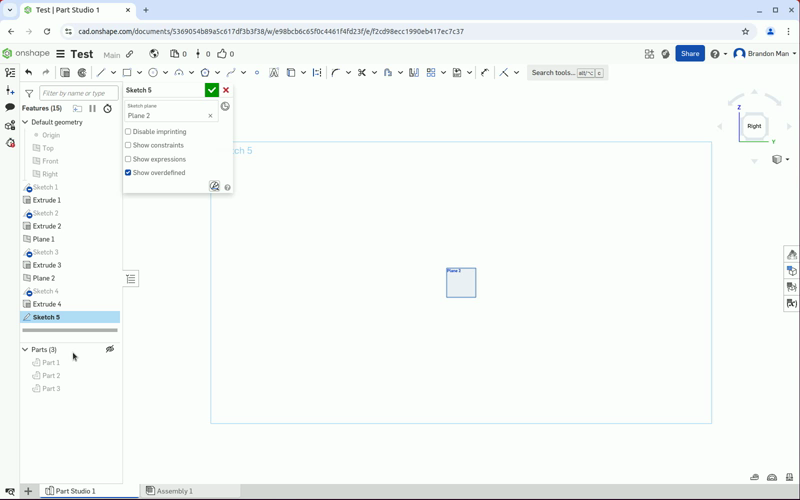
key(c)
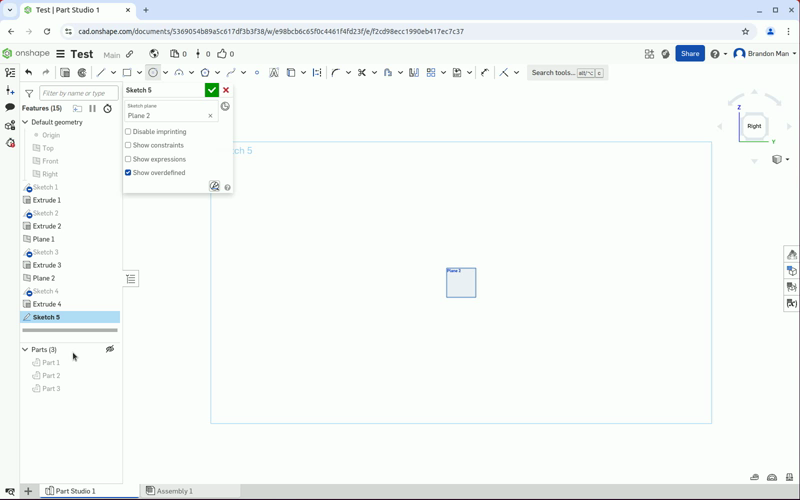
key_down(shift)
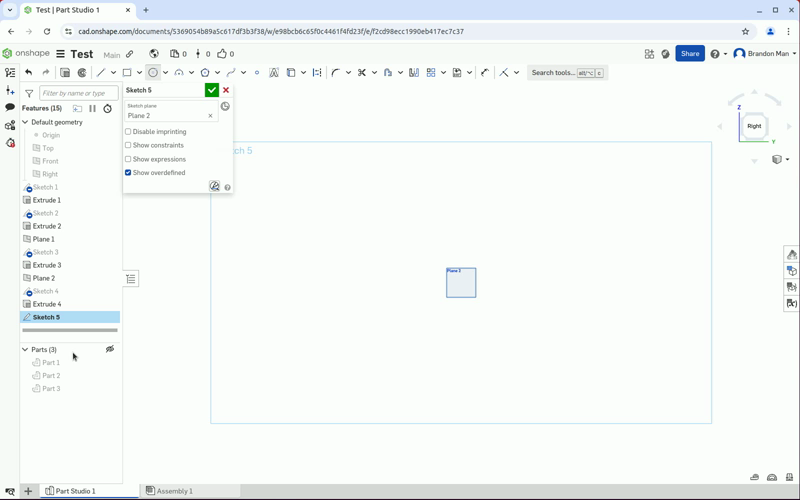
mouse_move(450, 282)
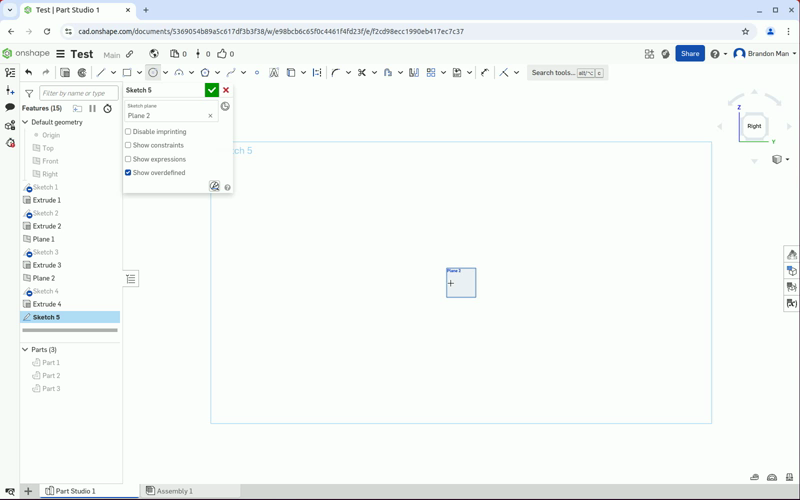
click(450, 282)
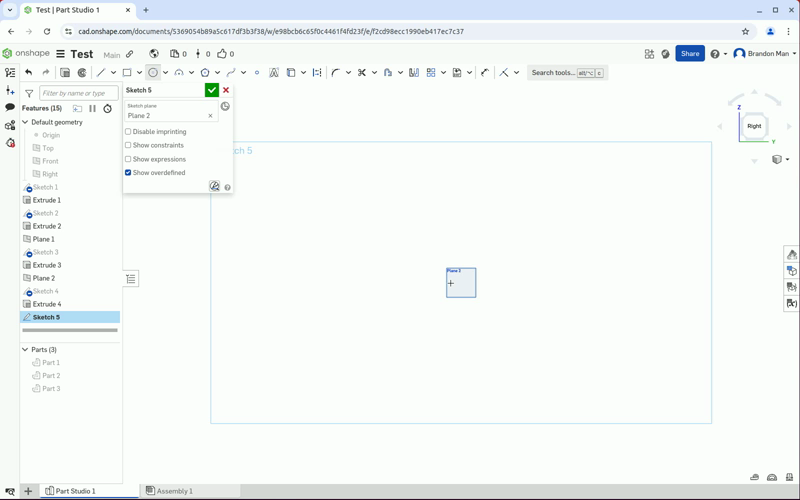
key_up(shift)
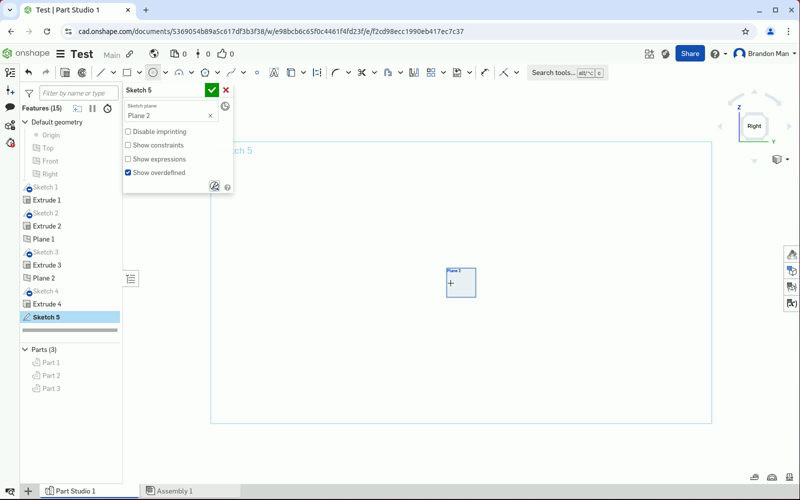
mouse_move(456, 282)
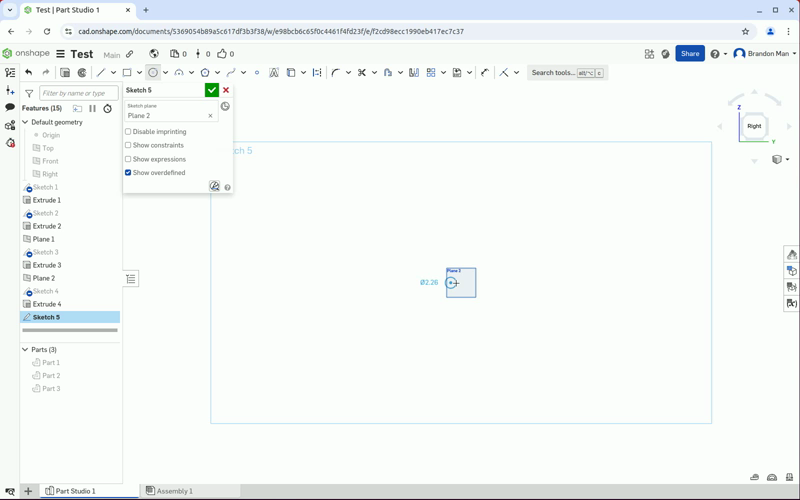
click(456, 282)
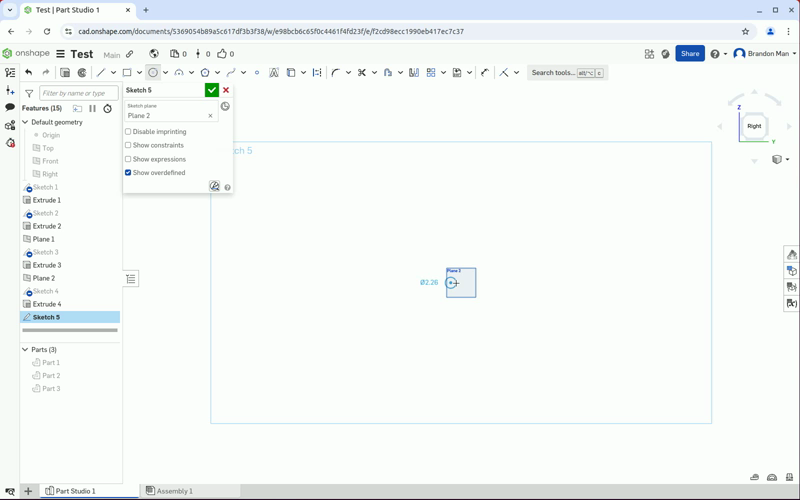
key(esc)
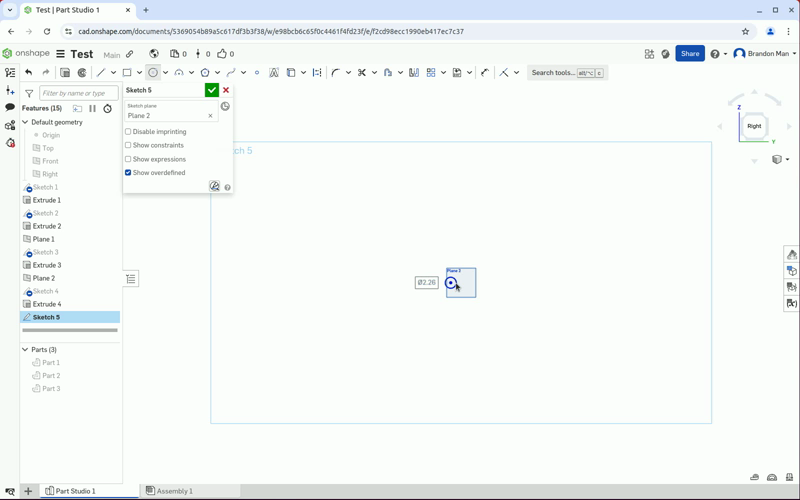
mouse_move(448, 282)
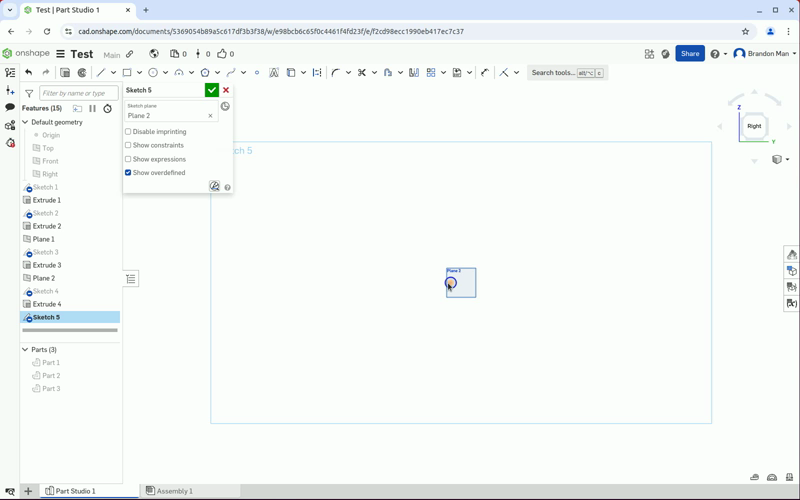
scroll(6)
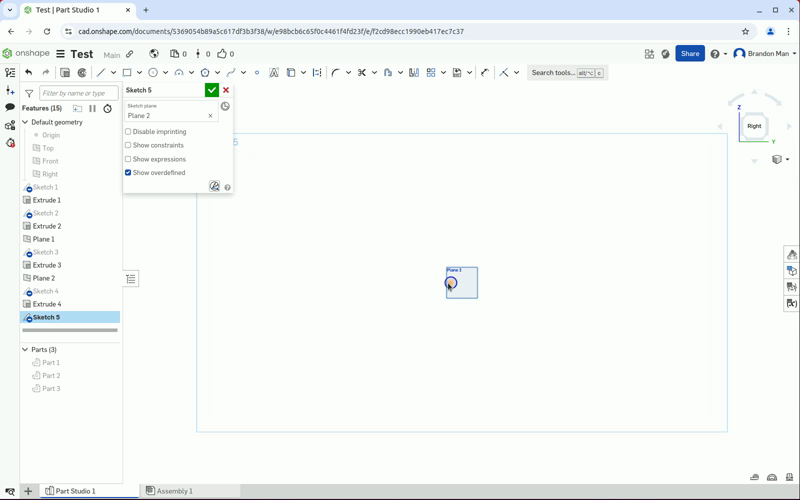
scroll(6)
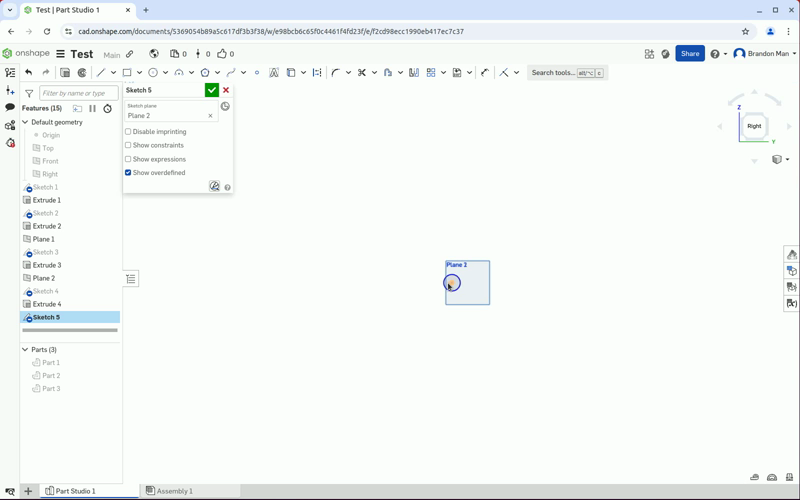
scroll(6)
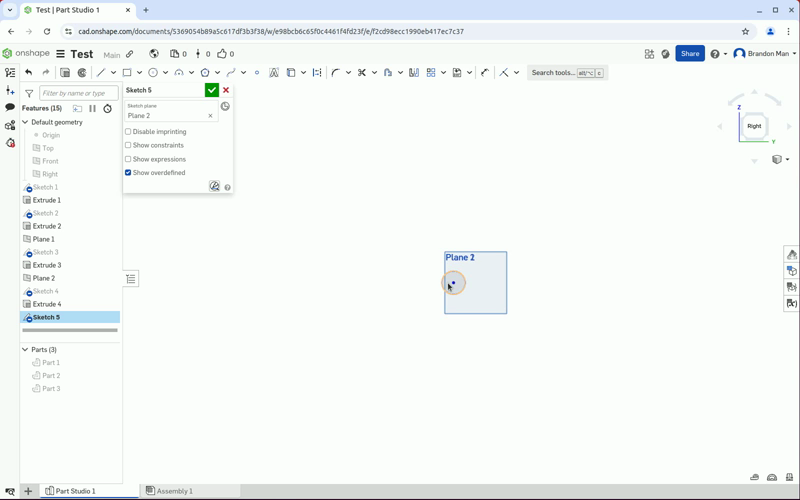
scroll(6)
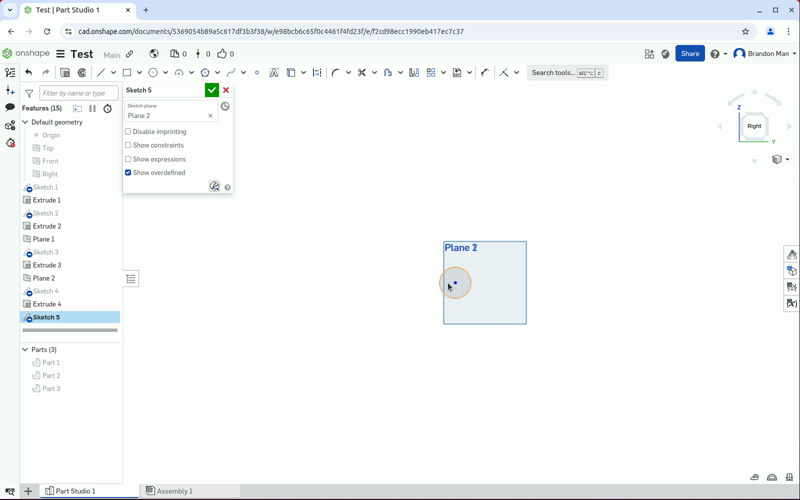
scroll(6)
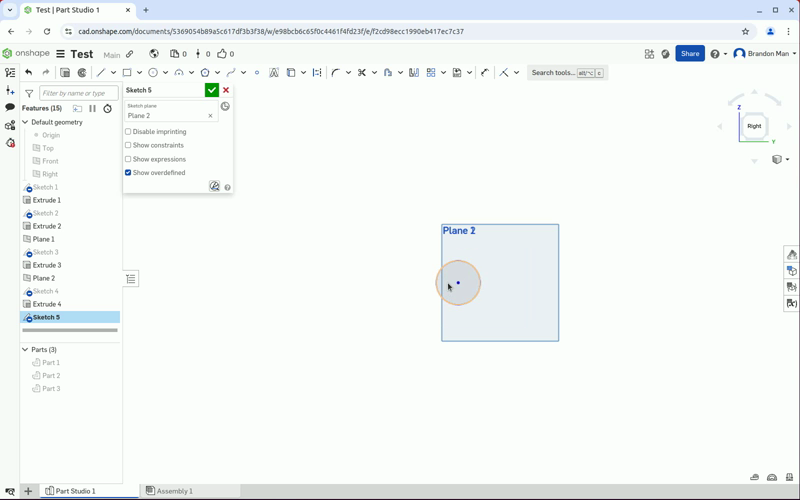
scroll(6)
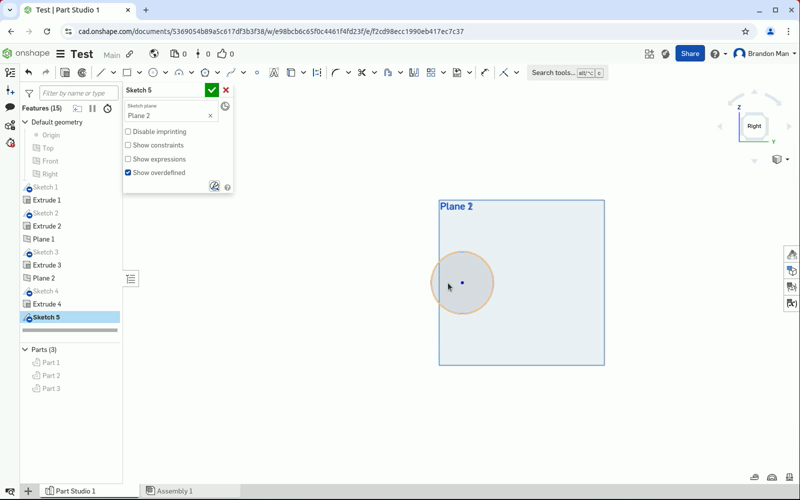
scroll(6)
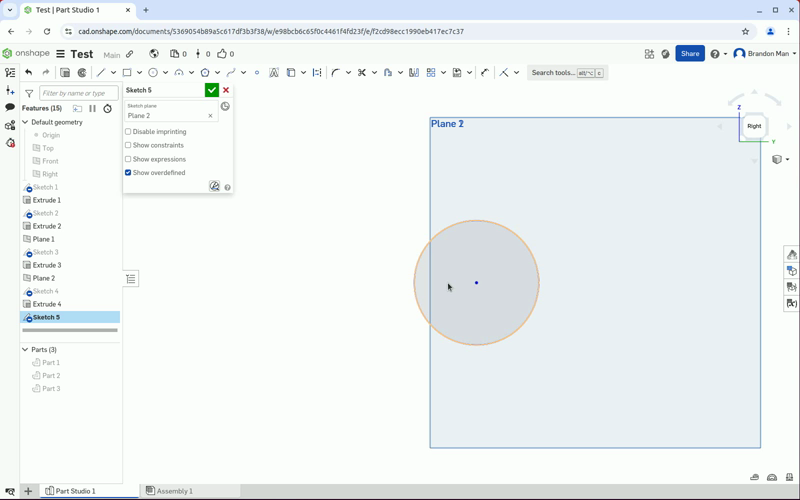
click(448, 282)
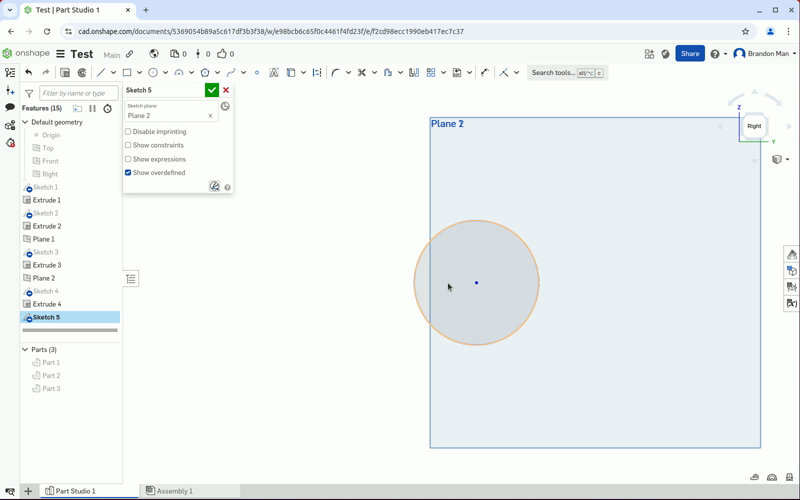
scroll(-6)
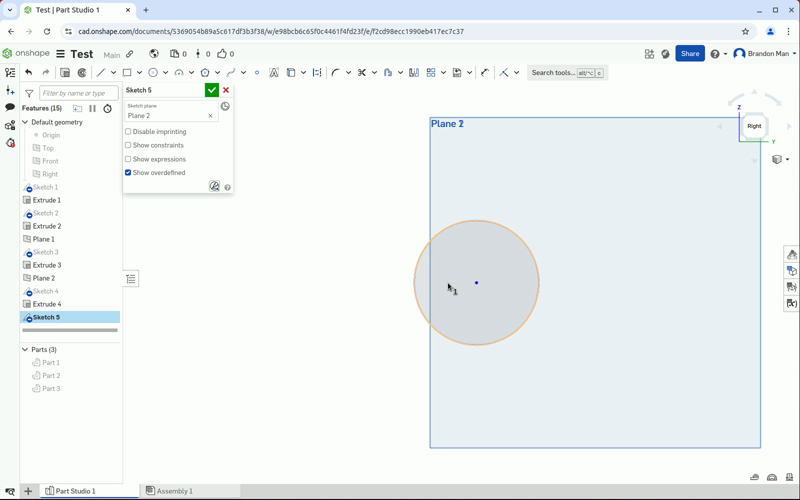
scroll(-6)
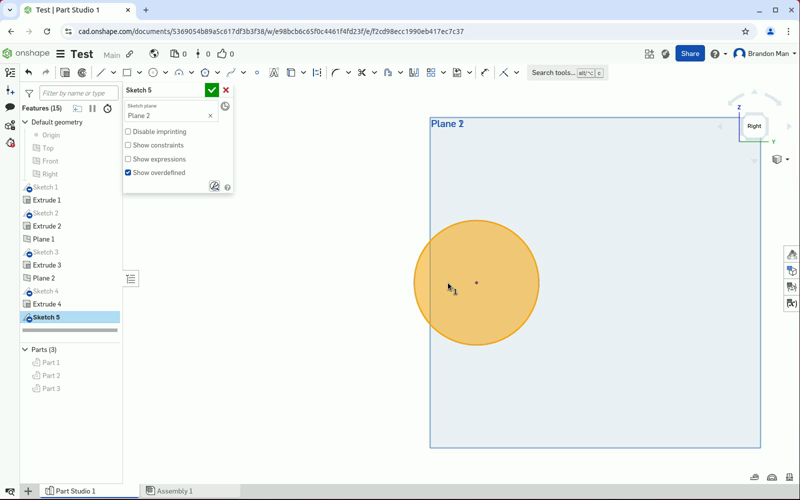
scroll(-6)
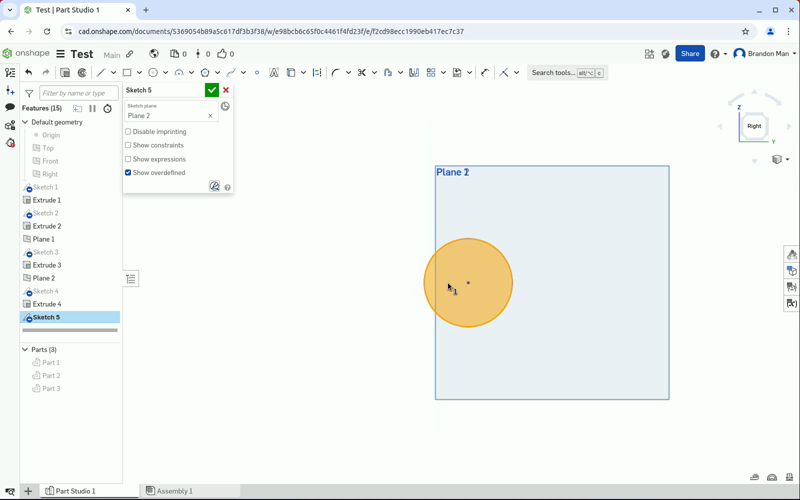
scroll(-6)
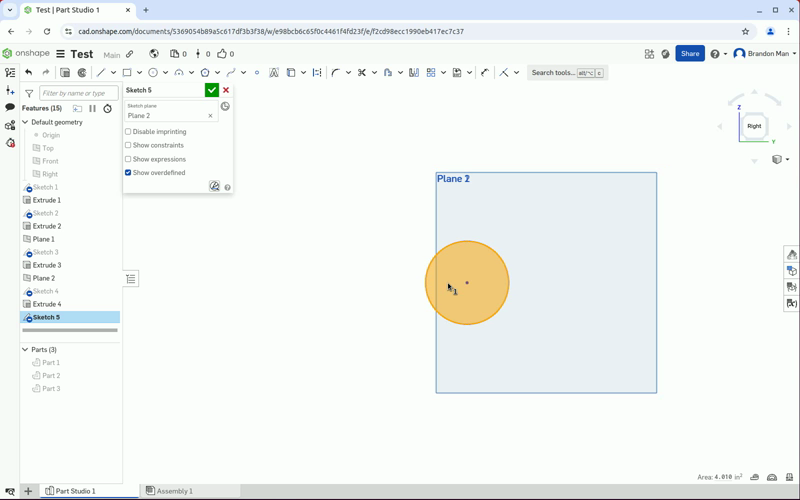
scroll(-6)
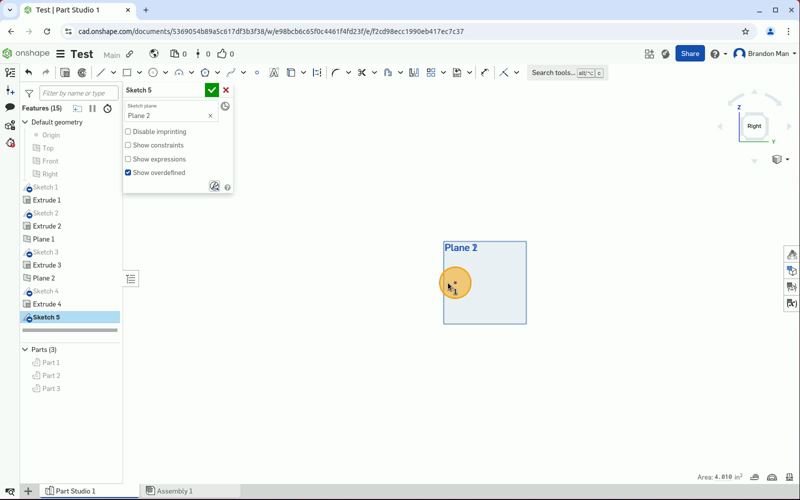
scroll(-6)
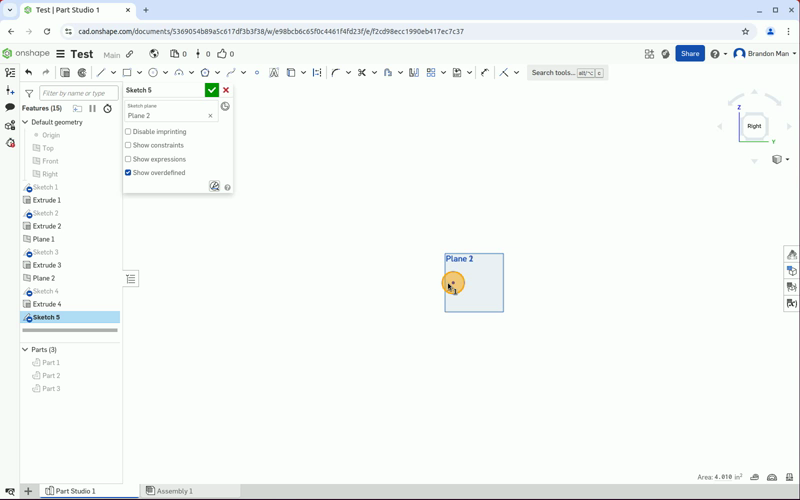
scroll(-6)
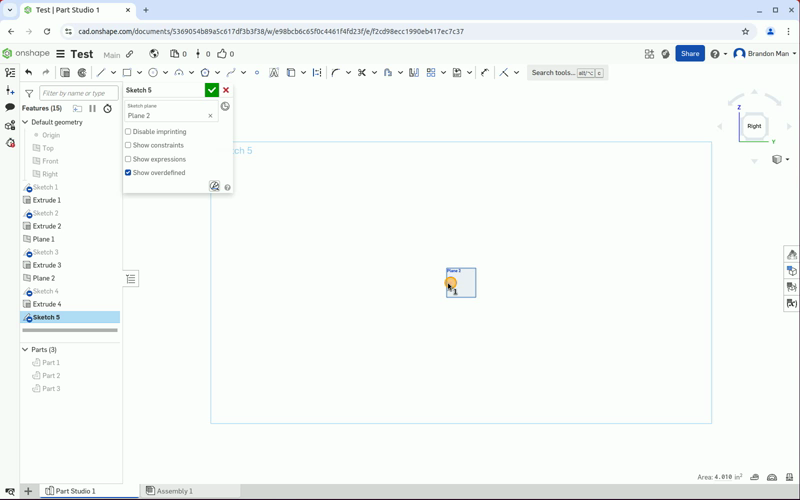
mouse_move(73, 352)
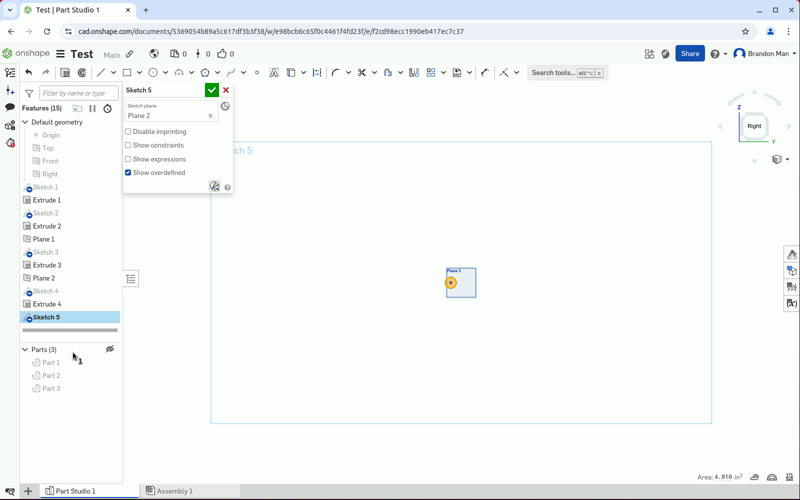
key(shift+y)
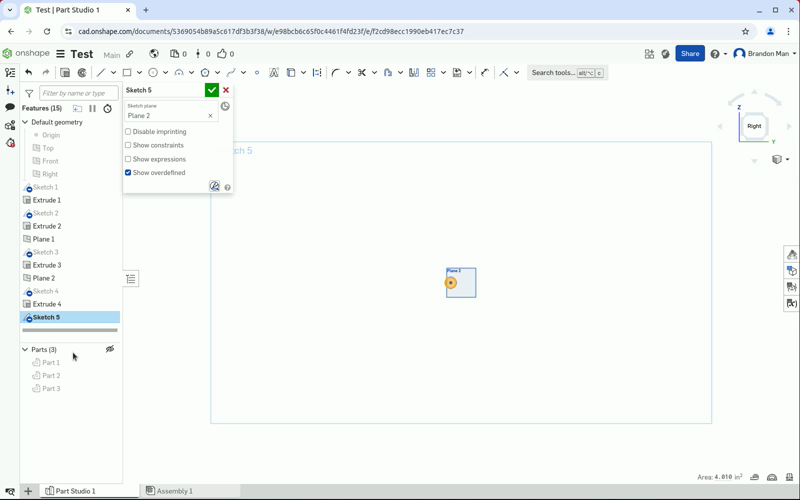
key(shift+e)
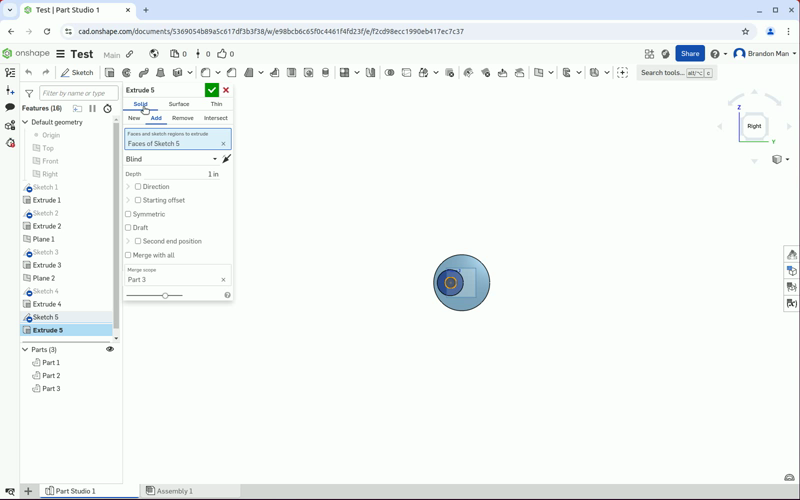
mouse_move(143, 106)
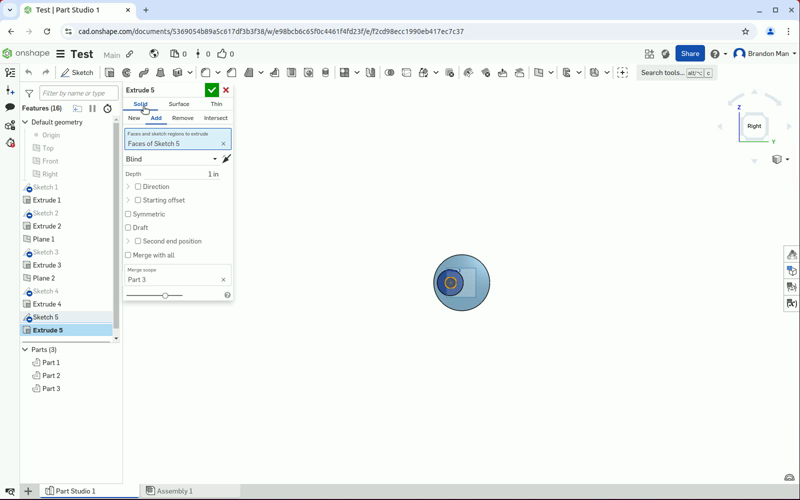
click(143, 106)
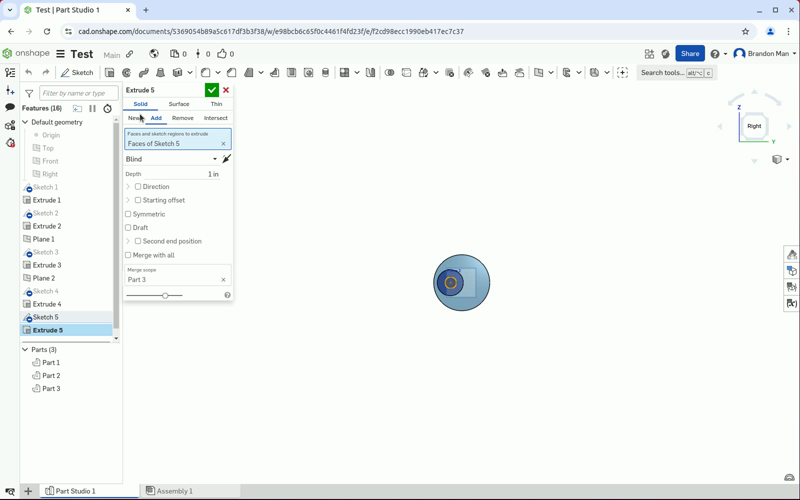
mouse_move(137, 120)
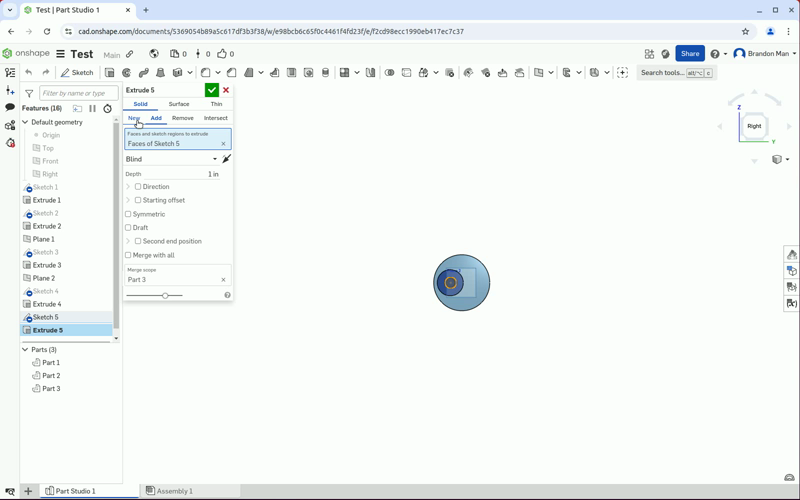
click(137, 120)
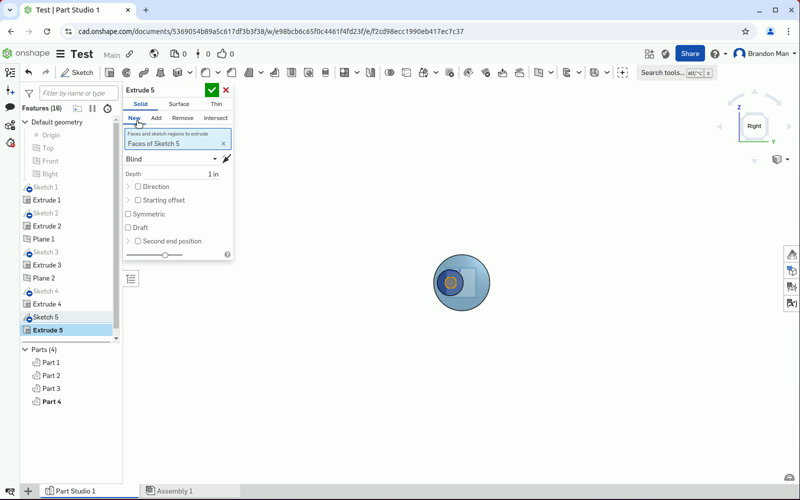
key(tab, 4)
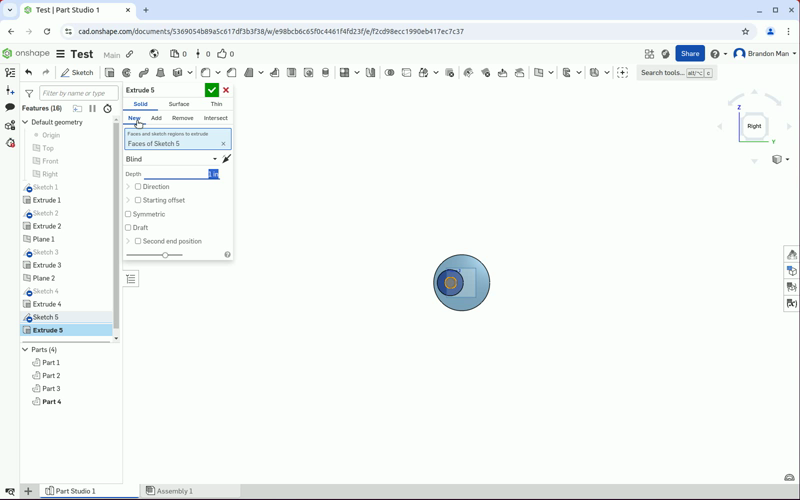
text(-0.963)
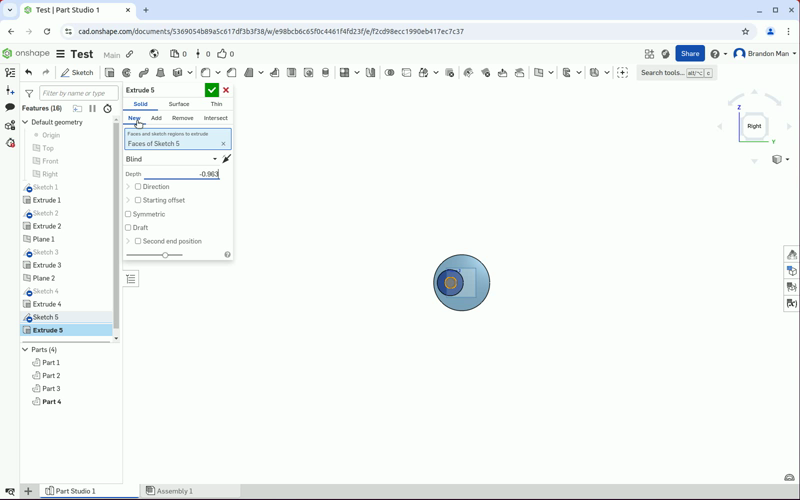
key(enter)
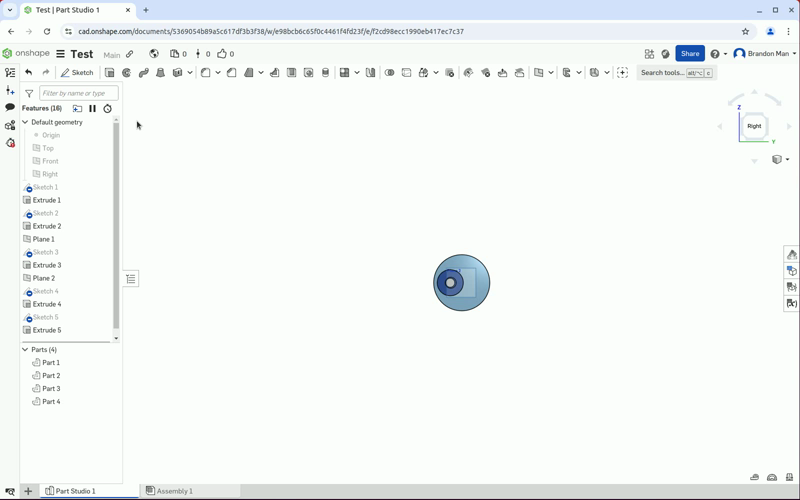
key(shift+h)
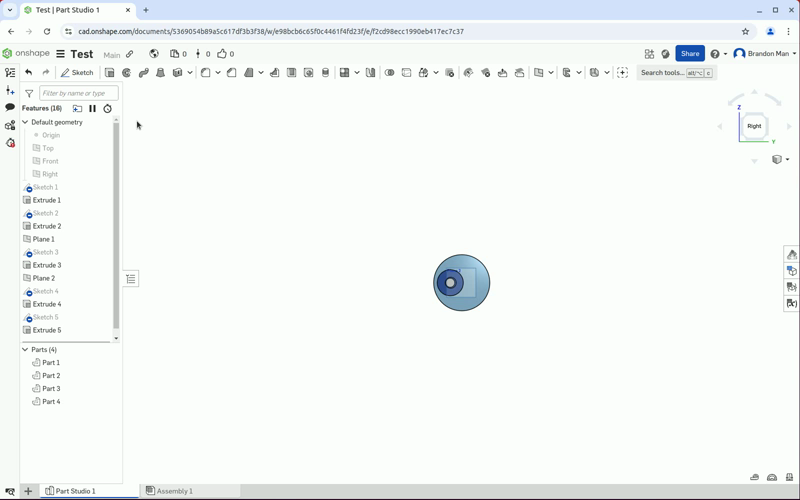
key(shift+h)
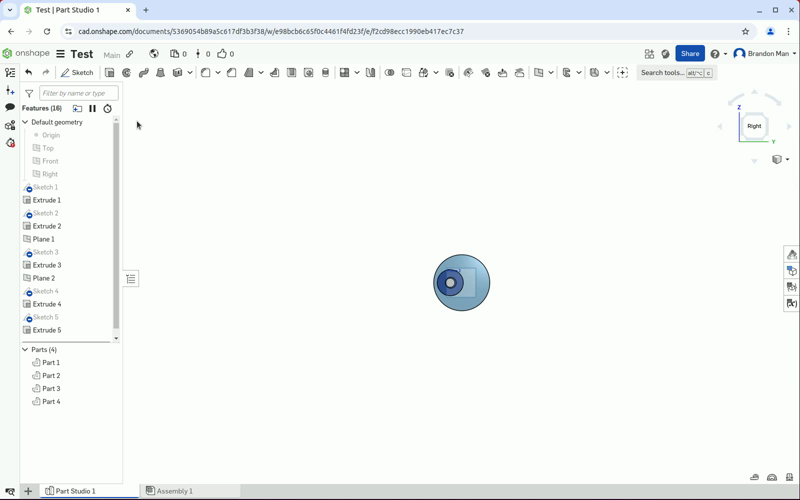
mouse_move(69, 189)
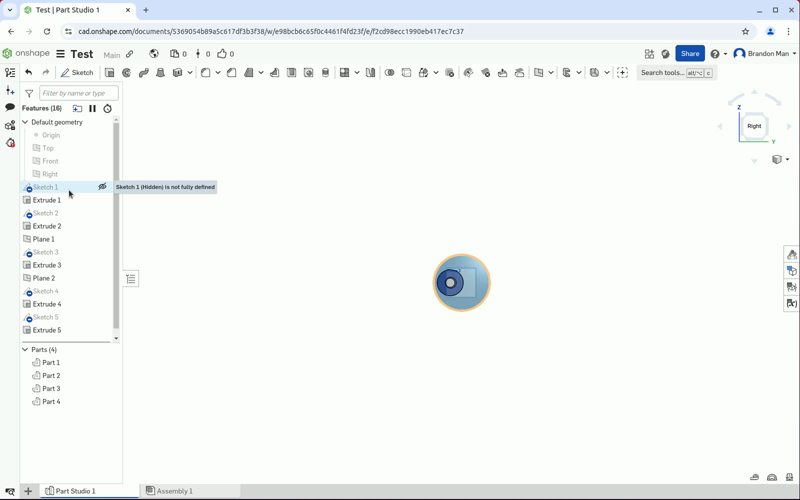
click(69, 189)
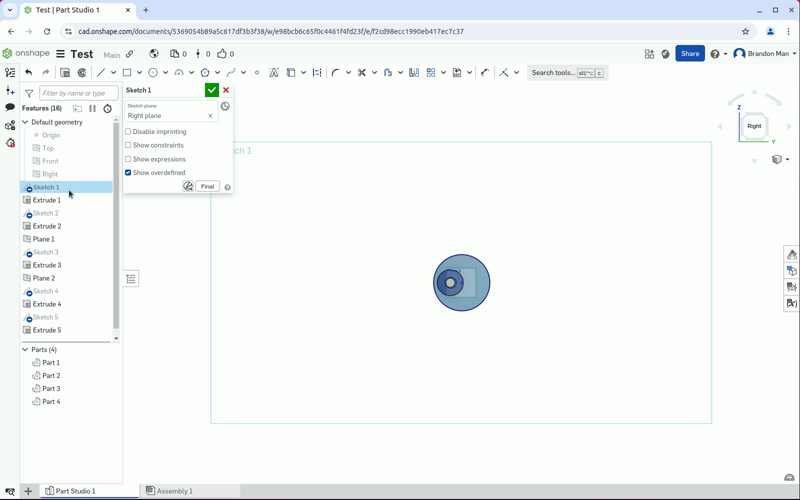
mouse_move(229, 92)
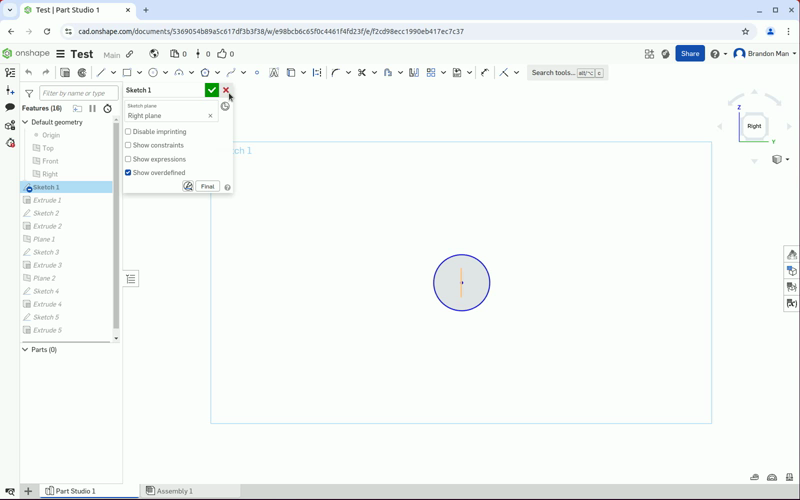
click(229, 92)
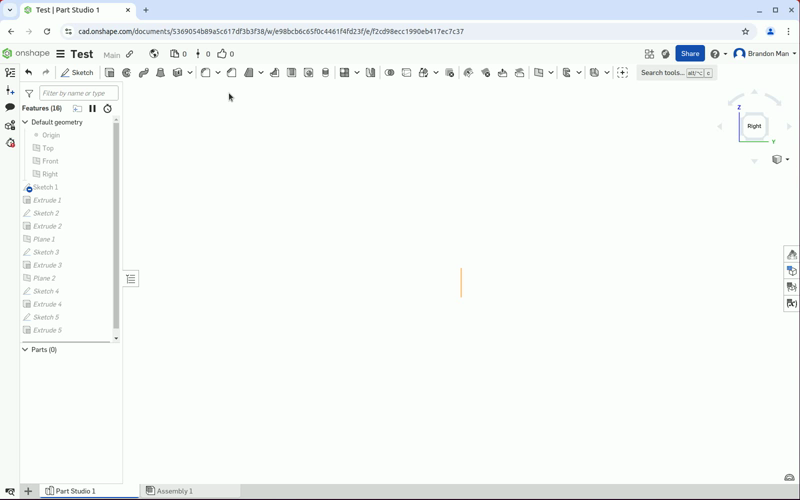
key(shift+s)
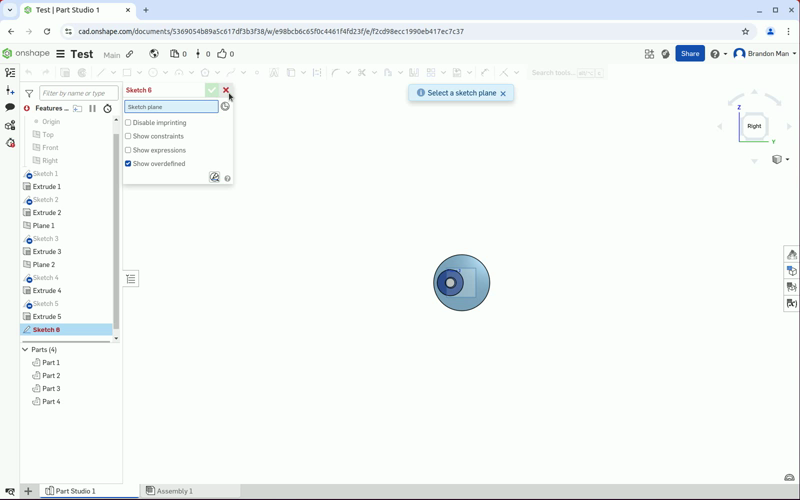
mouse_move(69, 267)
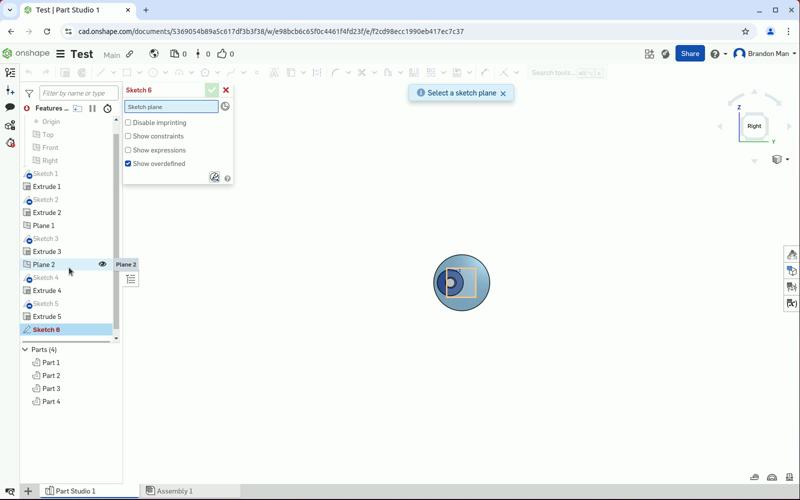
click(69, 267)
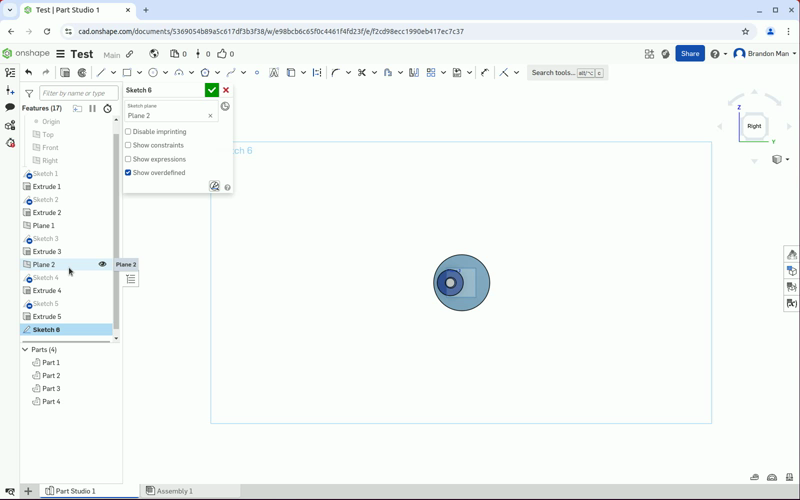
mouse_move(73, 352)
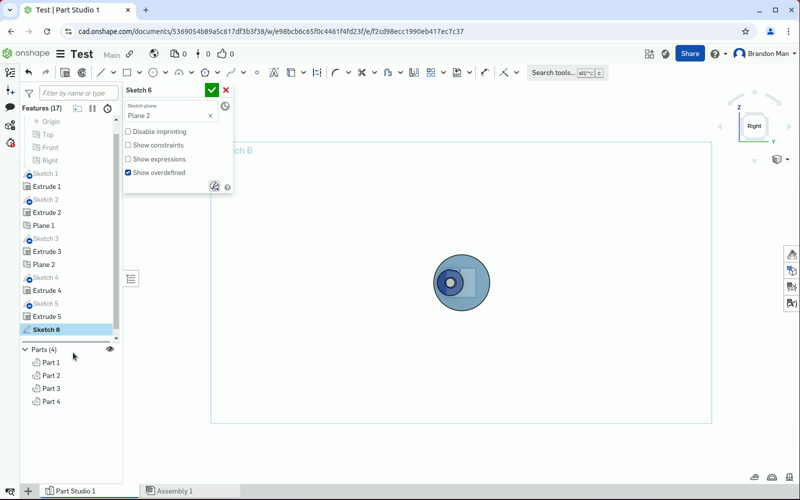
key(y)
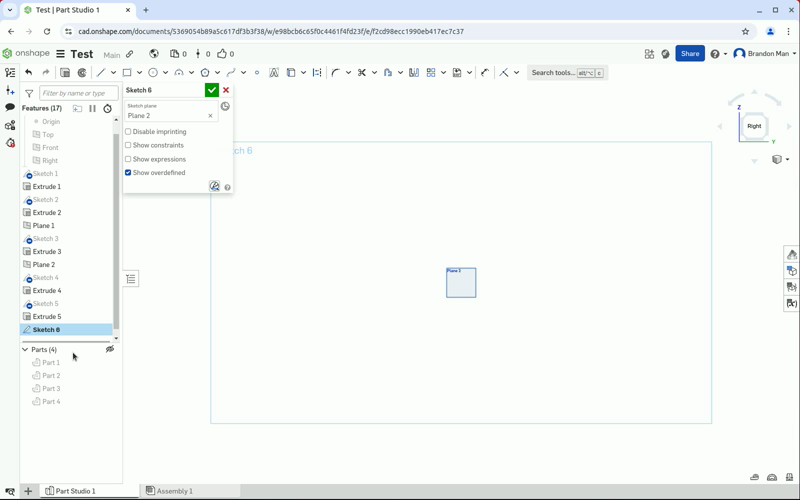
key(c)
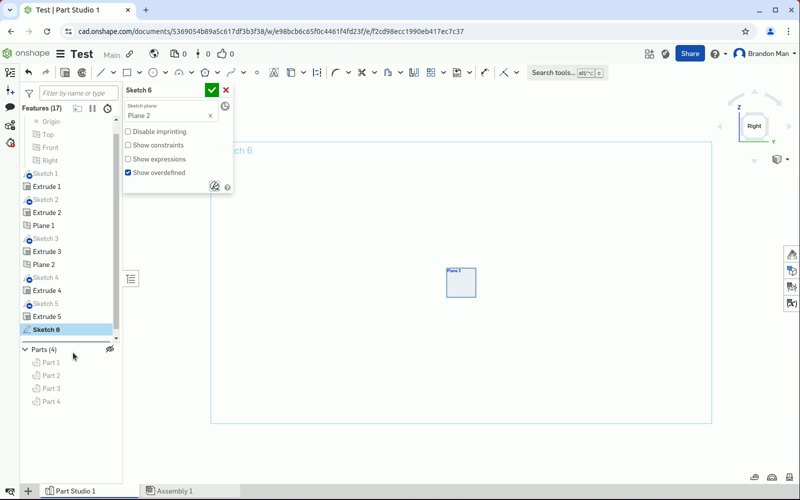
key_down(shift)
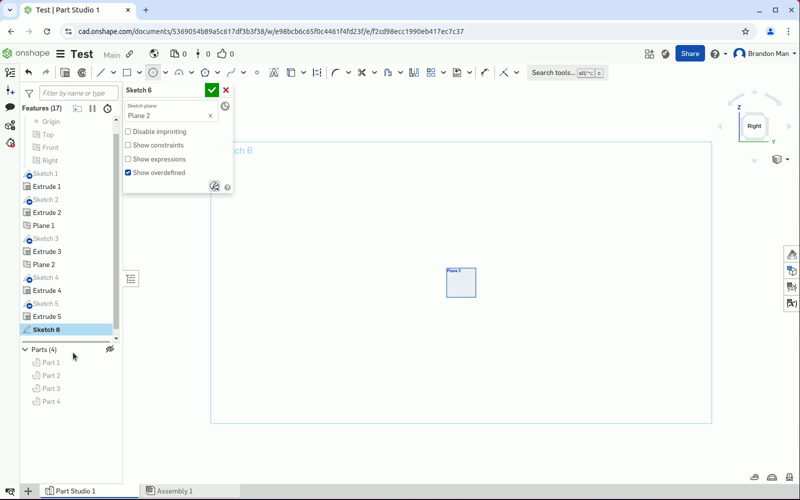
mouse_move(450, 282)
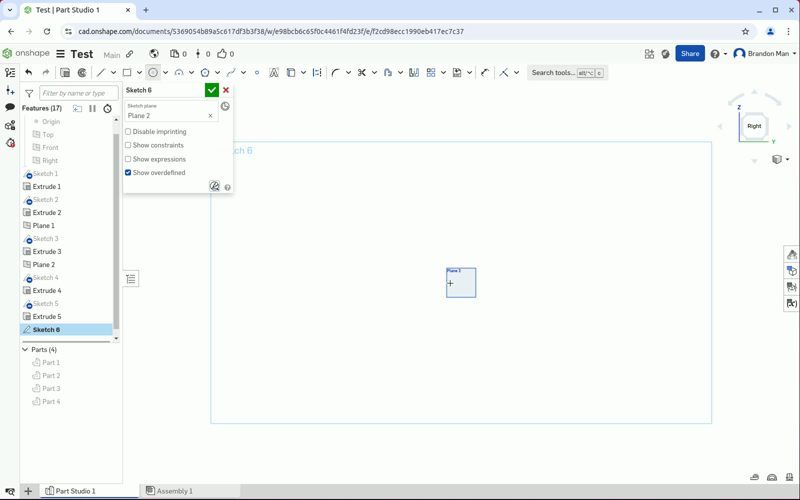
click(450, 282)
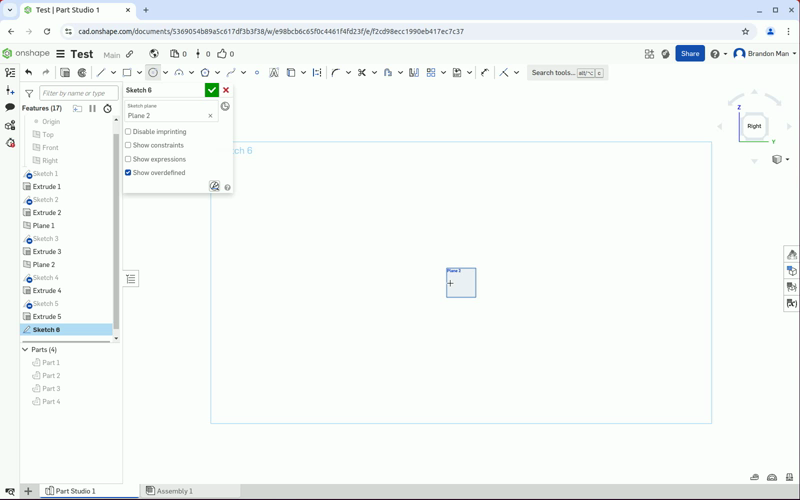
key_up(shift)
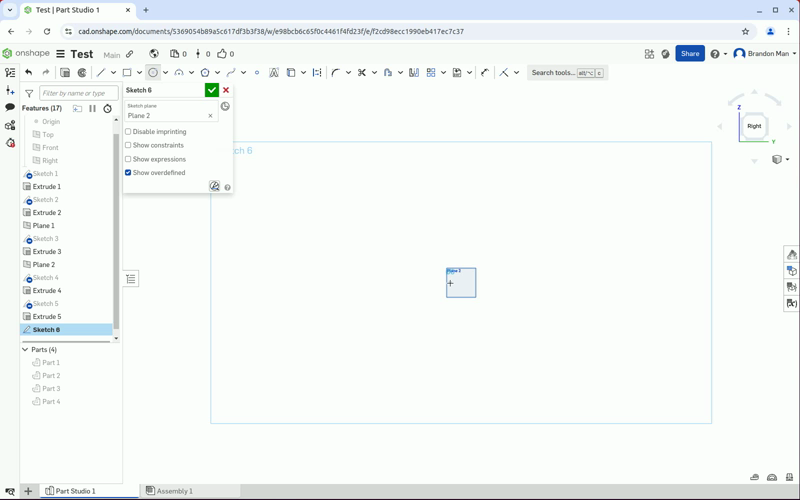
mouse_move(463, 282)
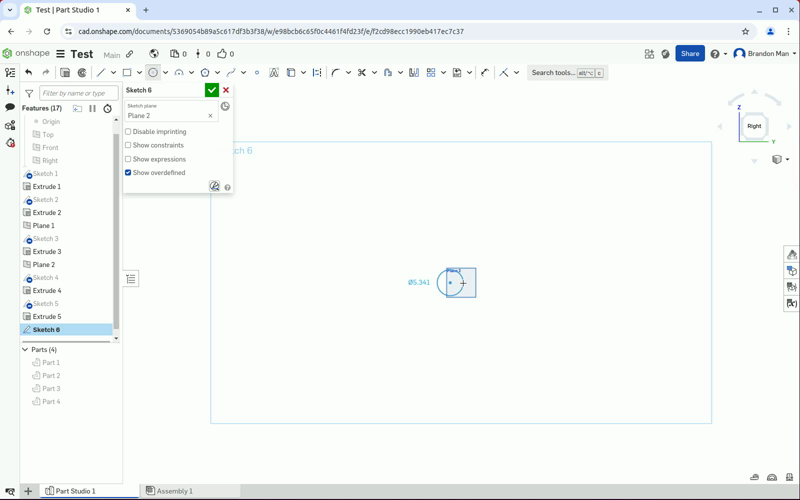
click(463, 282)
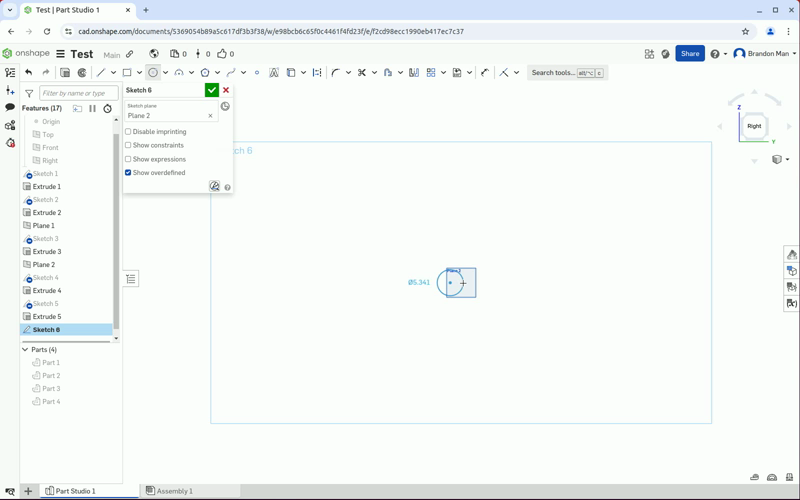
key(esc)
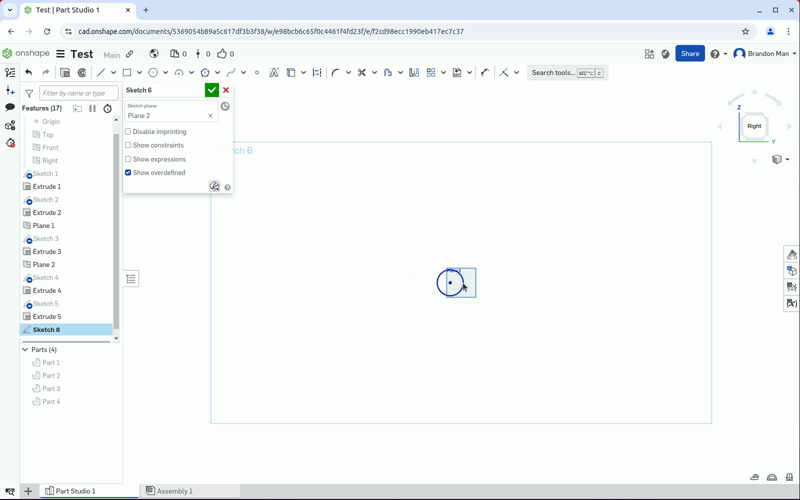
key(c)
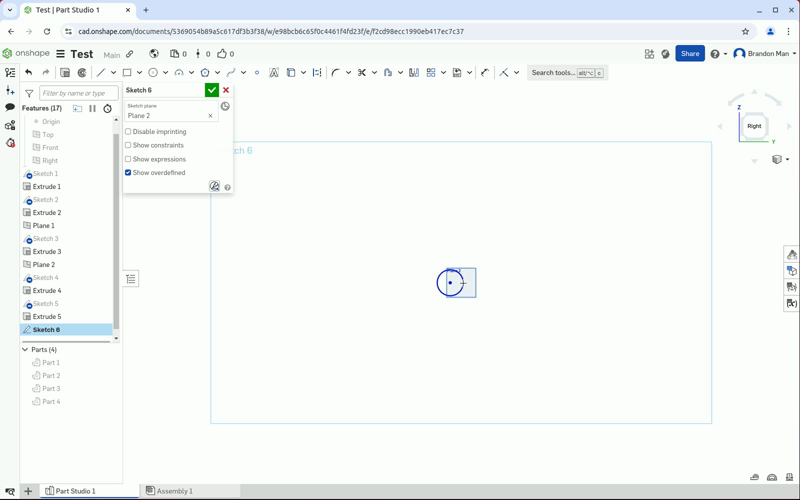
key_down(shift)
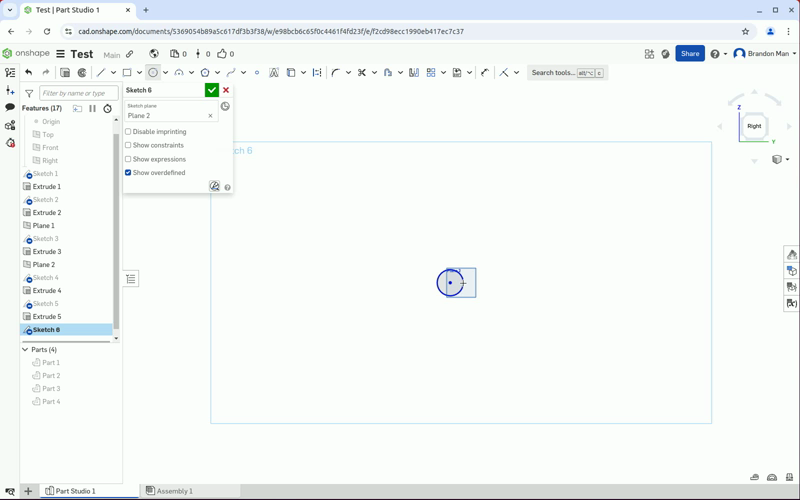
mouse_move(450, 282)
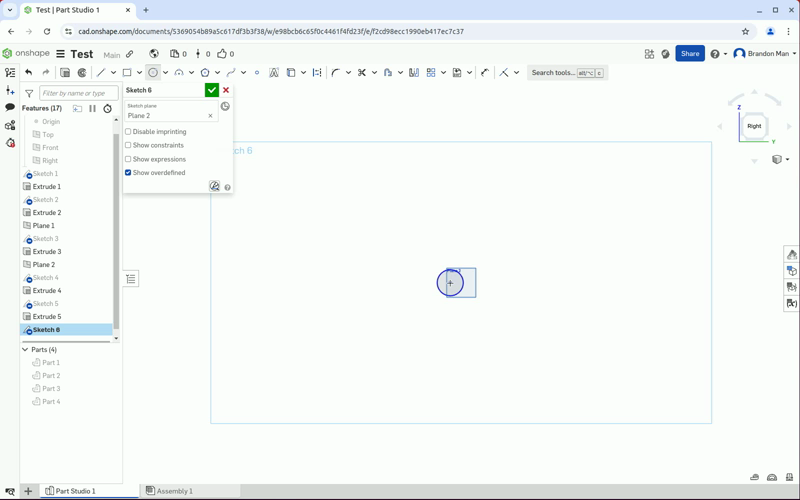
click(450, 282)
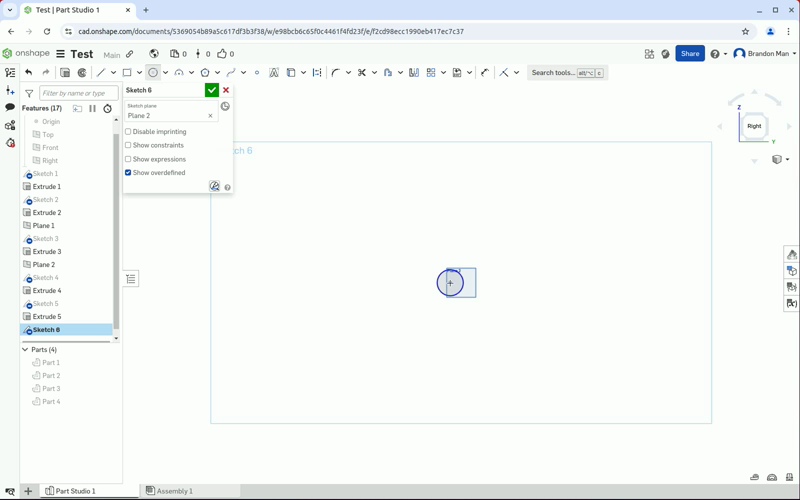
key_up(shift)
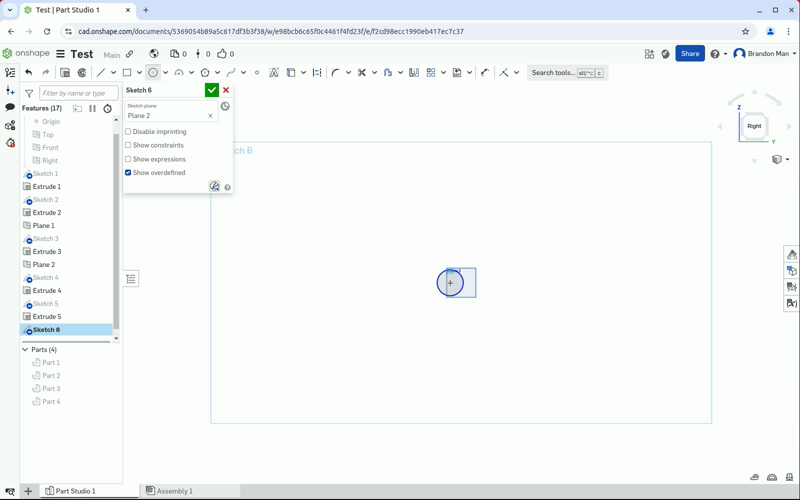
mouse_move(454, 282)
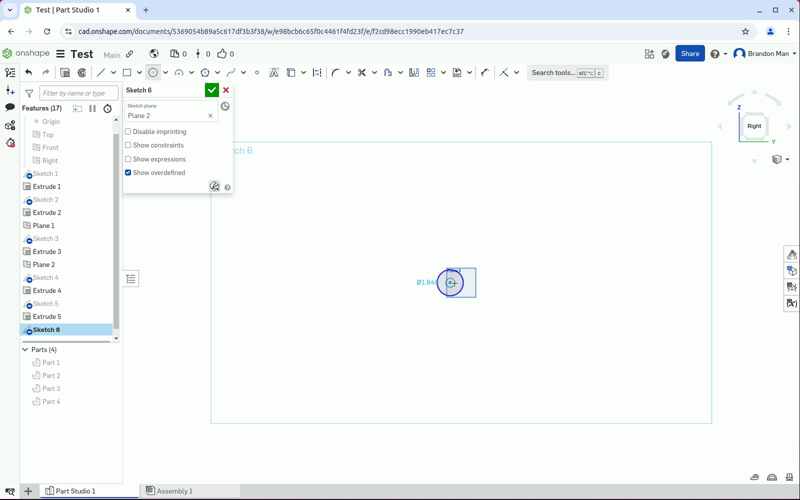
click(454, 282)
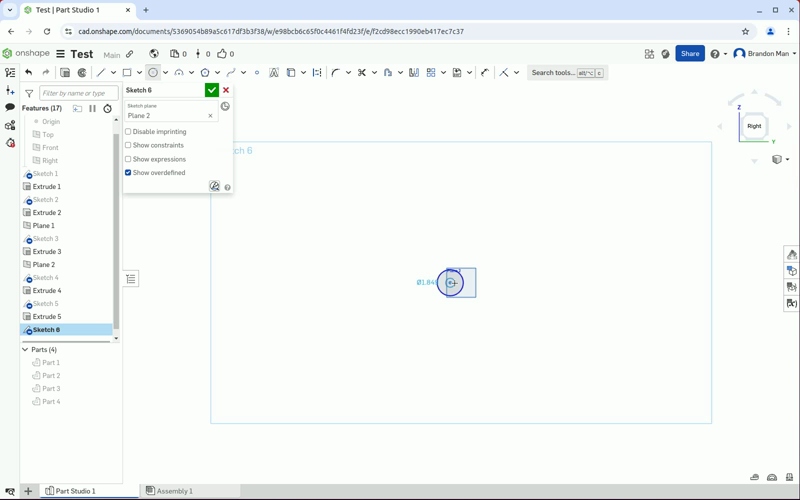
key(esc)
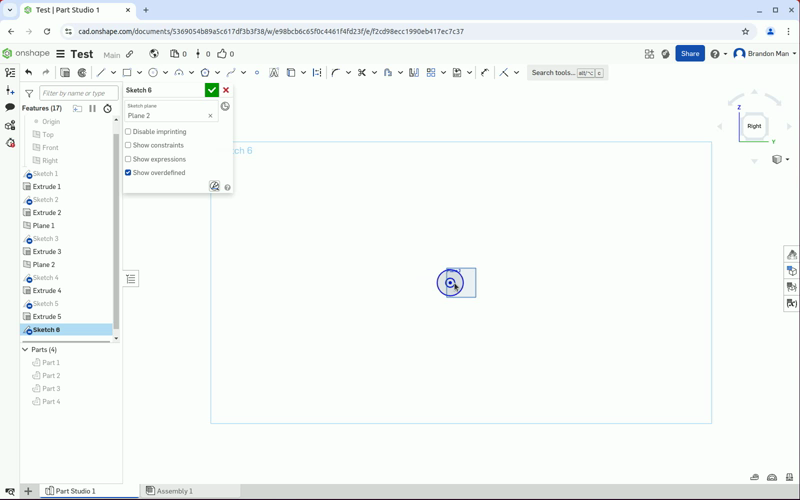
mouse_move(460, 279)
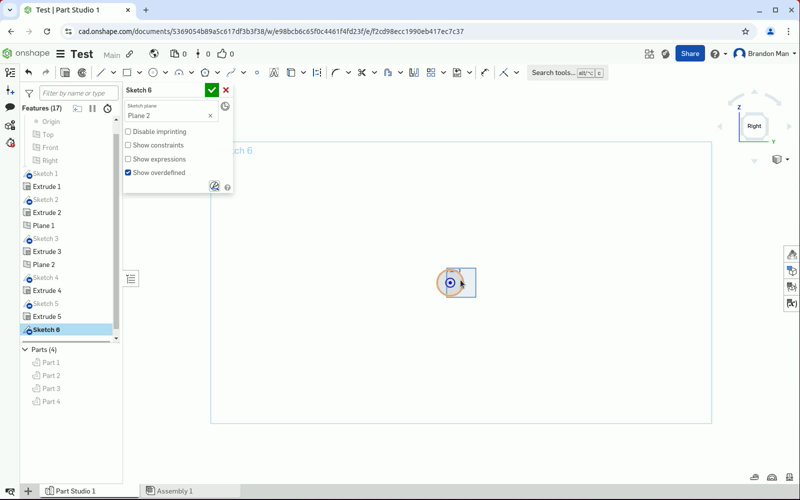
scroll(6)
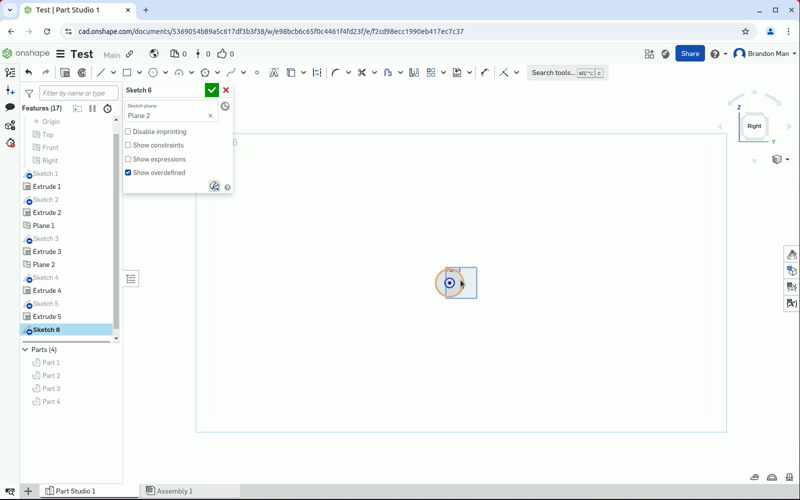
scroll(6)
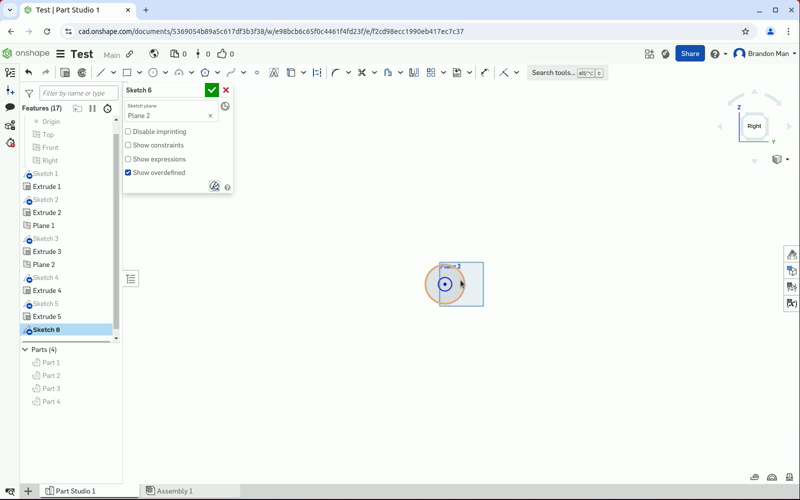
scroll(6)
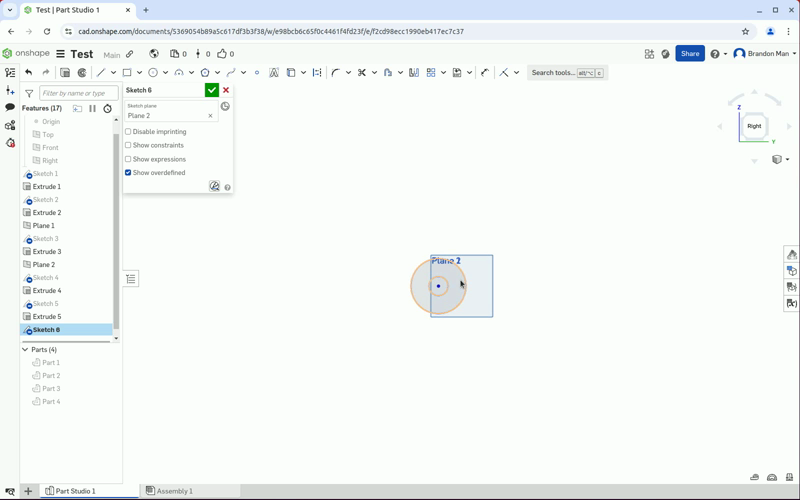
scroll(6)
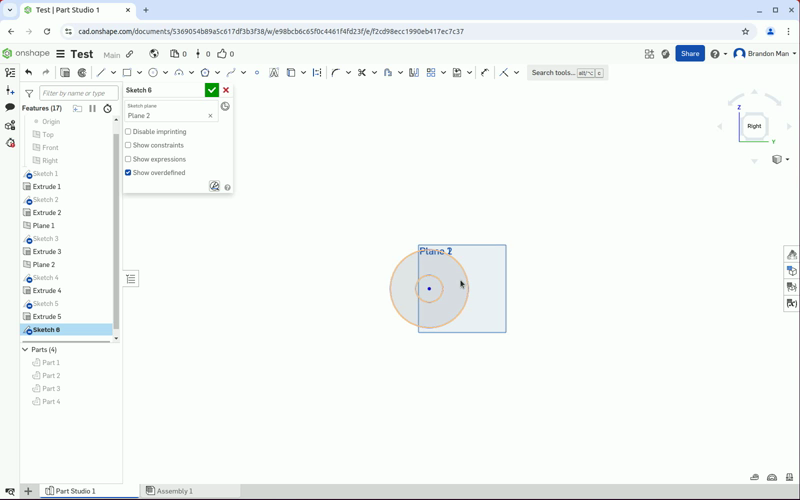
scroll(6)
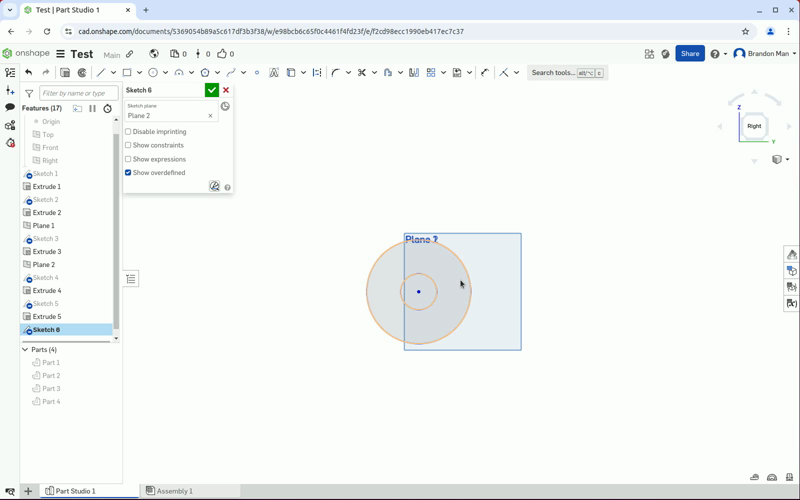
scroll(6)
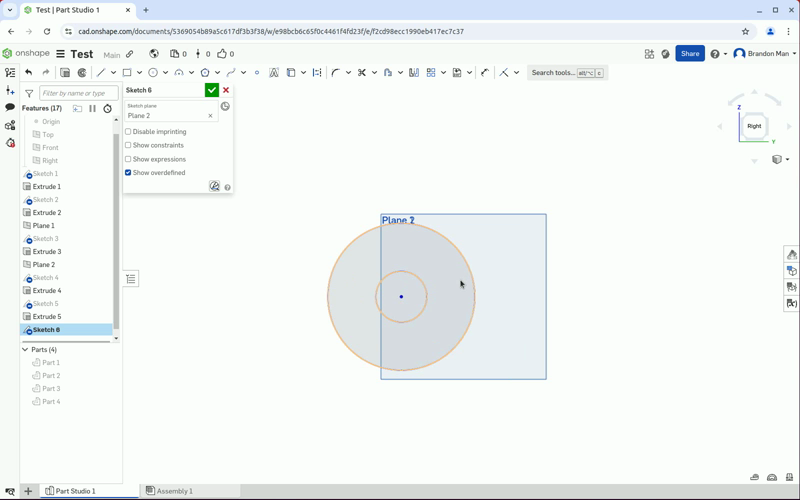
scroll(6)
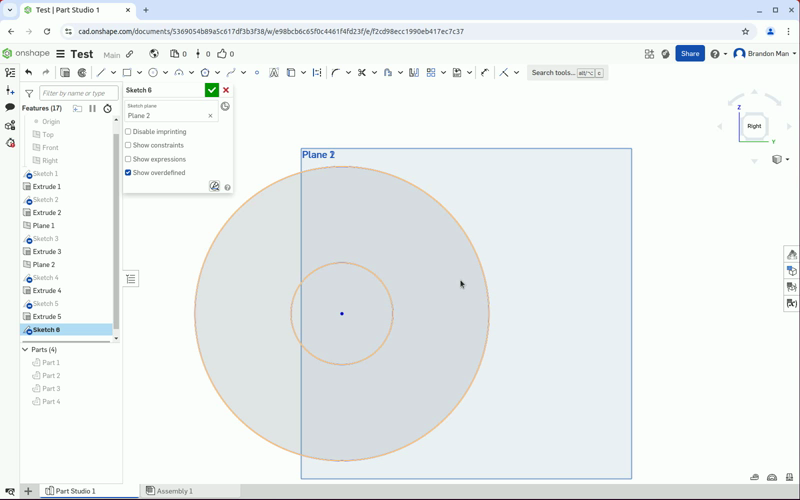
click(460, 279)
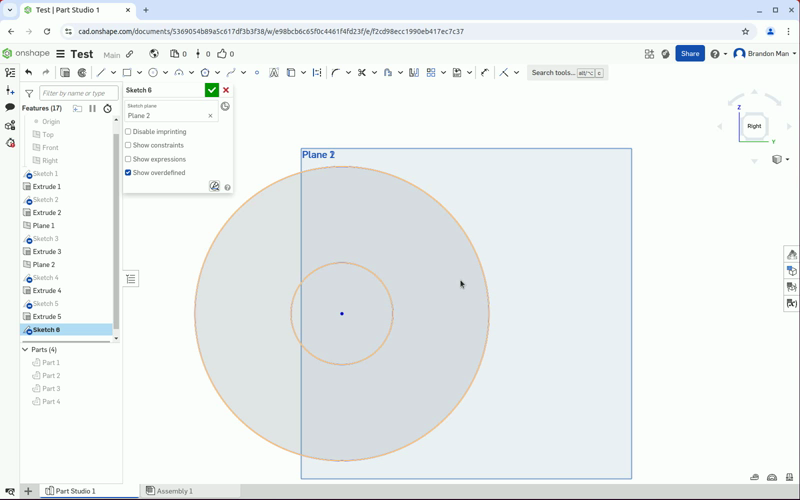
scroll(-6)
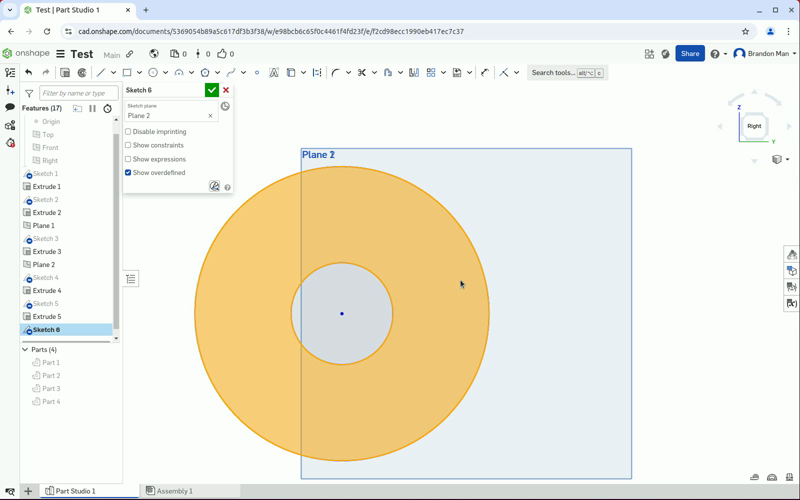
scroll(-6)
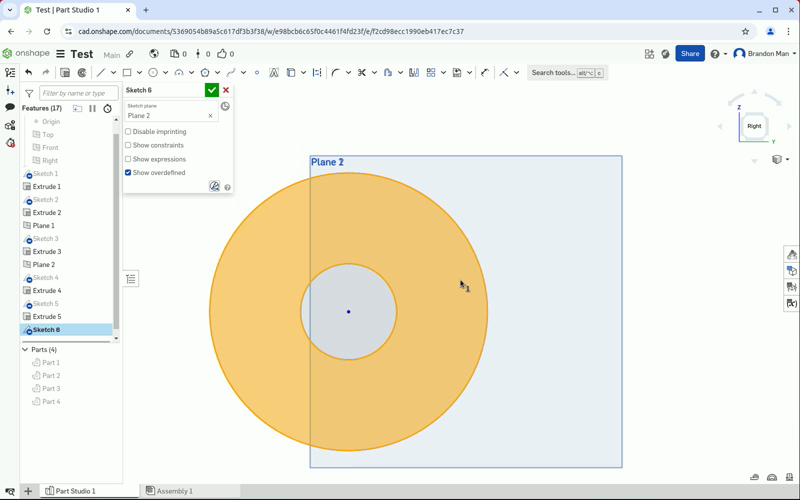
scroll(-6)
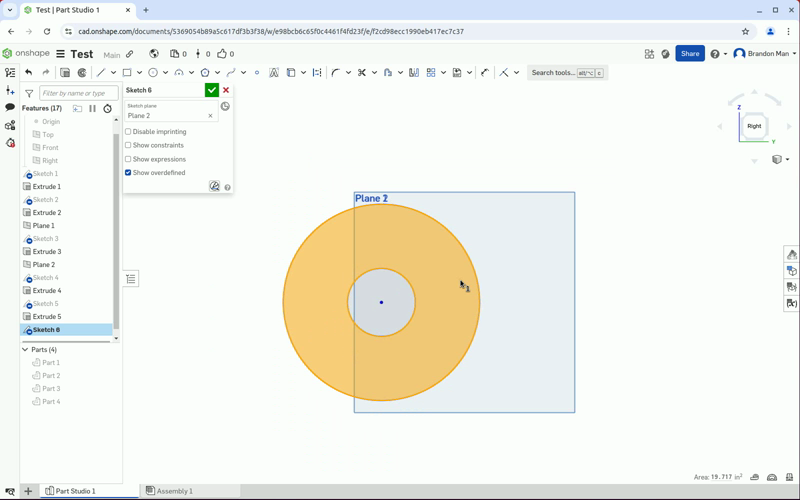
scroll(-6)
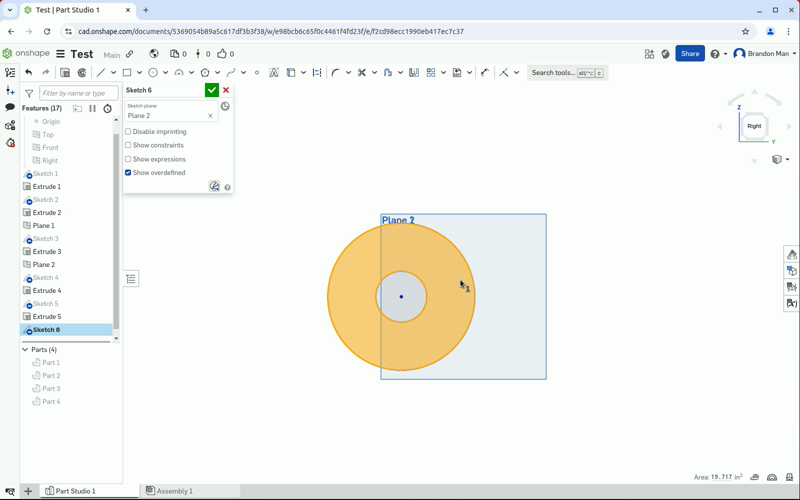
scroll(-6)
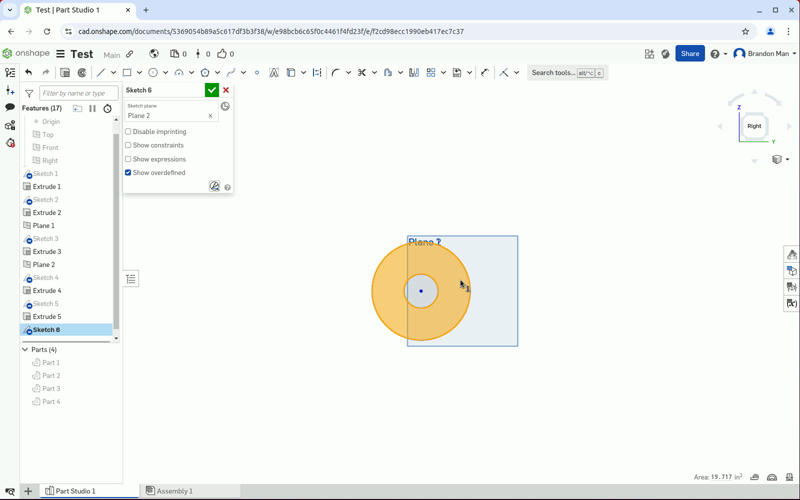
scroll(-6)
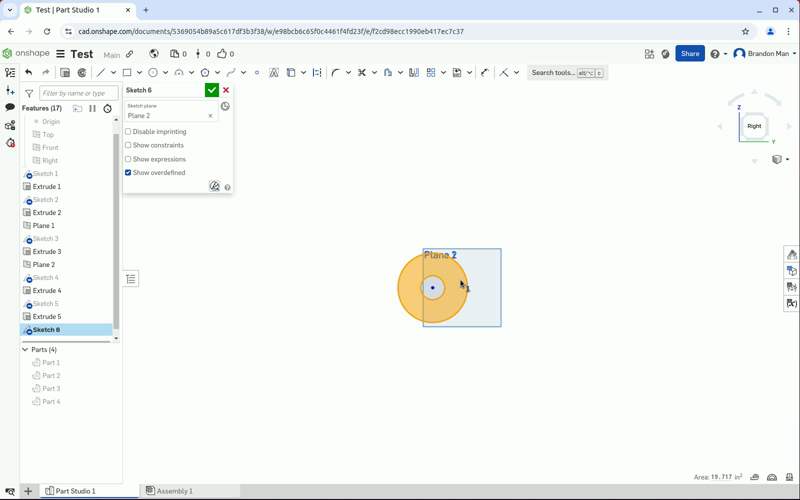
scroll(-6)
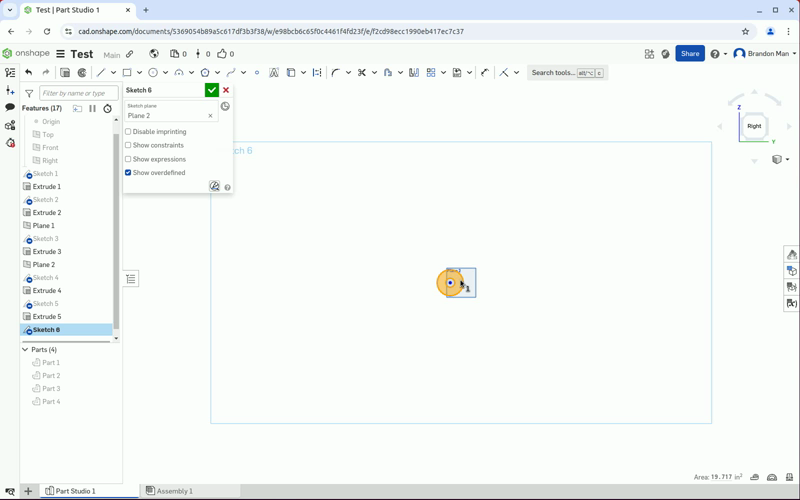
mouse_move(73, 352)
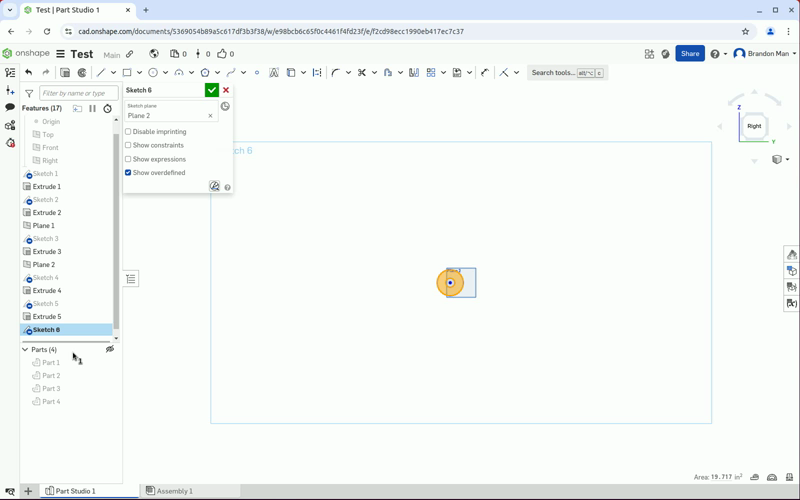
key(shift+y)
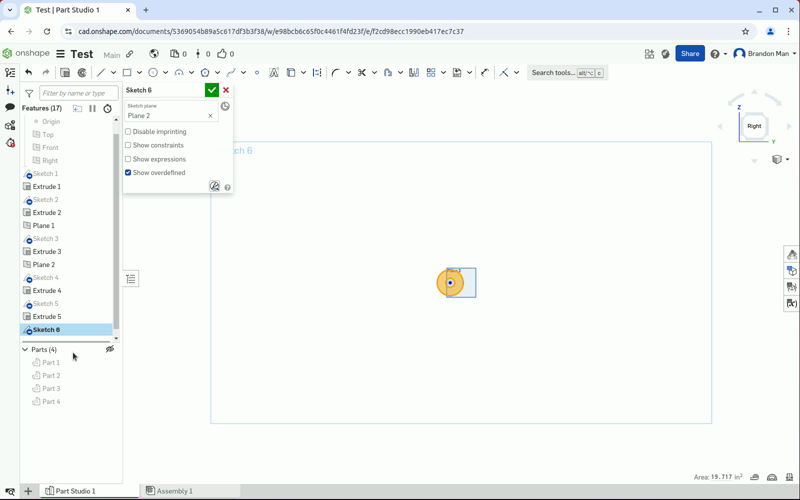
key(shift+e)
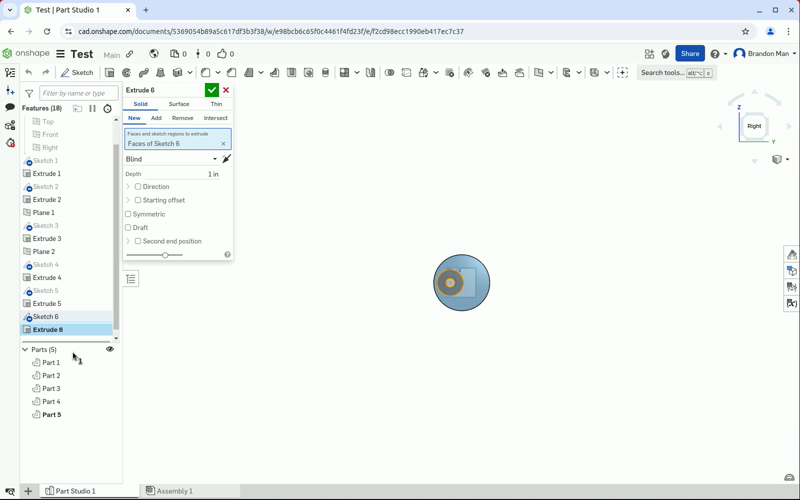
mouse_move(143, 106)
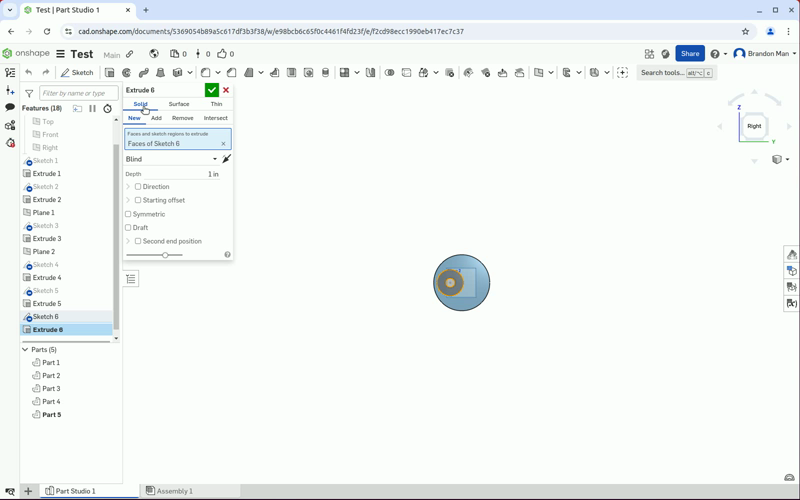
click(143, 106)
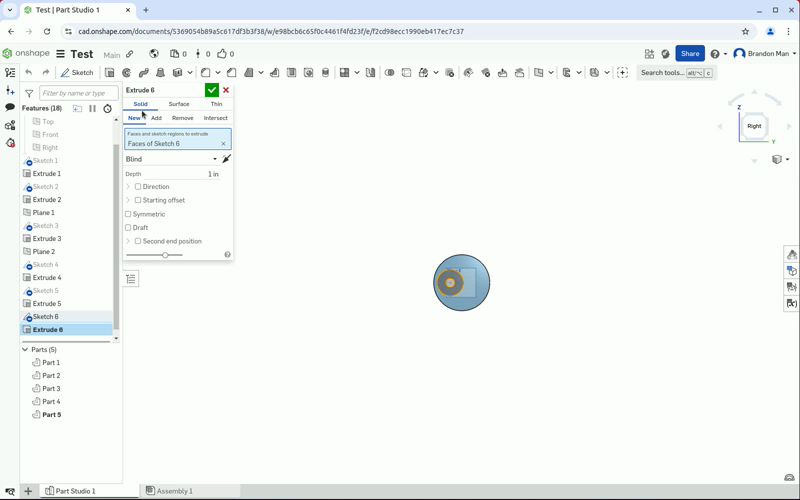
mouse_move(137, 120)
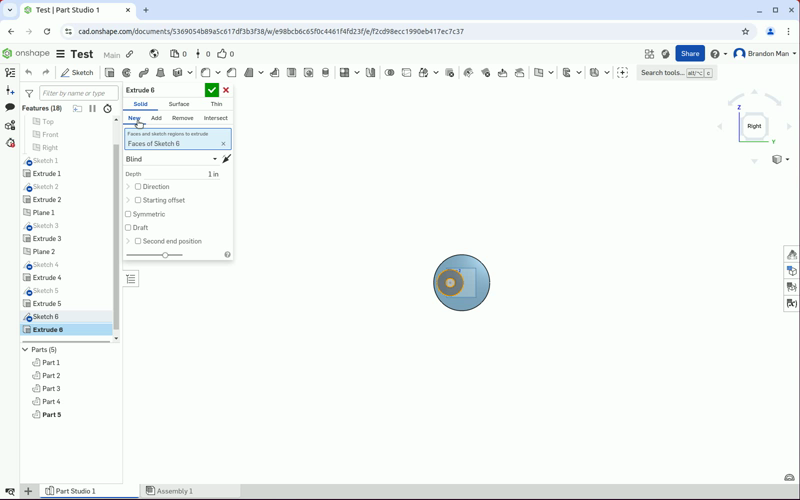
click(137, 120)
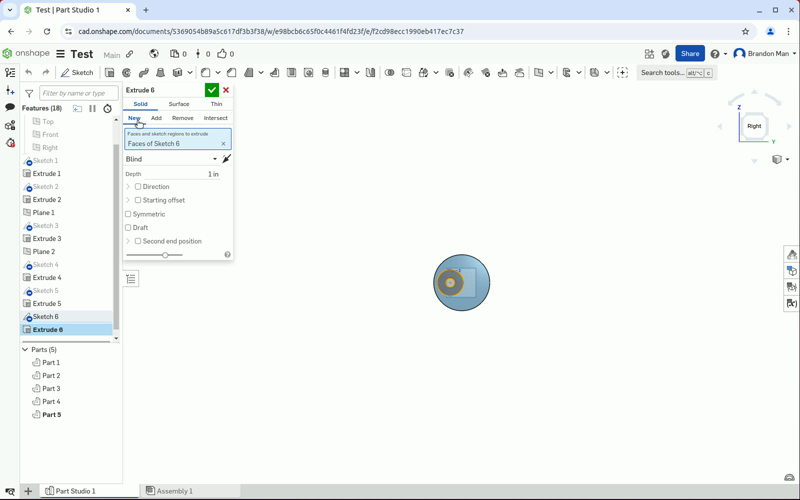
key(tab, 4)
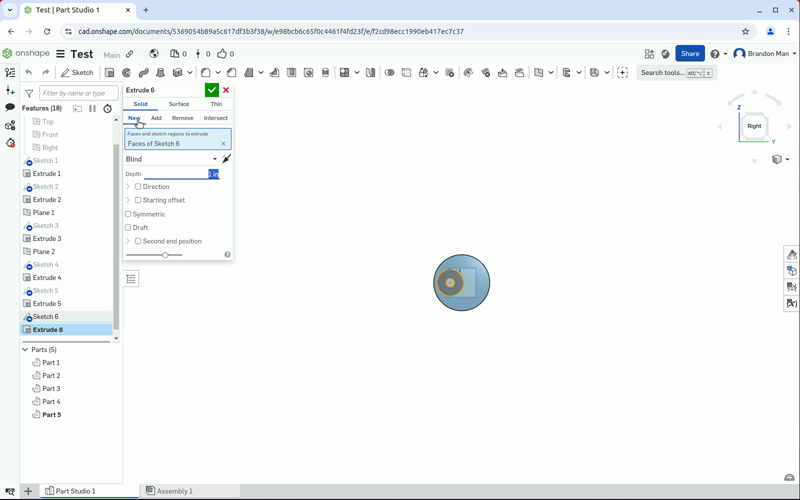
text(-0.963)
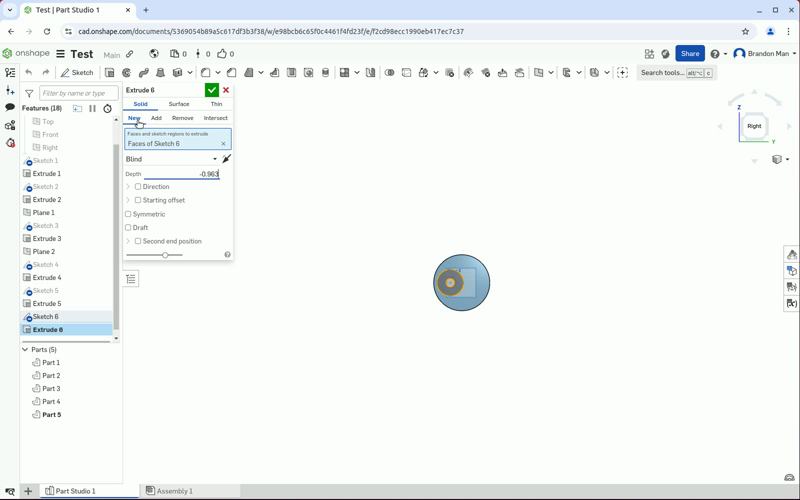
key(enter)
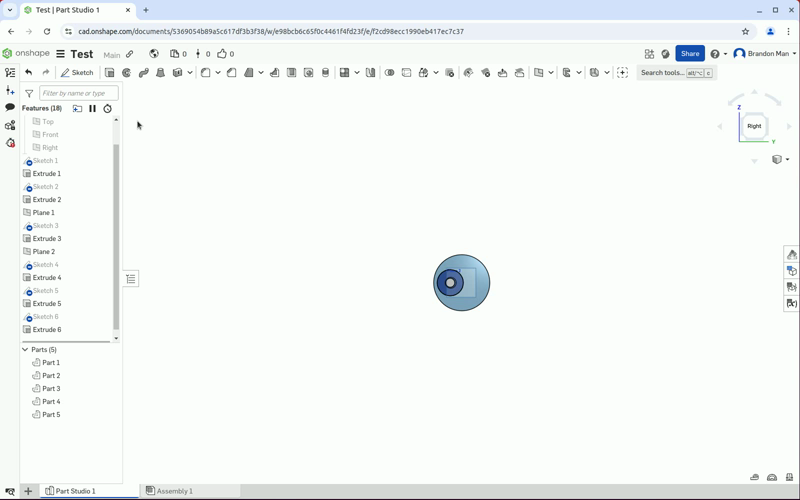
key(shift+h)
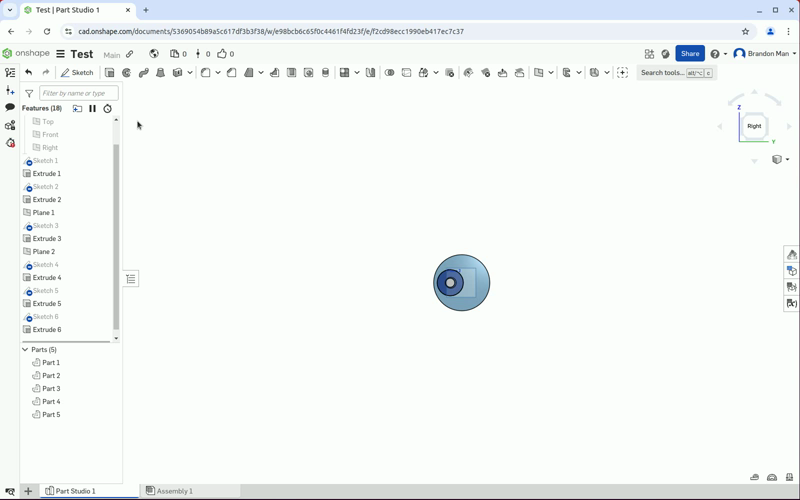
key(shift+h)
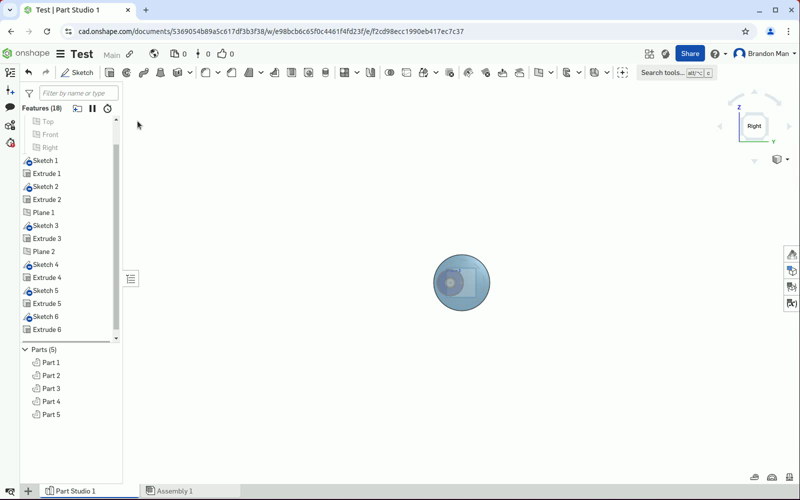
key(shift+7)
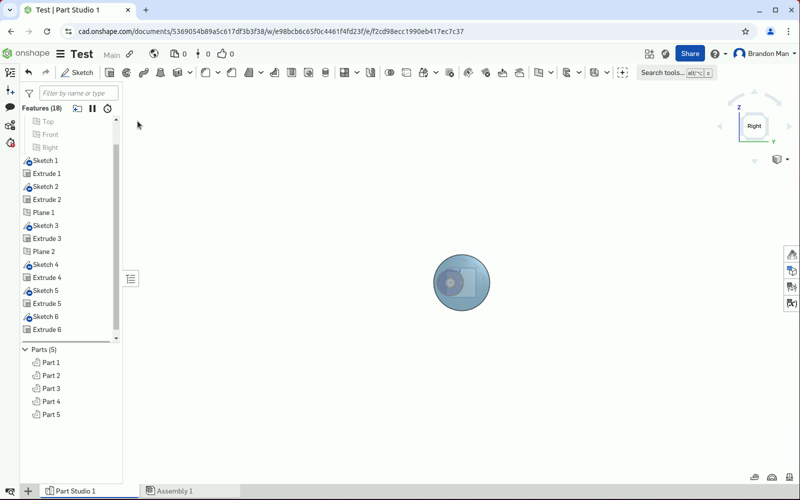
key(right, 2)
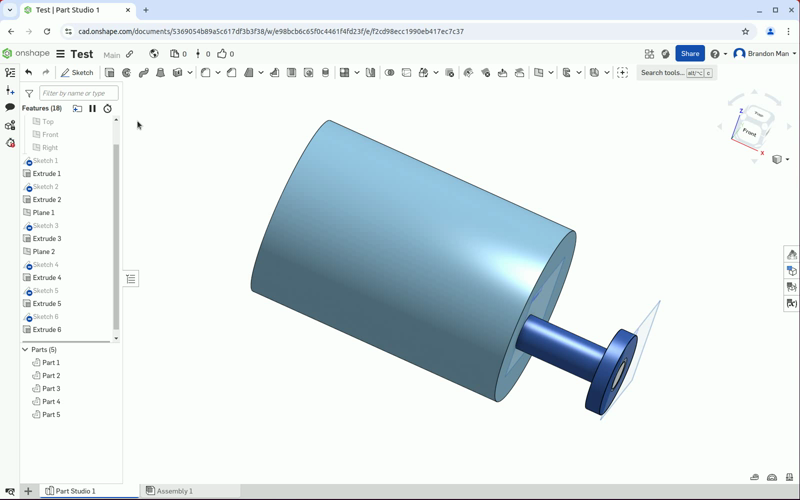
key(down, 2)
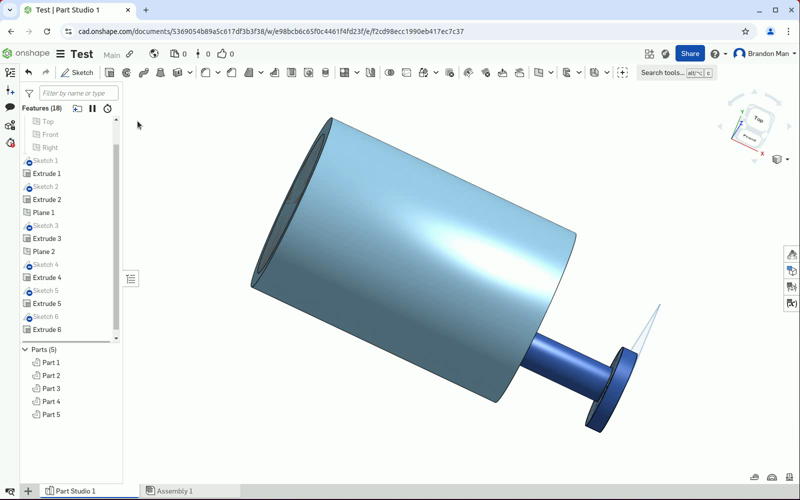
key(up, 2)
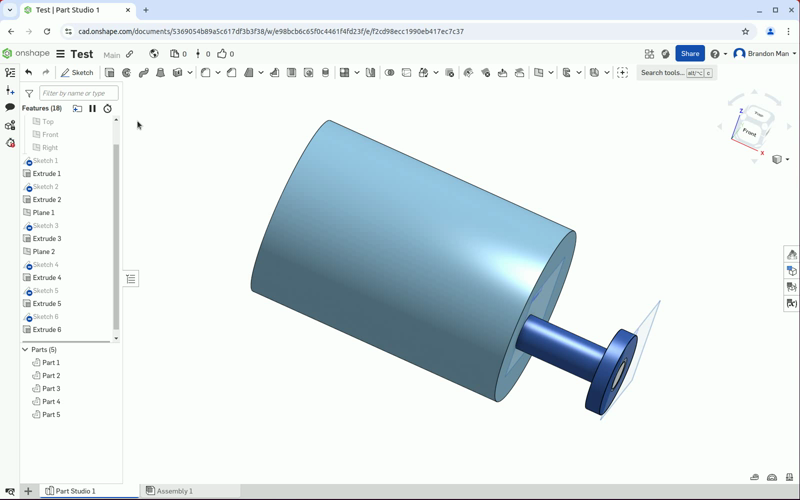
key(left, 2)
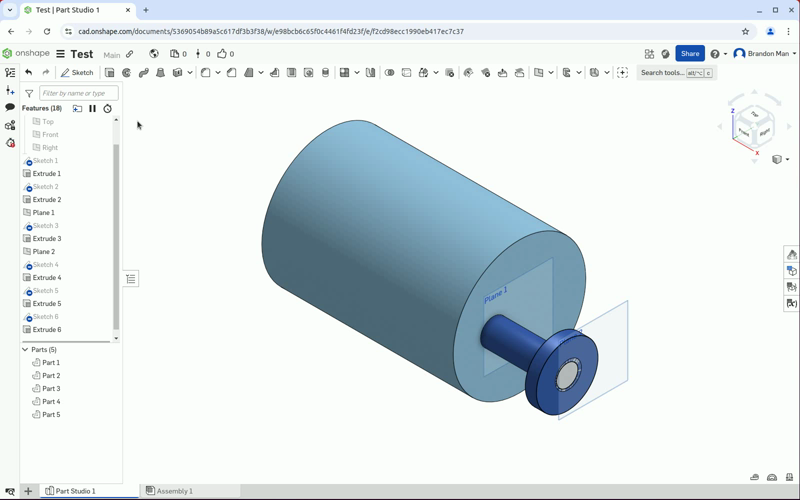
mouse_move(69, 163)
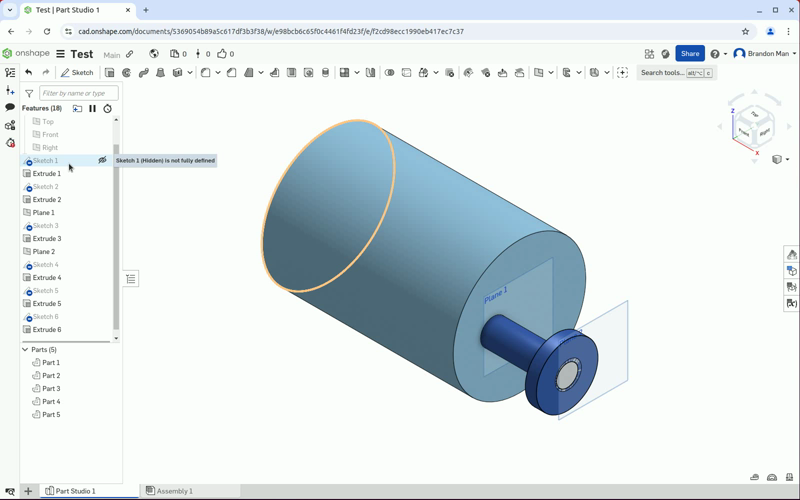
click(69, 163)